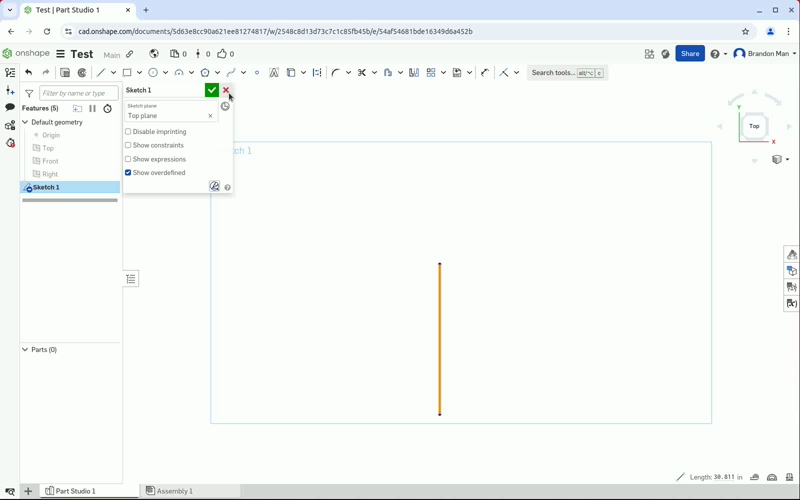
key(shift+h)
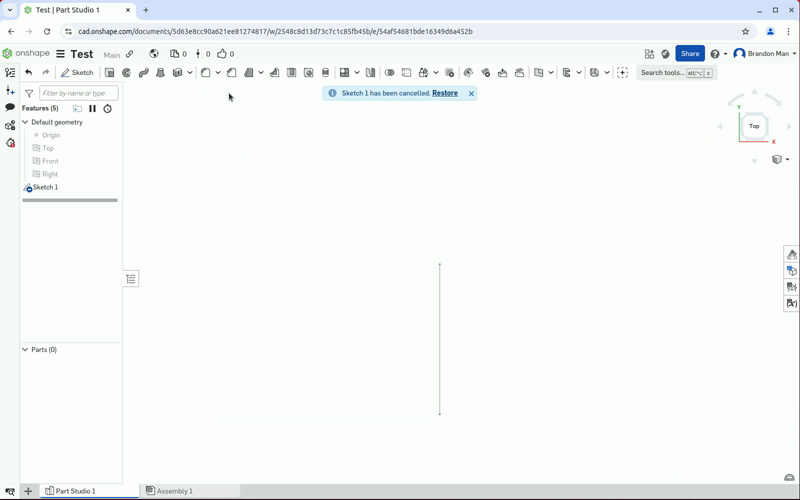
key(shift+s)
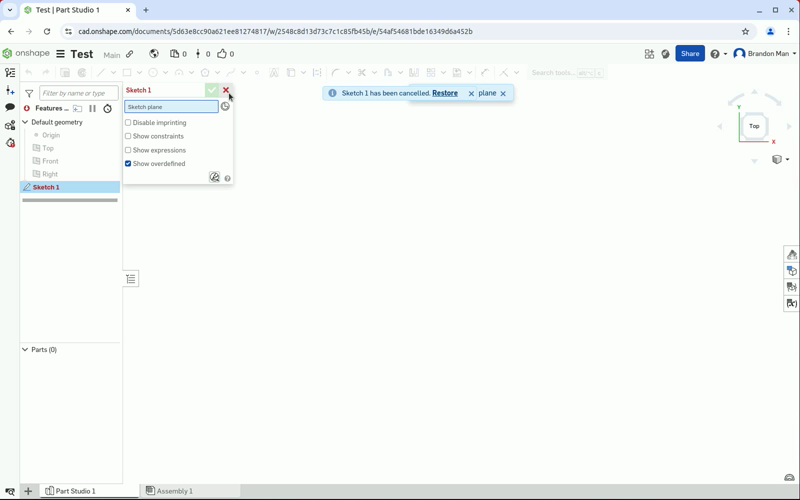
mouse_move(73, 150)
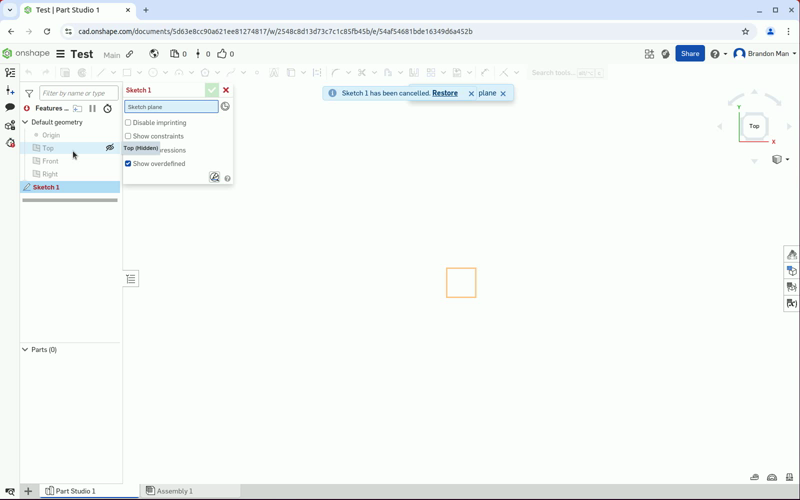
click(73, 150)
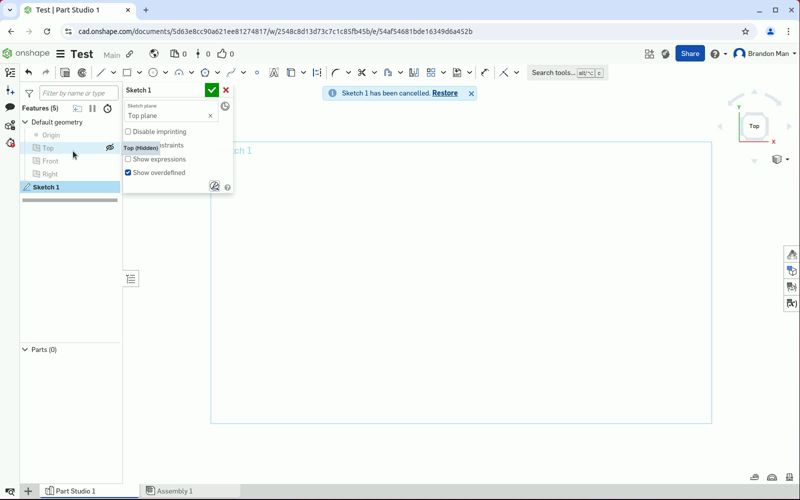
mouse_move(73, 352)
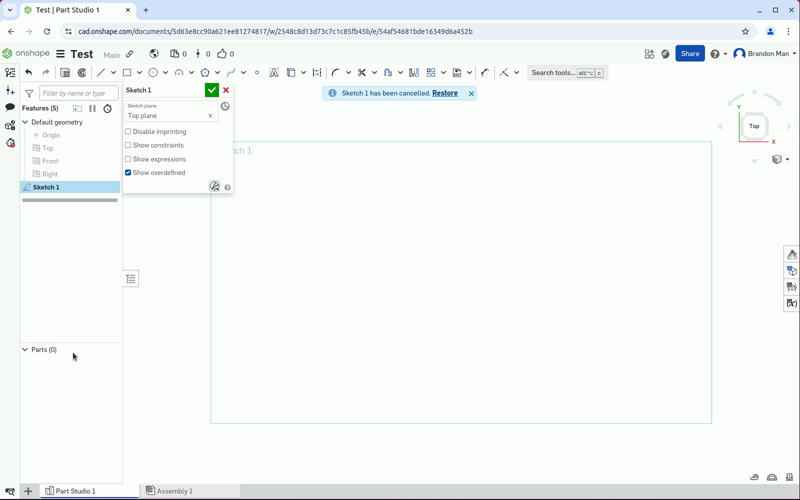
key(y)
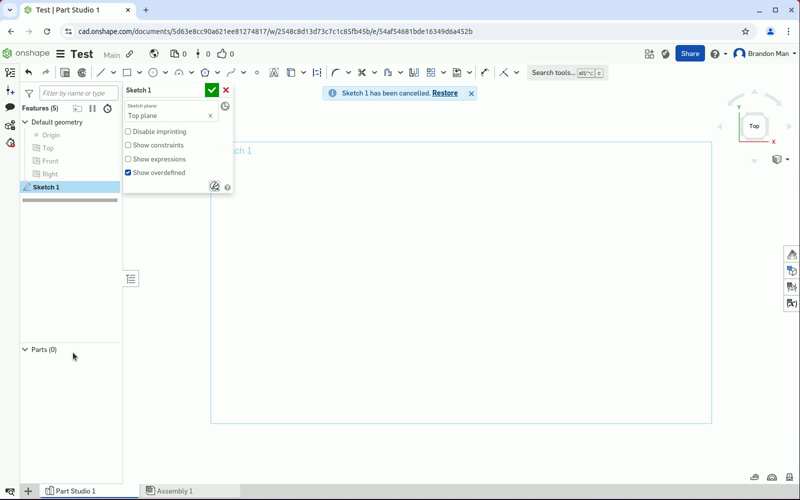
key(l)
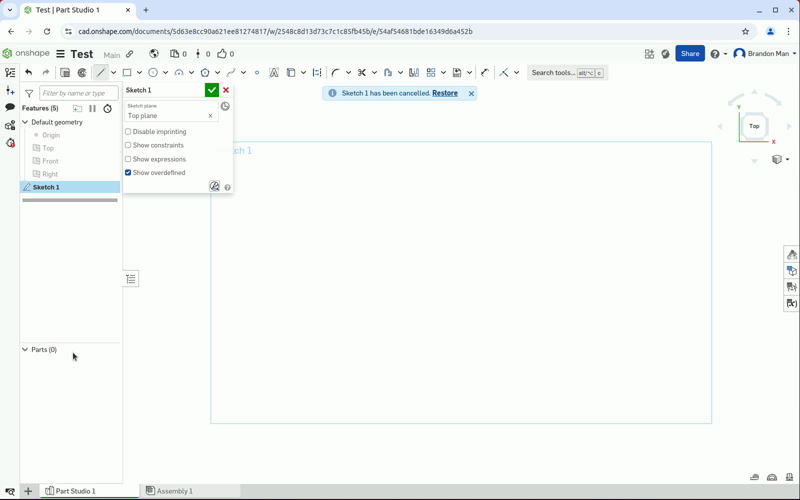
key_down(shift)
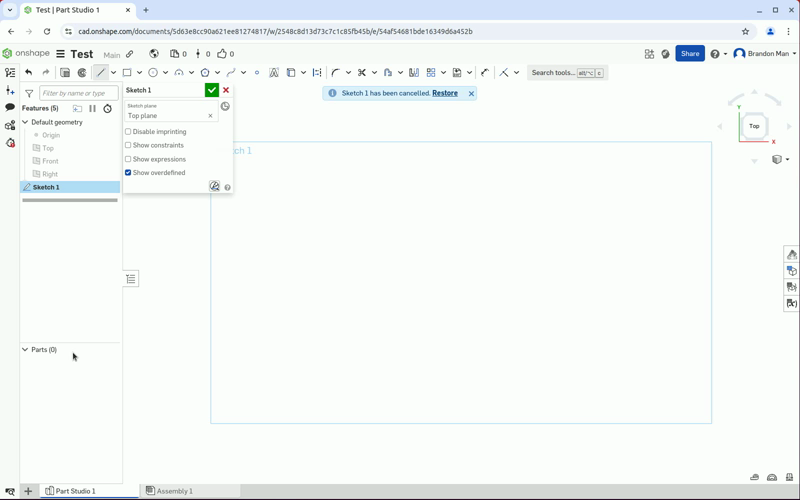
mouse_move(348, 325)
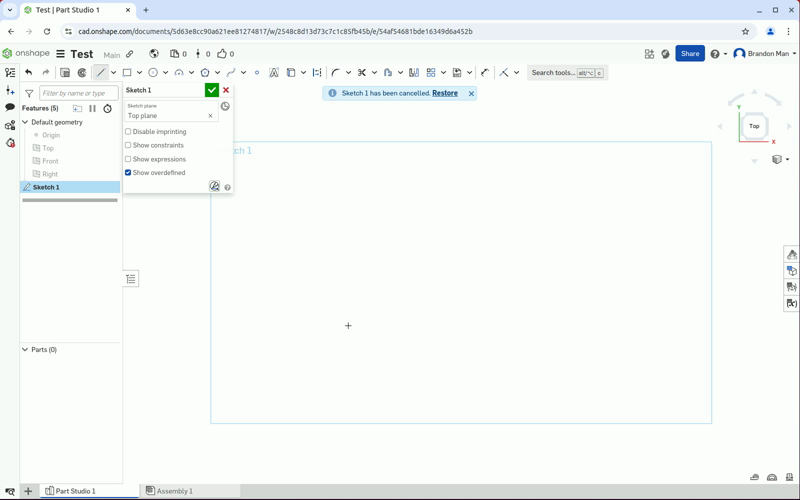
click(348, 325)
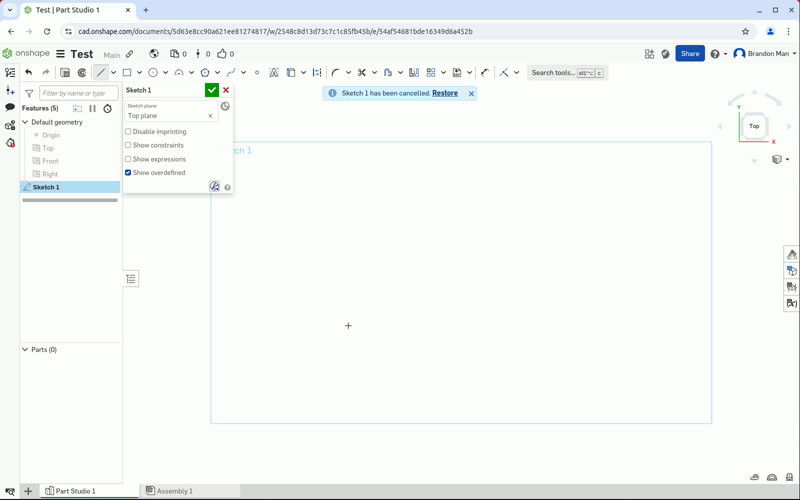
key_up(shift)
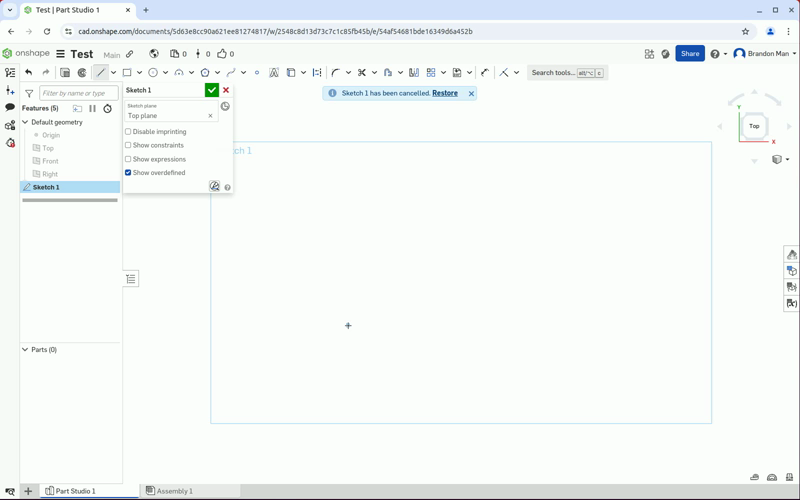
key_down(shift)
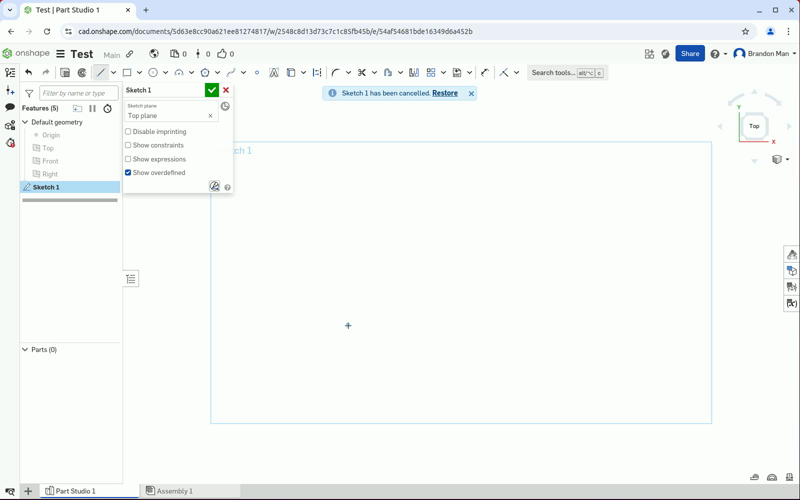
mouse_move(419, 325)
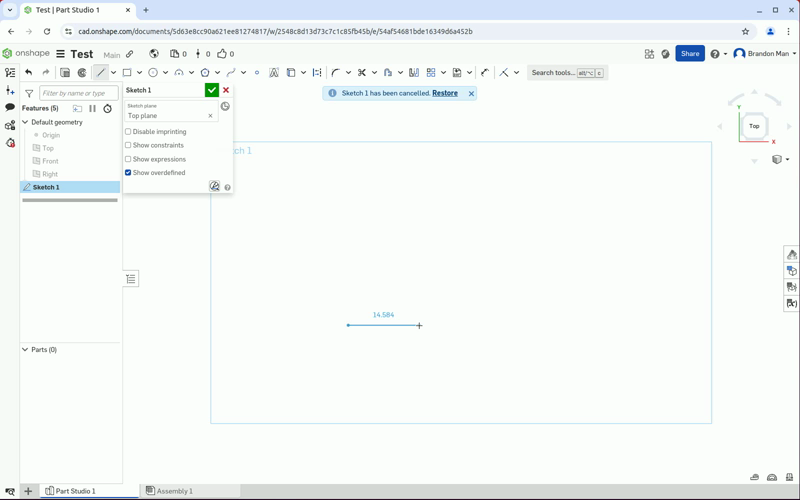
click(419, 325)
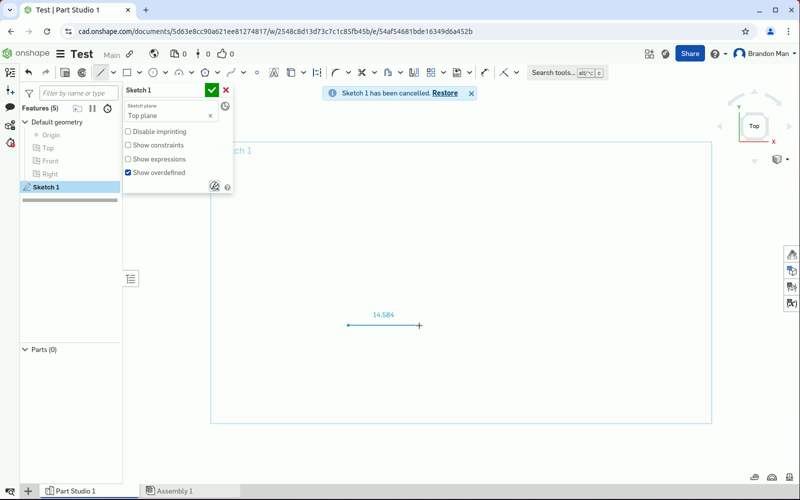
key_up(shift)
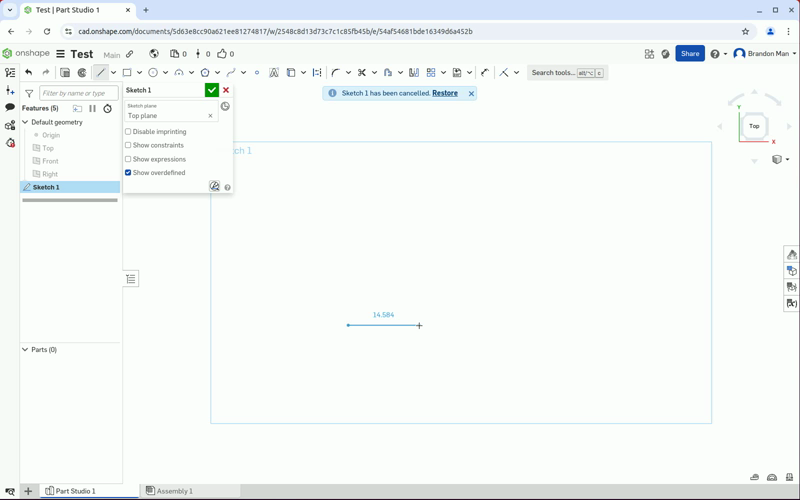
key_down(shift)
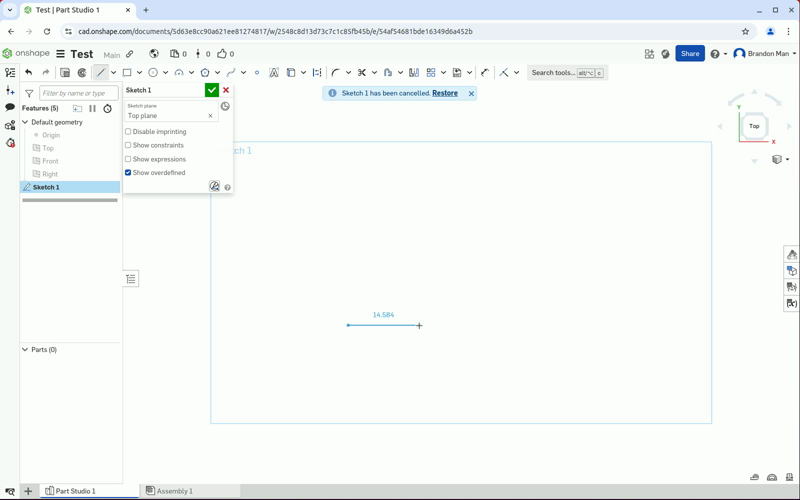
mouse_move(419, 256)
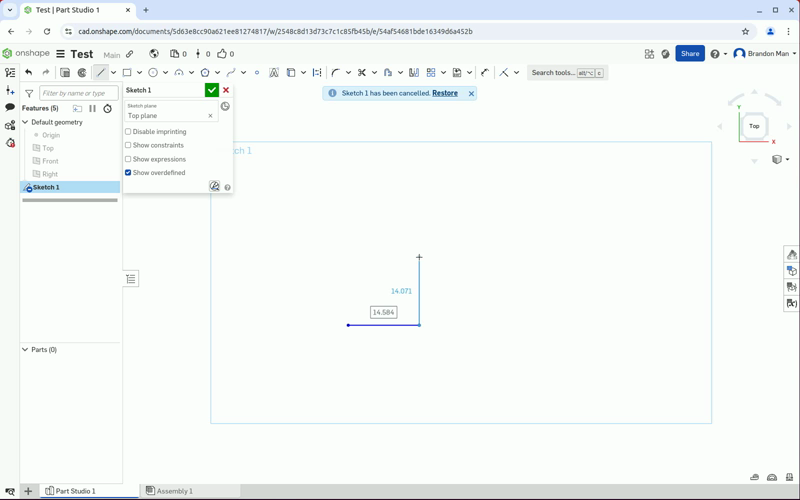
click(419, 256)
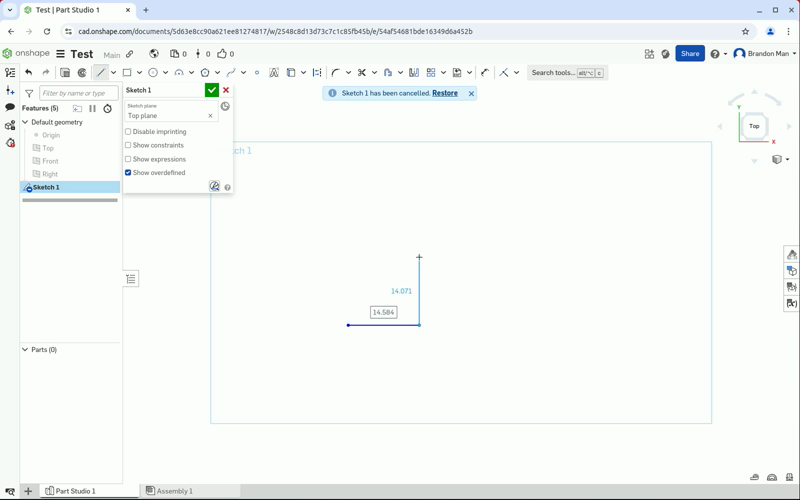
key_up(shift)
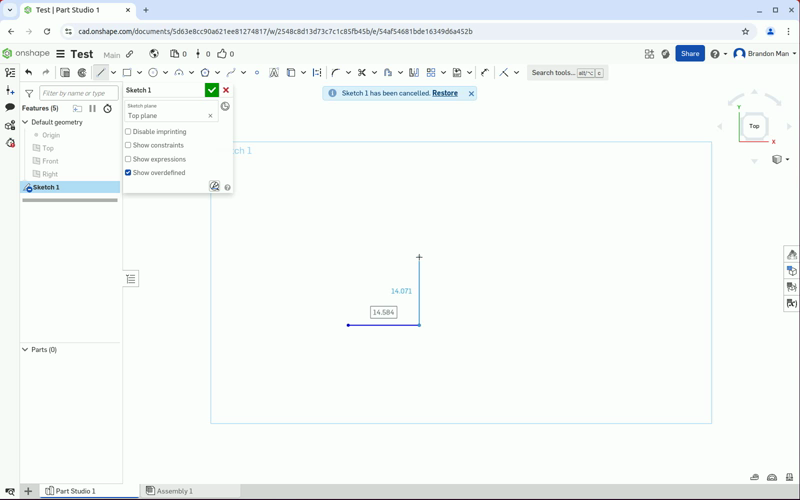
key_down(shift)
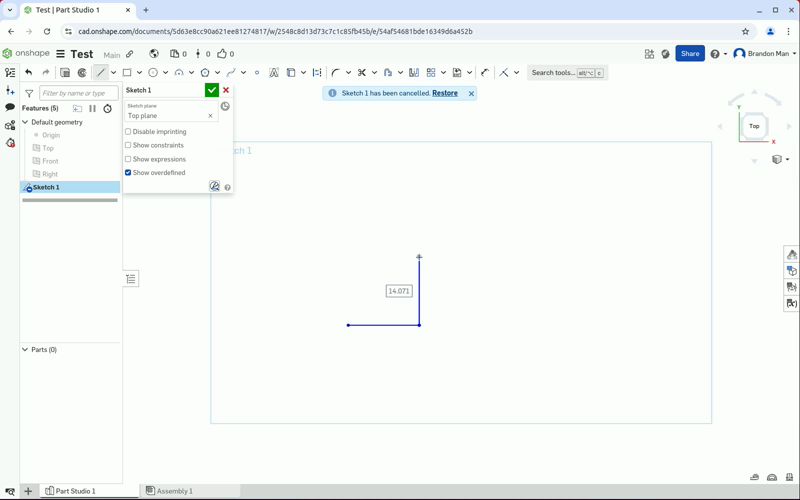
mouse_move(348, 256)
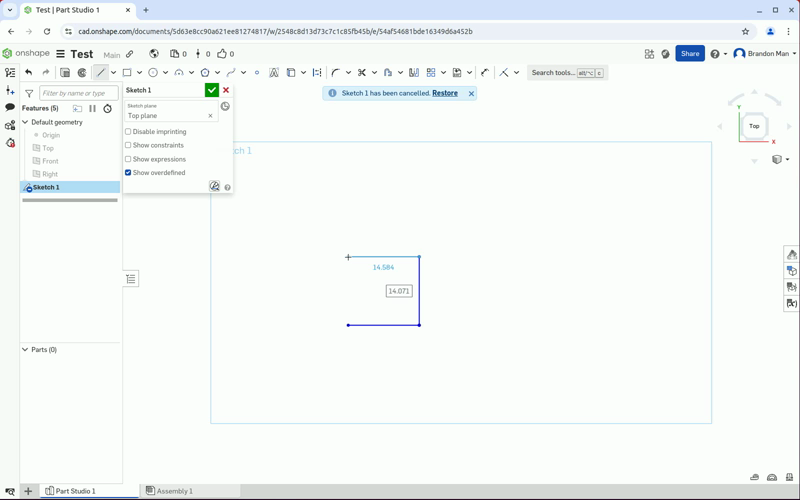
click(348, 256)
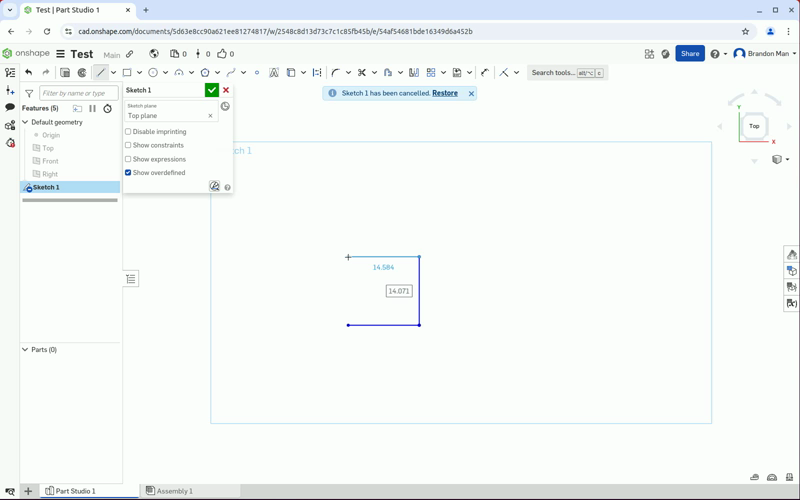
key_up(shift)
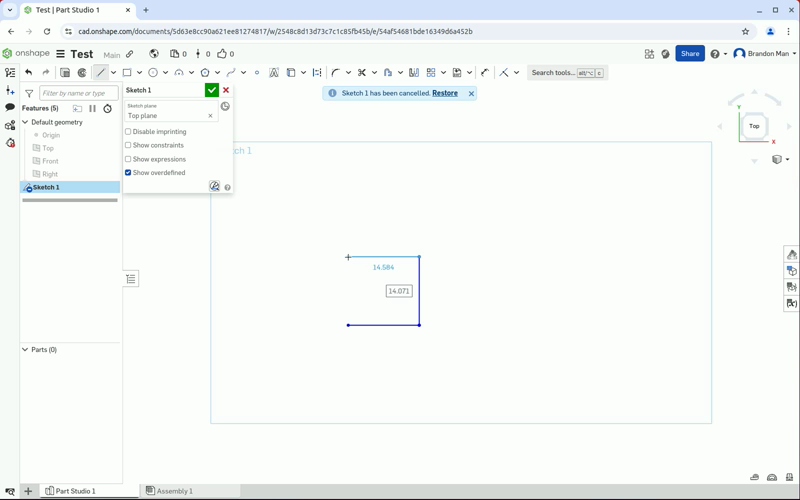
key_down(shift)
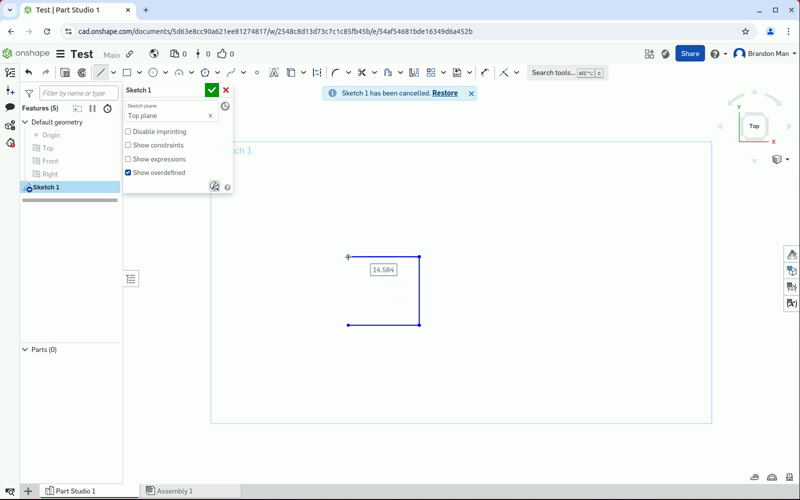
mouse_move(348, 325)
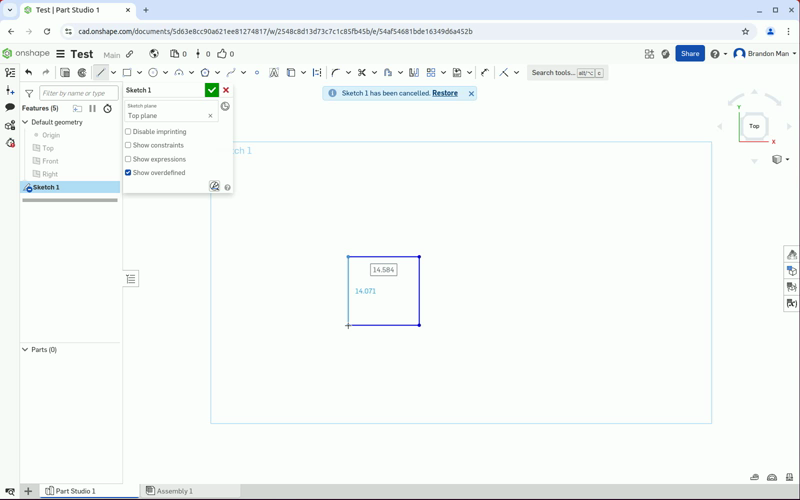
key_up(shift)
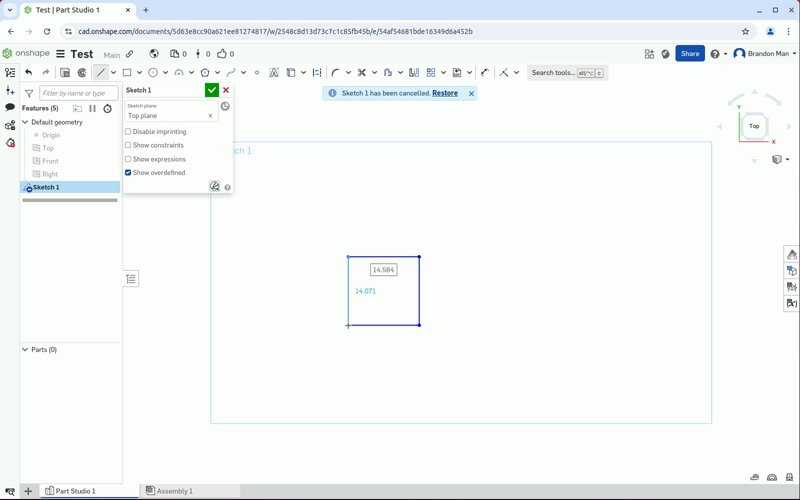
click(348, 325)
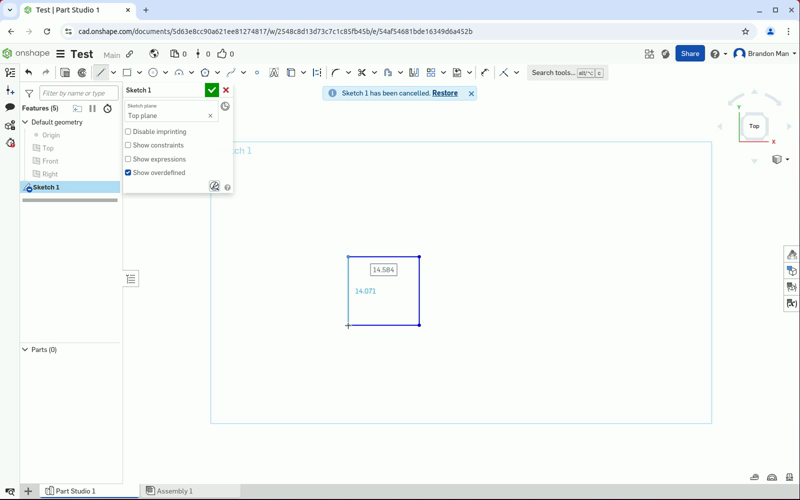
key(esc)
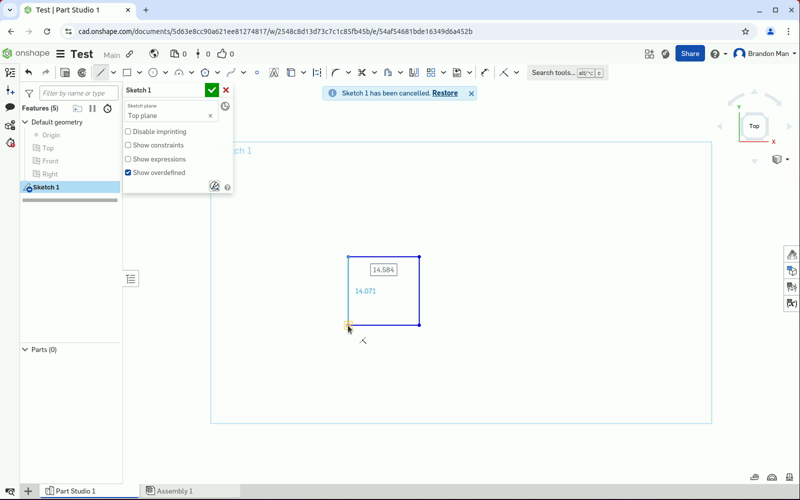
key(c)
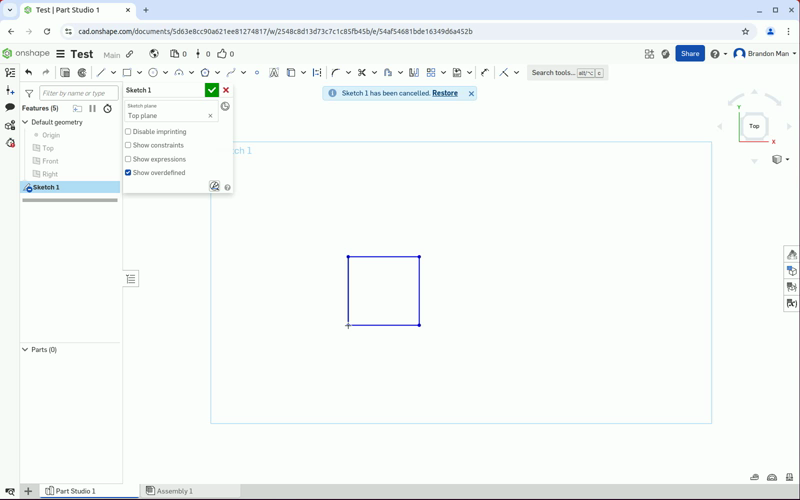
key_down(shift)
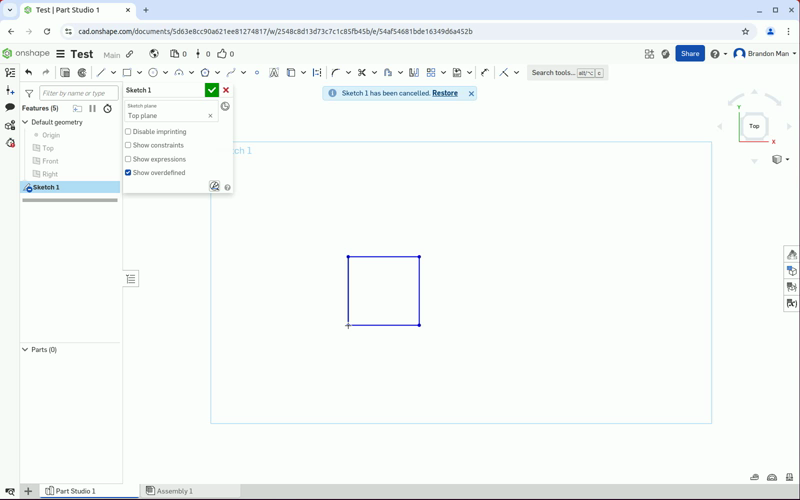
mouse_move(356, 316)
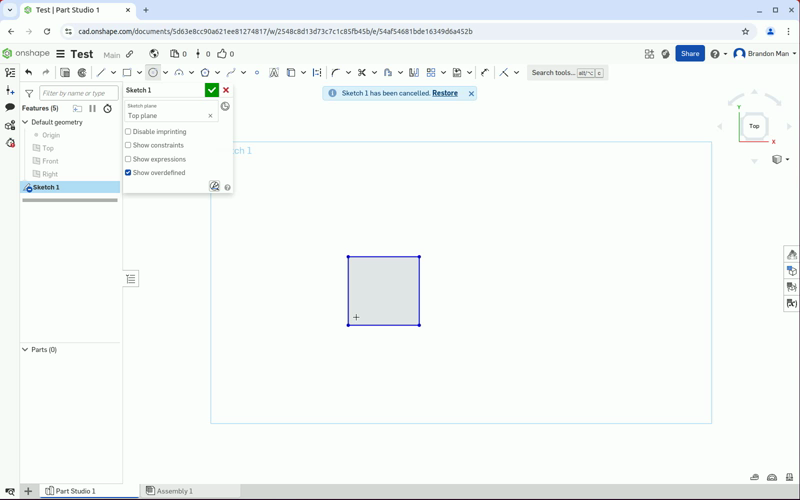
click(356, 316)
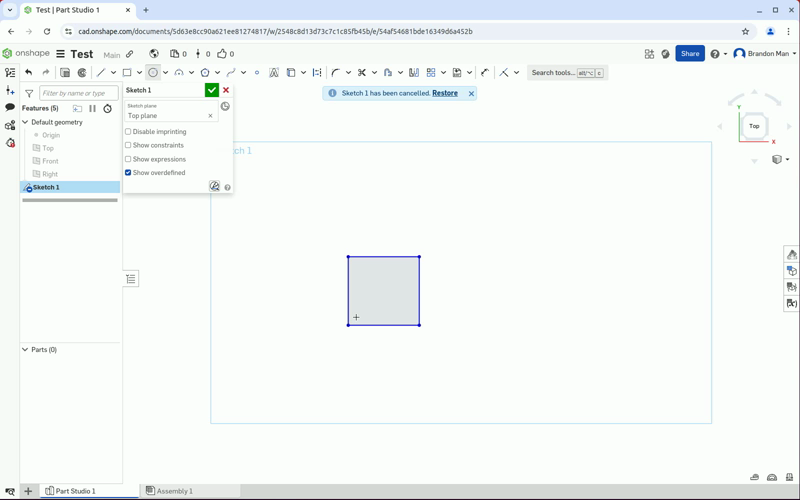
key_up(shift)
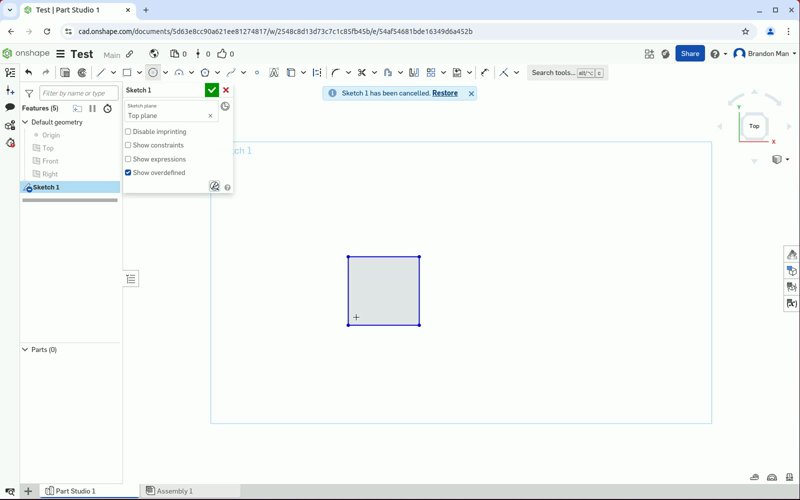
mouse_move(359, 316)
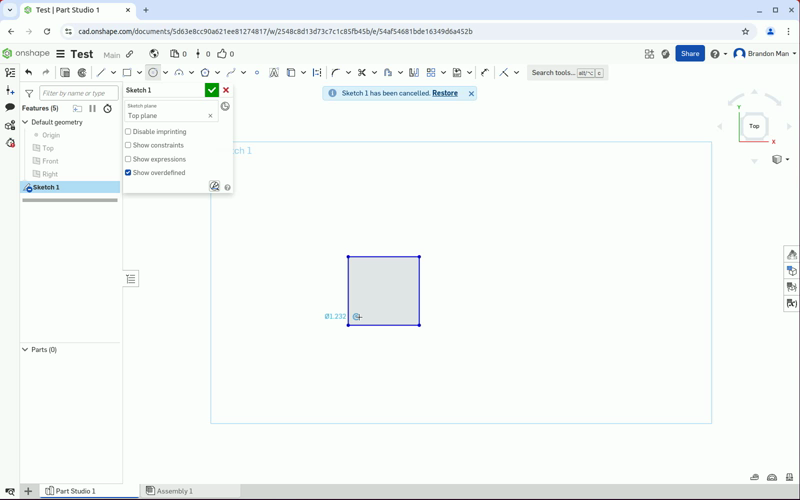
click(359, 316)
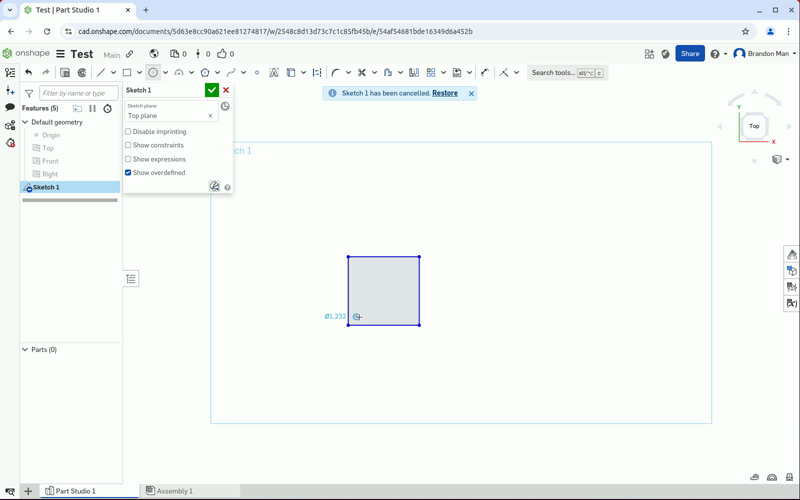
key(esc)
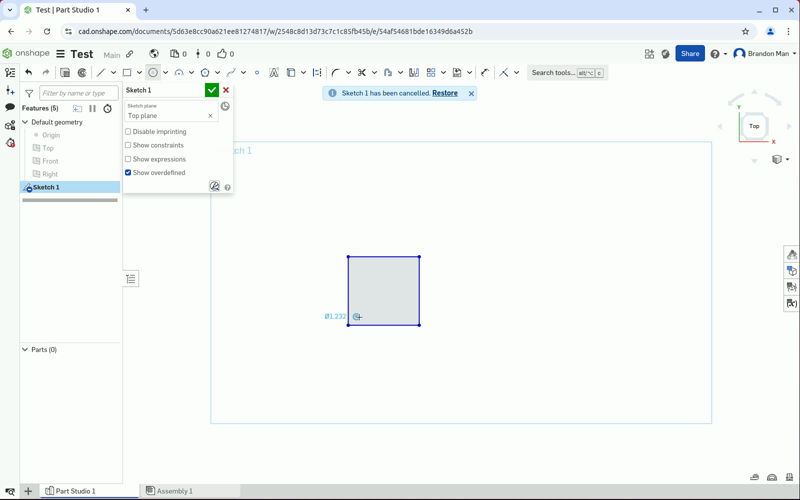
key(c)
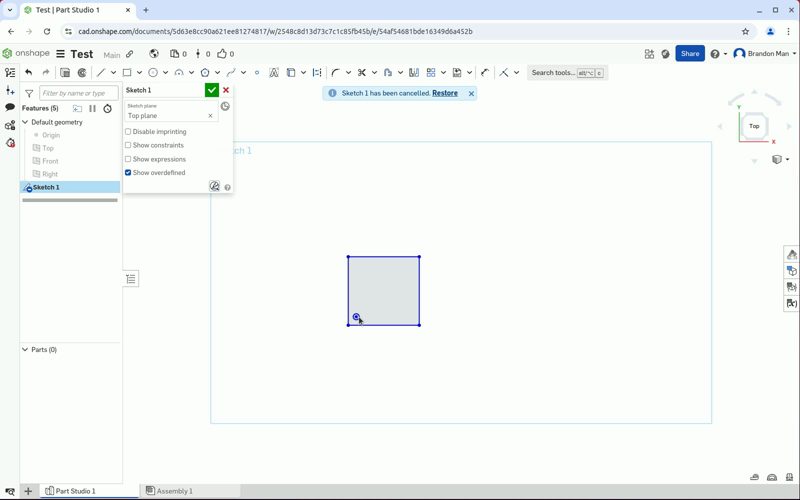
key_down(shift)
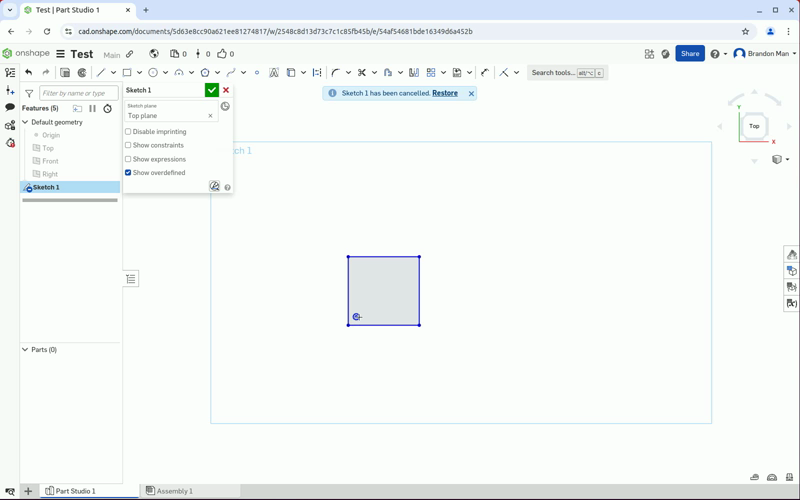
mouse_move(356, 264)
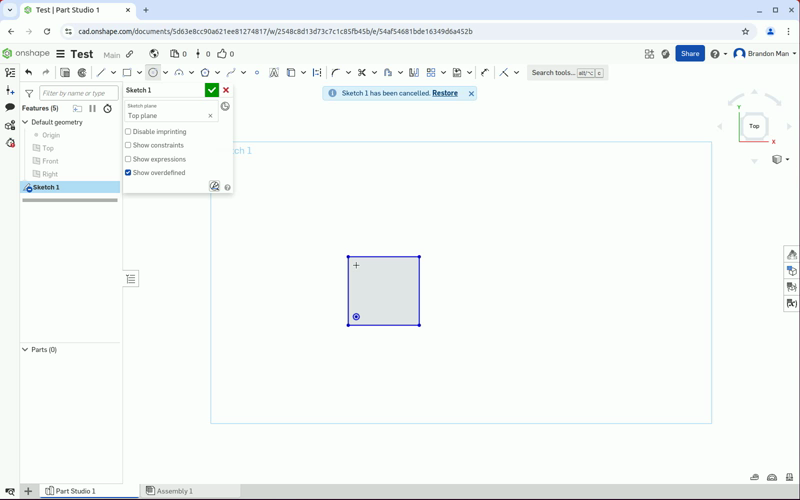
click(356, 264)
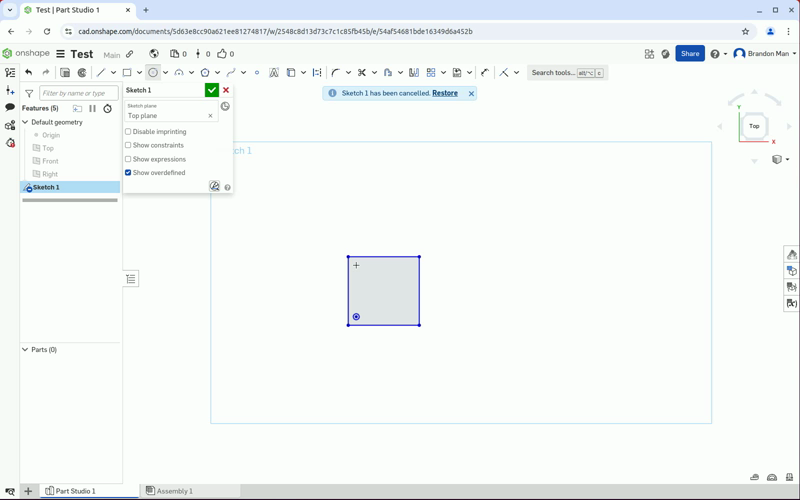
key_up(shift)
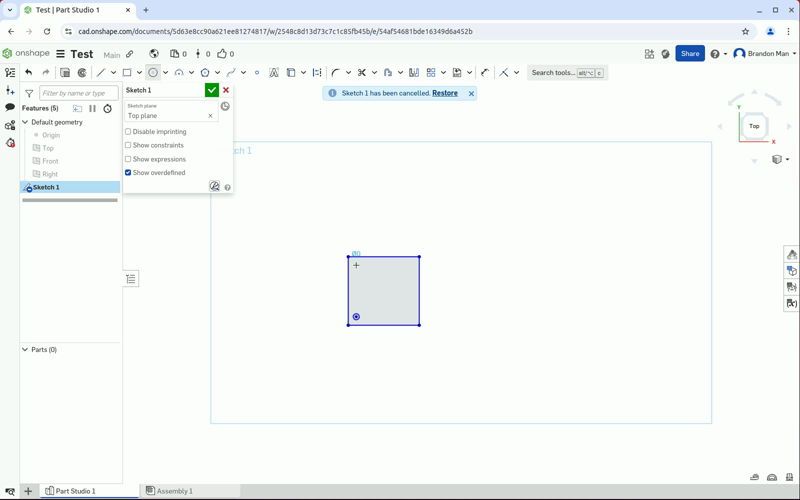
mouse_move(359, 264)
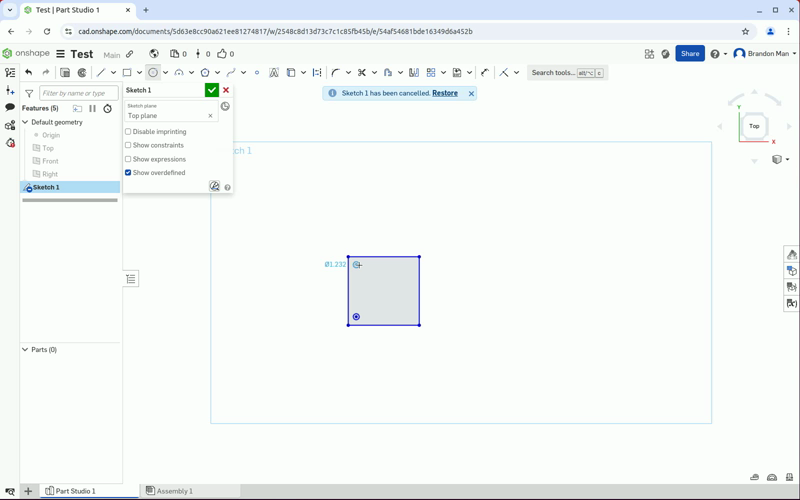
click(359, 264)
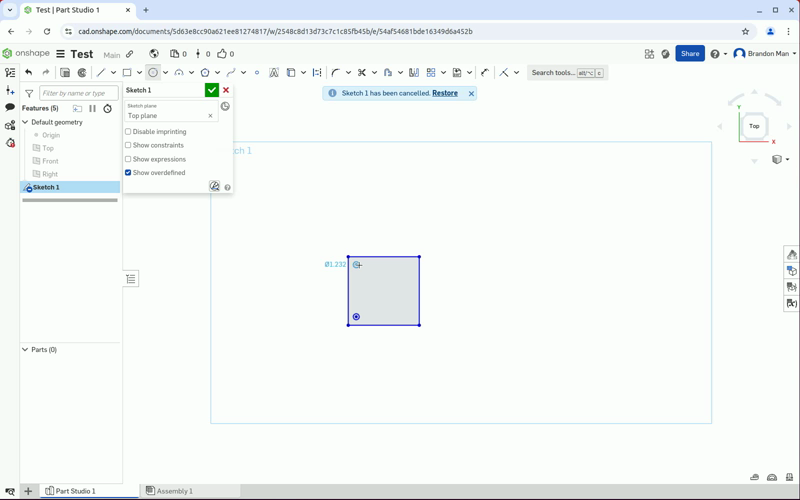
key(esc)
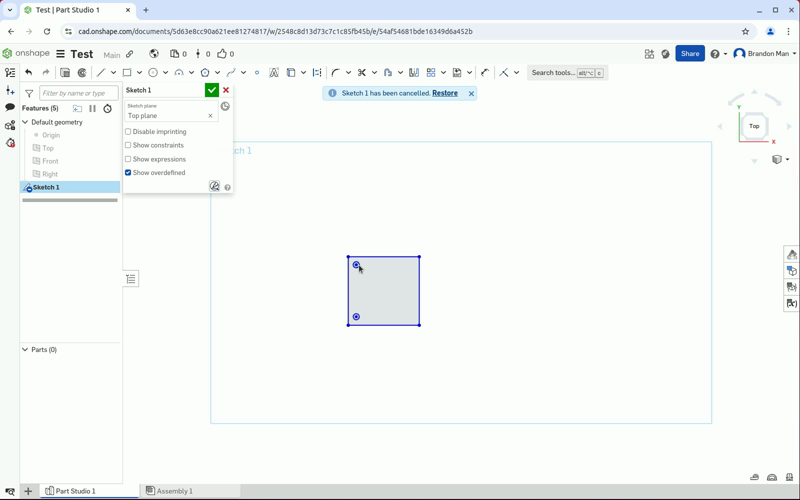
key(c)
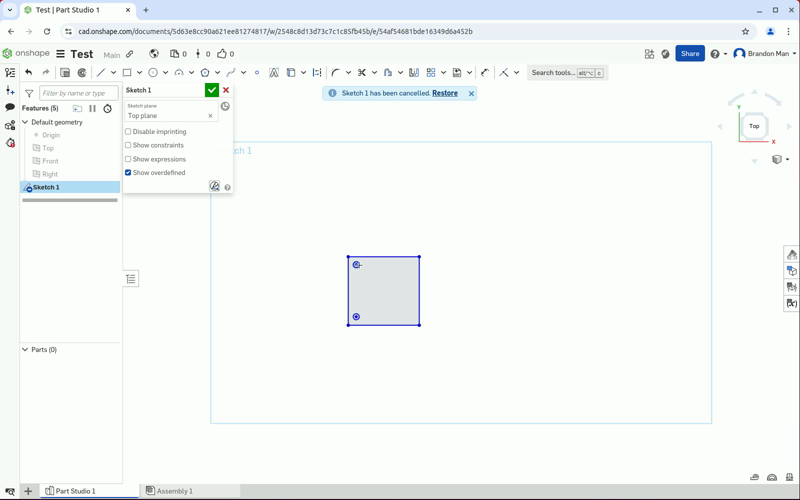
key_down(shift)
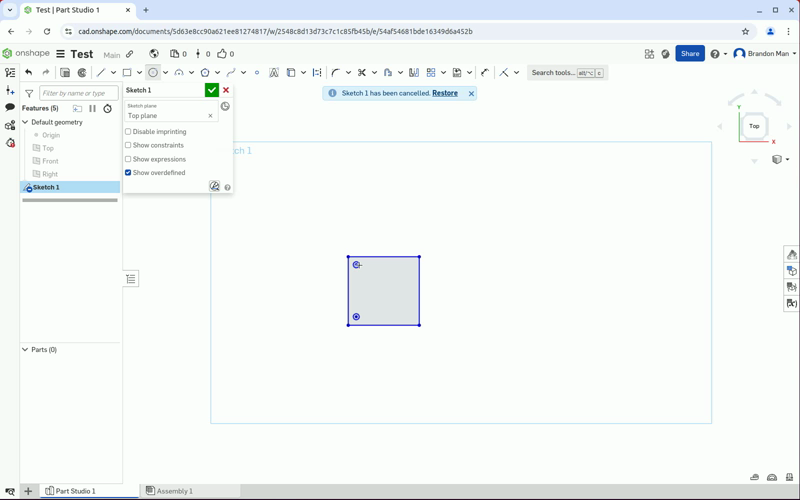
mouse_move(410, 316)
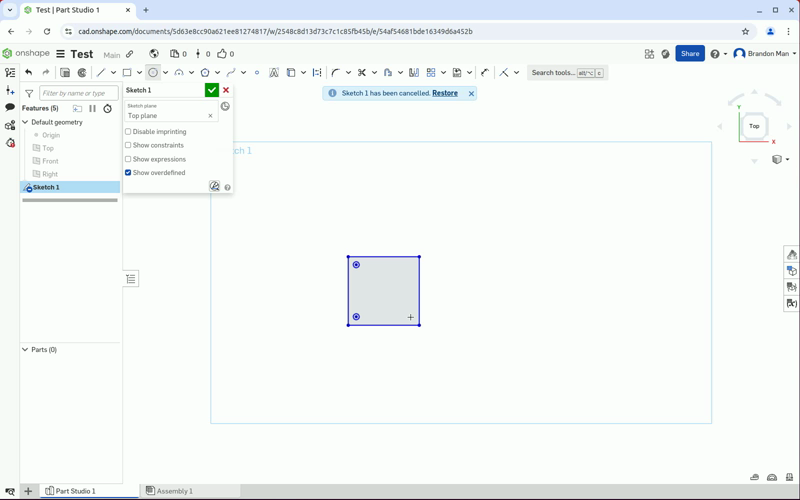
click(410, 316)
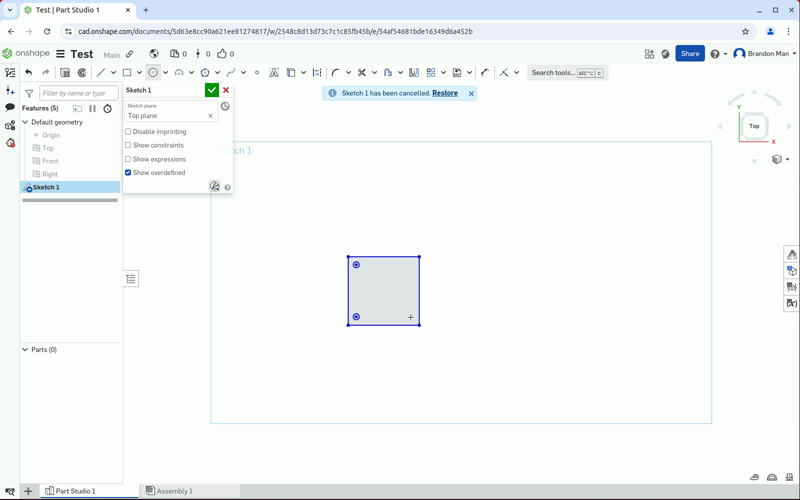
key_up(shift)
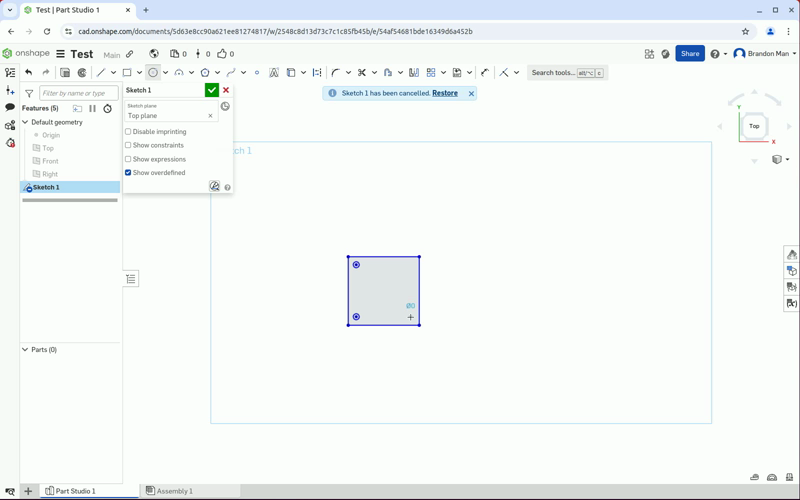
mouse_move(413, 316)
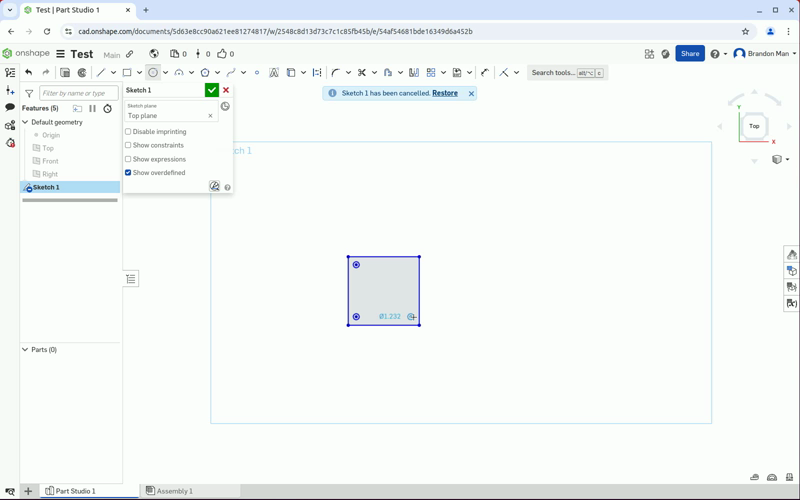
click(413, 316)
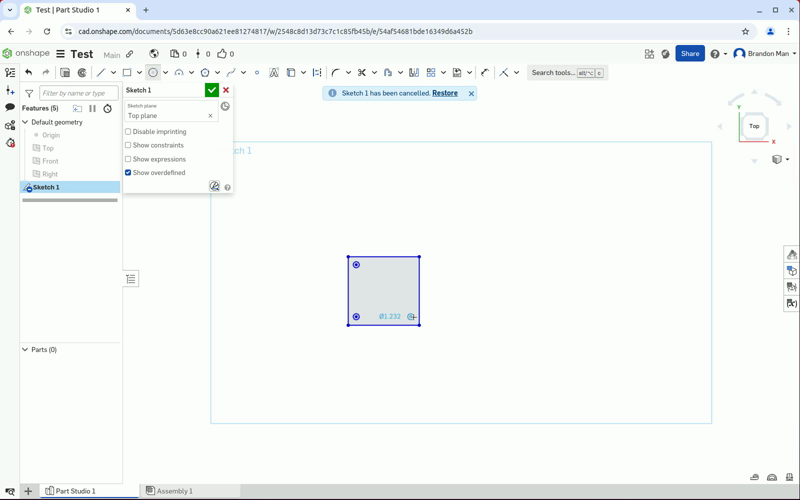
key(esc)
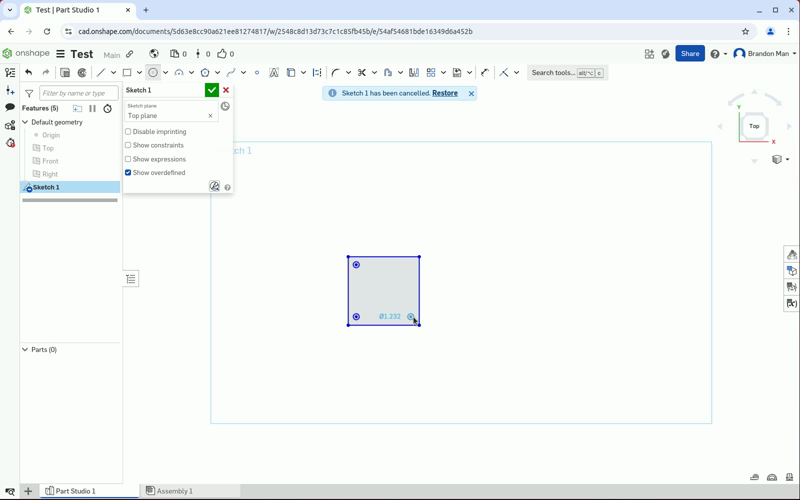
key(c)
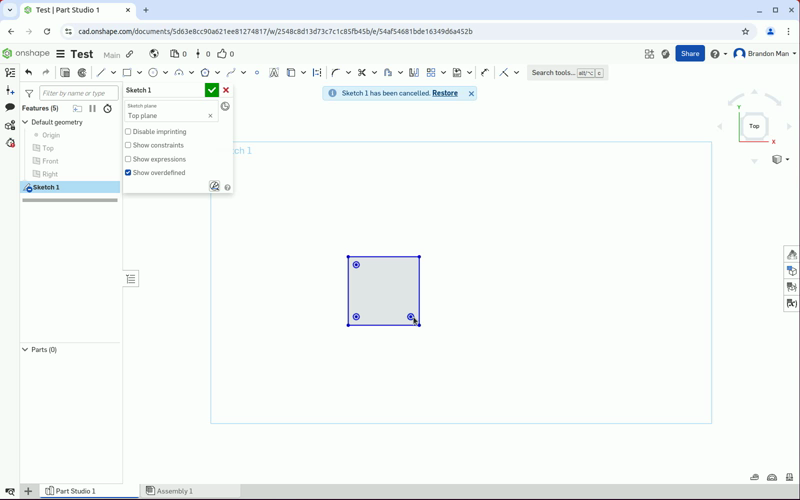
key_down(shift)
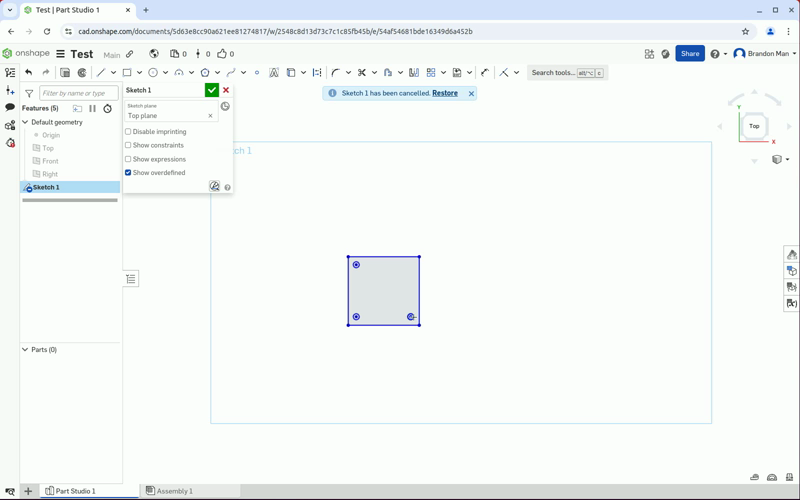
mouse_move(410, 264)
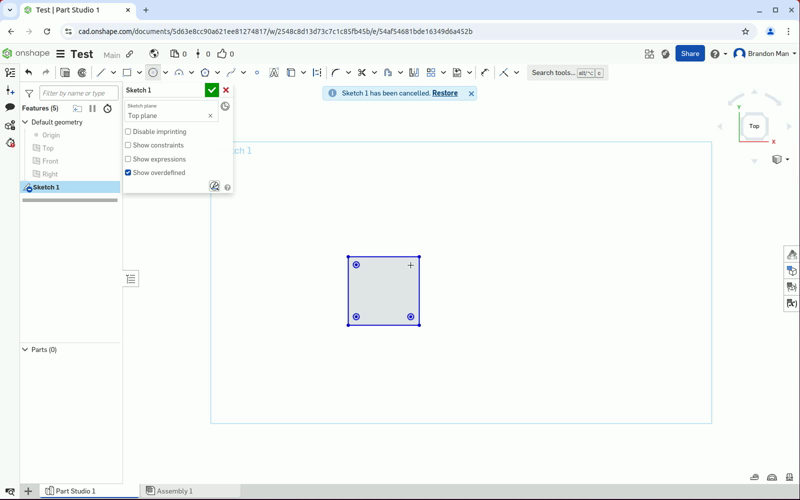
click(410, 264)
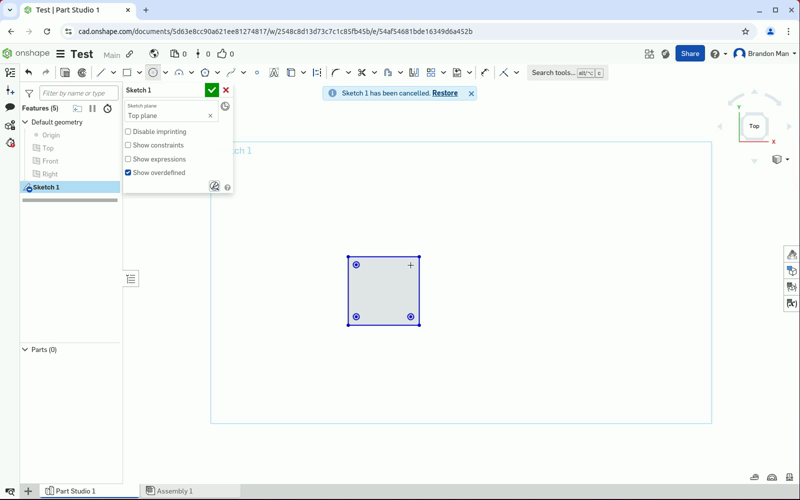
key_up(shift)
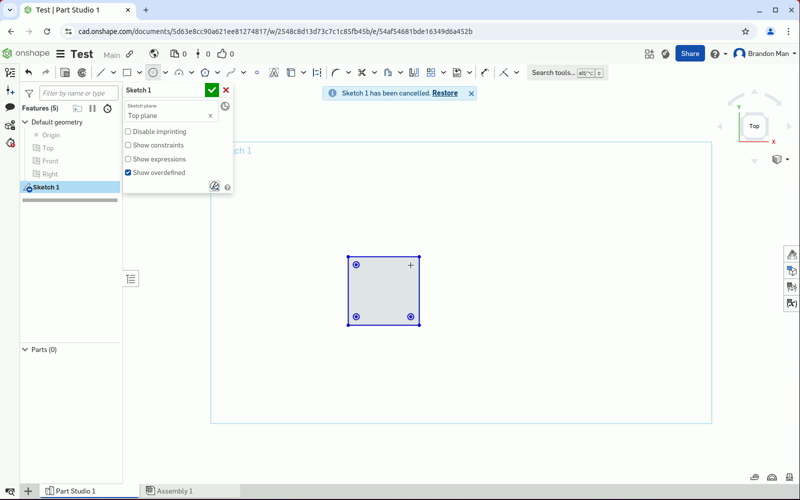
mouse_move(413, 264)
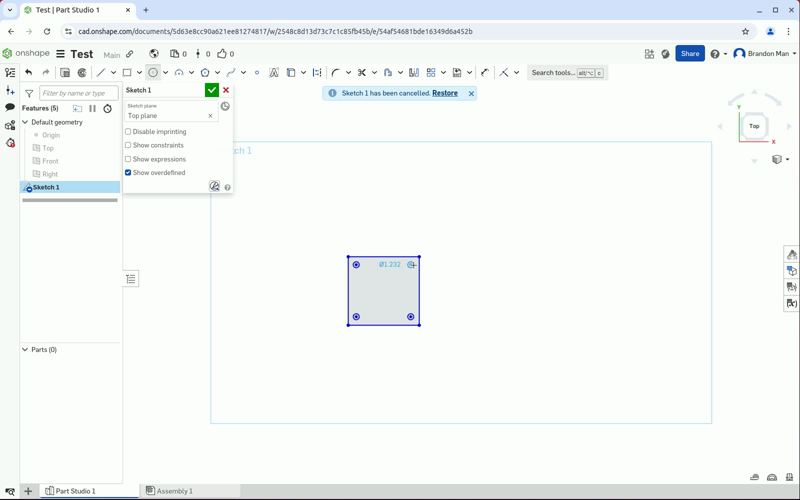
click(413, 264)
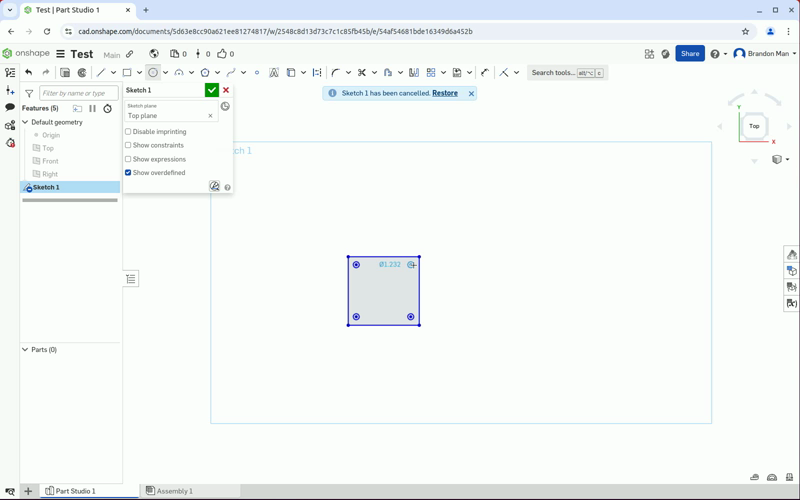
key(esc)
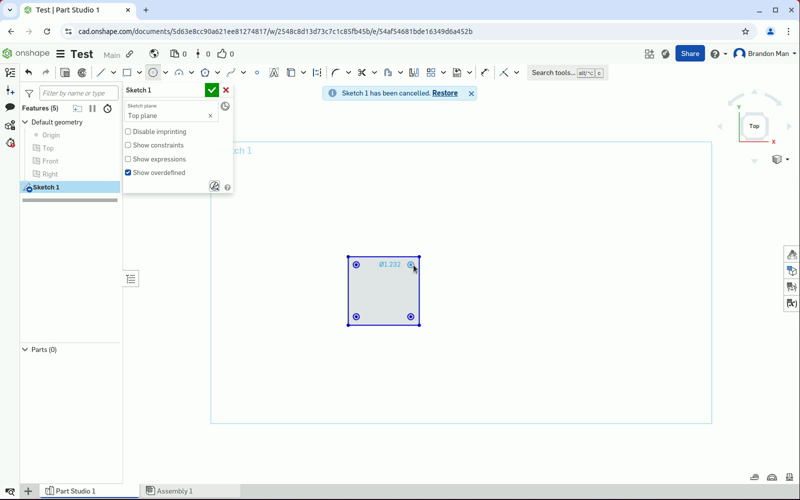
mouse_move(356, 302)
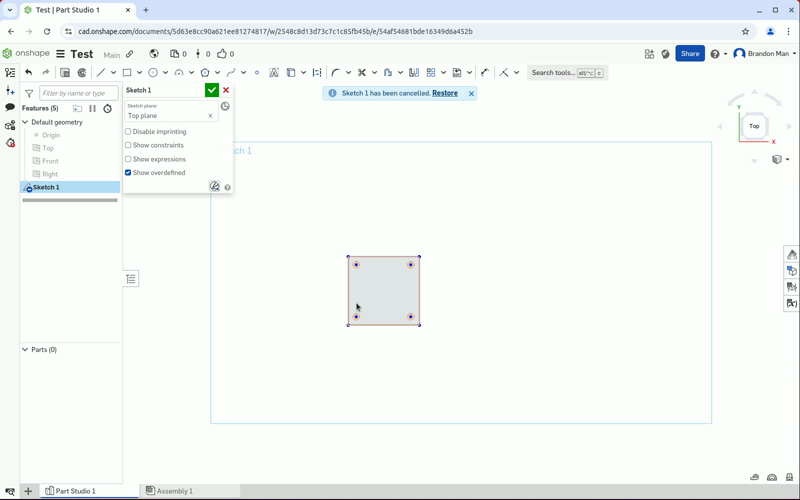
click(356, 302)
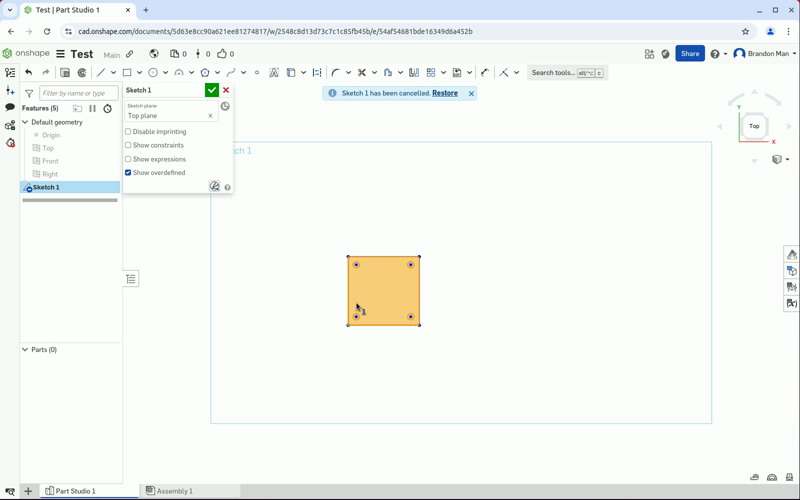
mouse_move(73, 352)
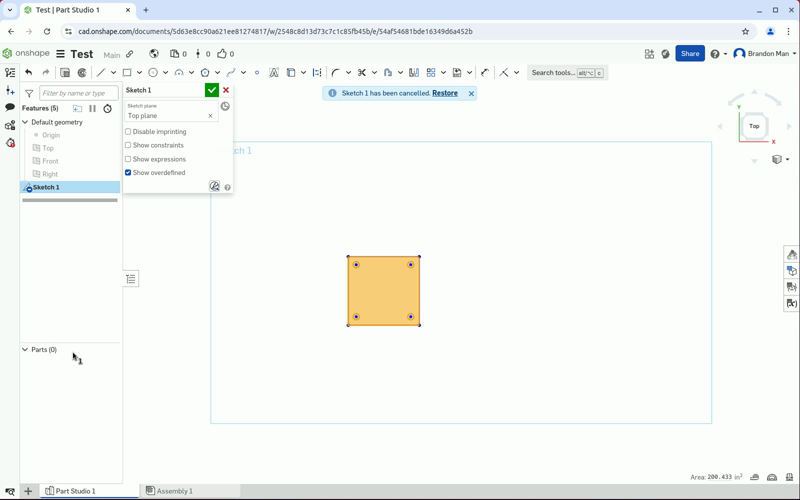
key(shift+y)
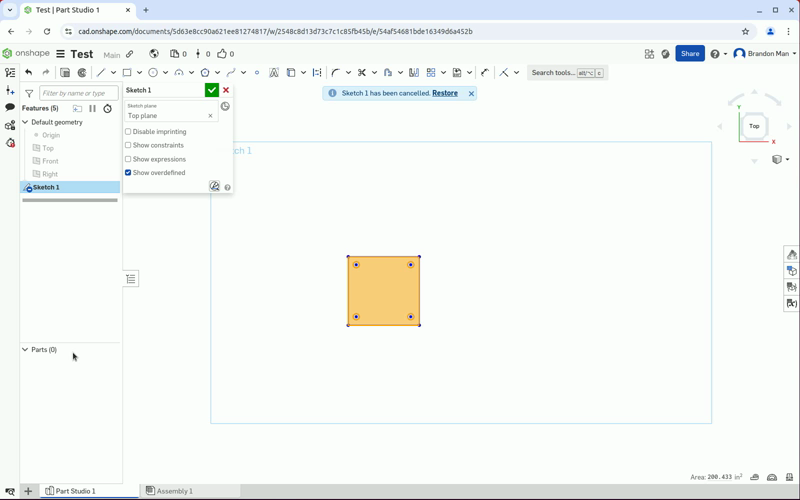
key(shift+e)
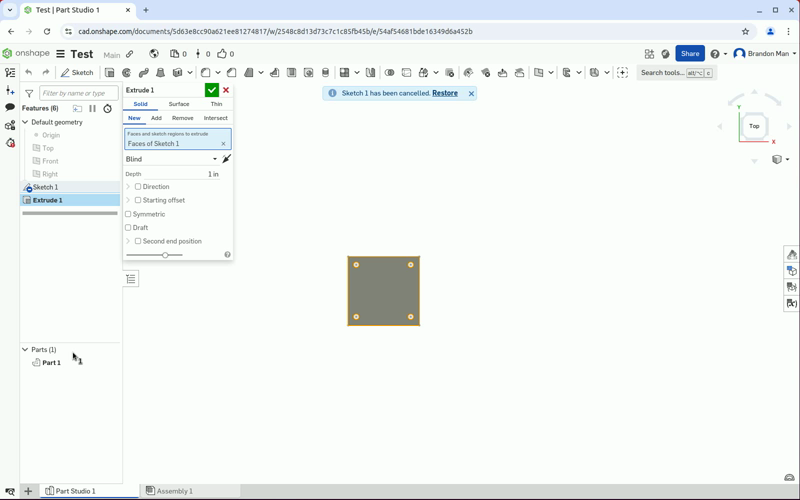
mouse_move(143, 106)
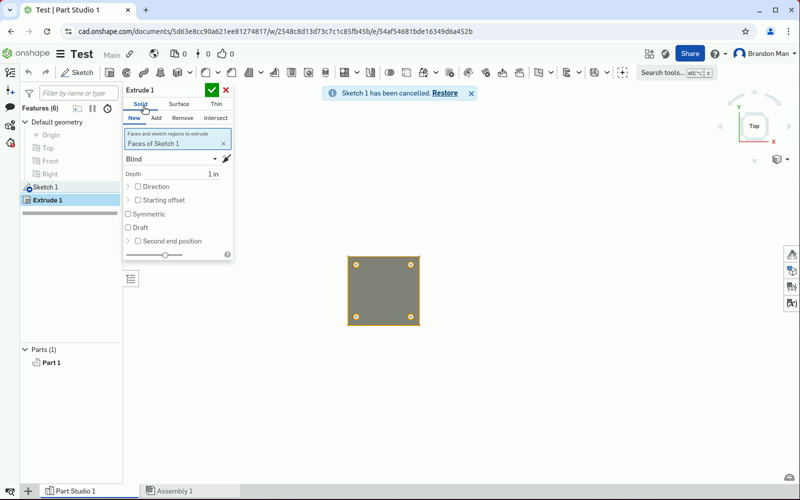
click(143, 106)
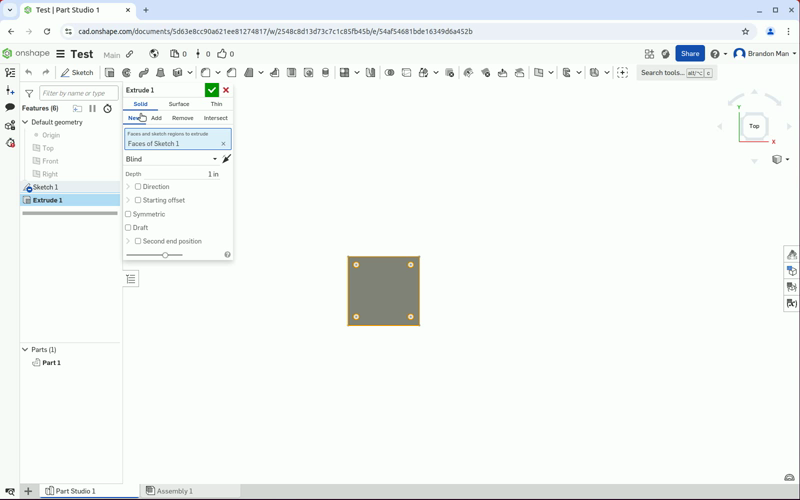
mouse_move(137, 120)
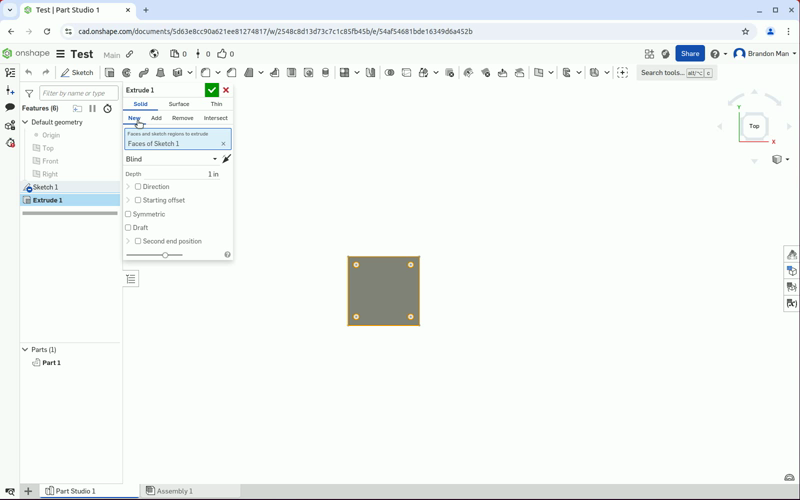
click(137, 120)
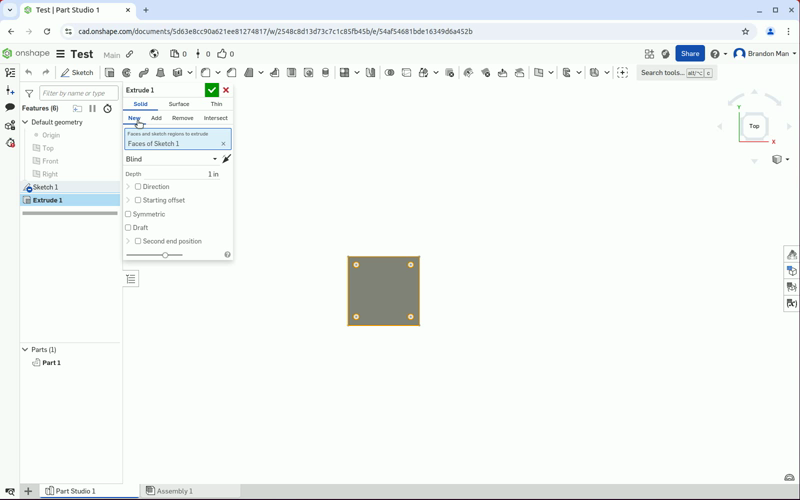
key(tab, 4)
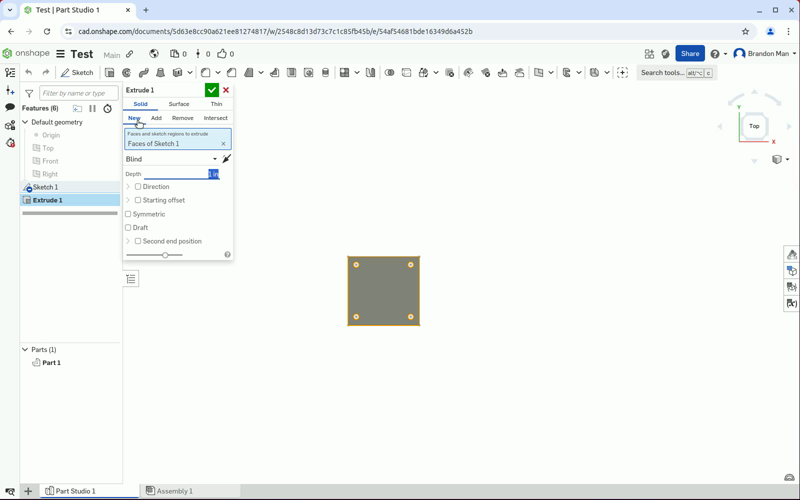
text(3.37)
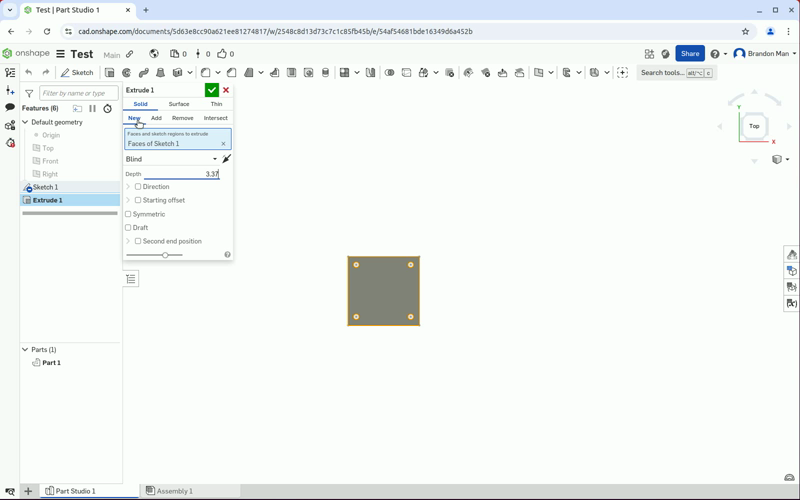
key(enter)
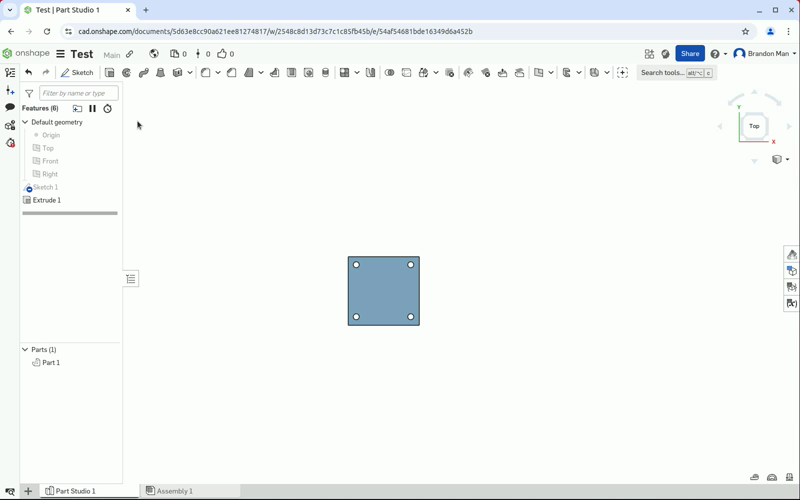
key(shift+h)
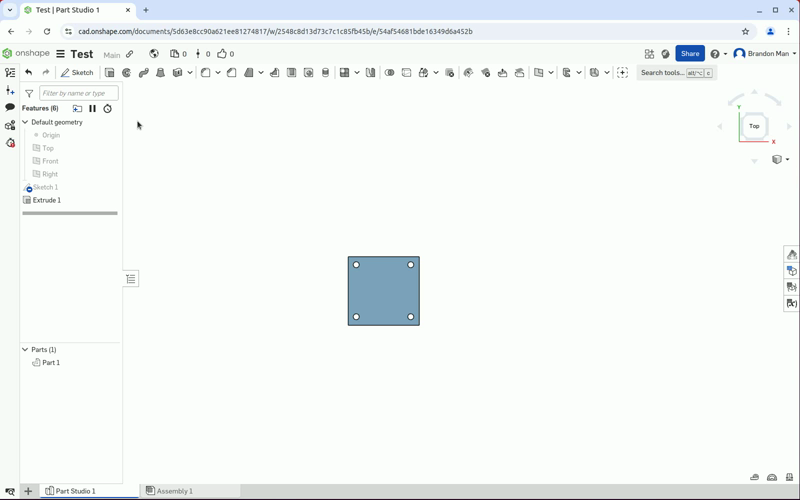
key(shift+h)
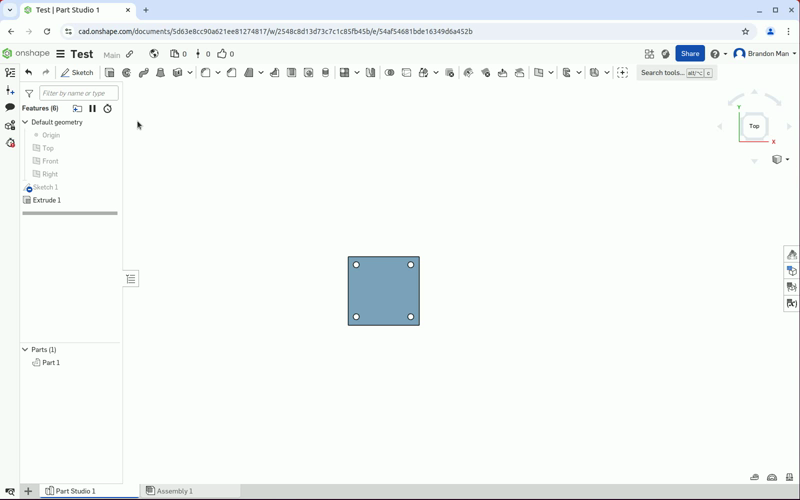
mouse_move(73, 189)
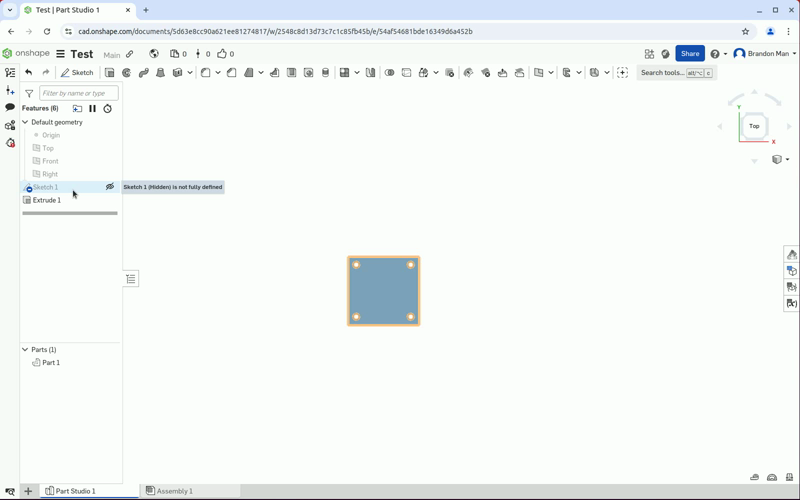
click(73, 189)
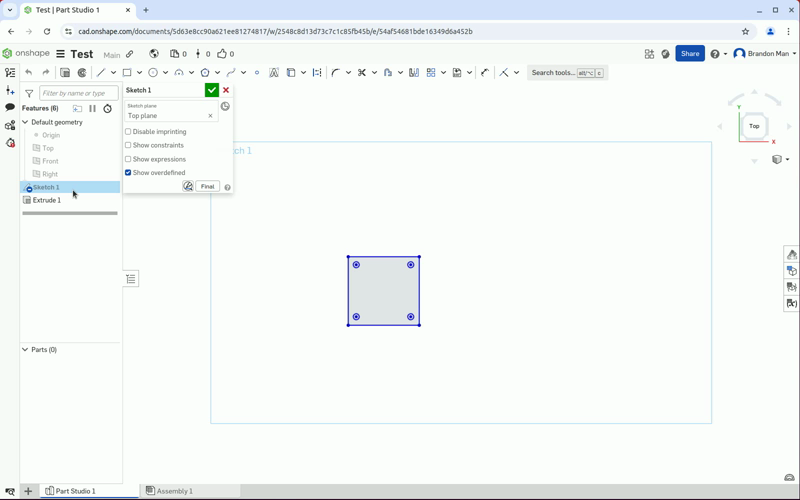
mouse_move(229, 92)
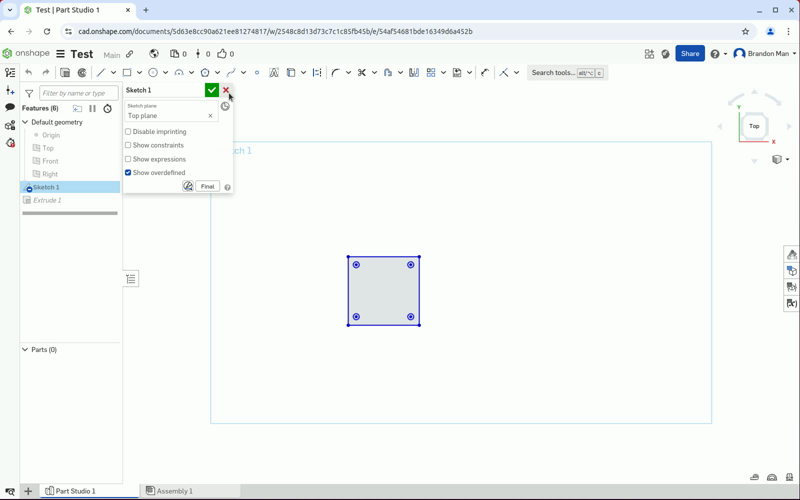
click(229, 92)
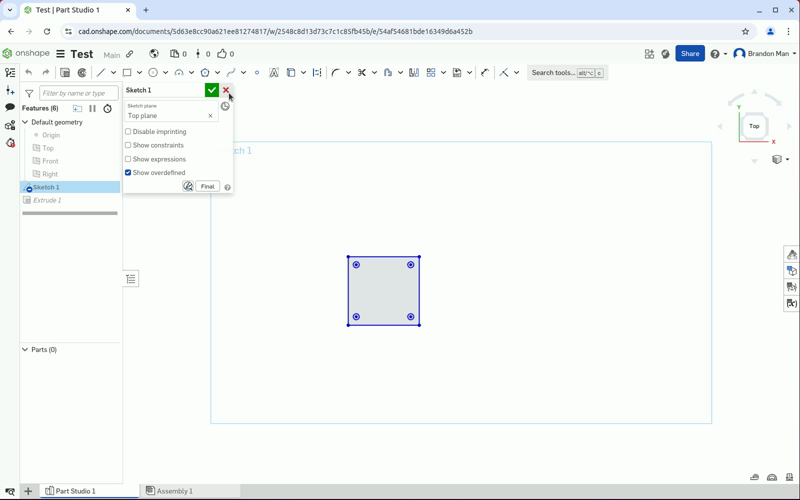
key(shift+s)
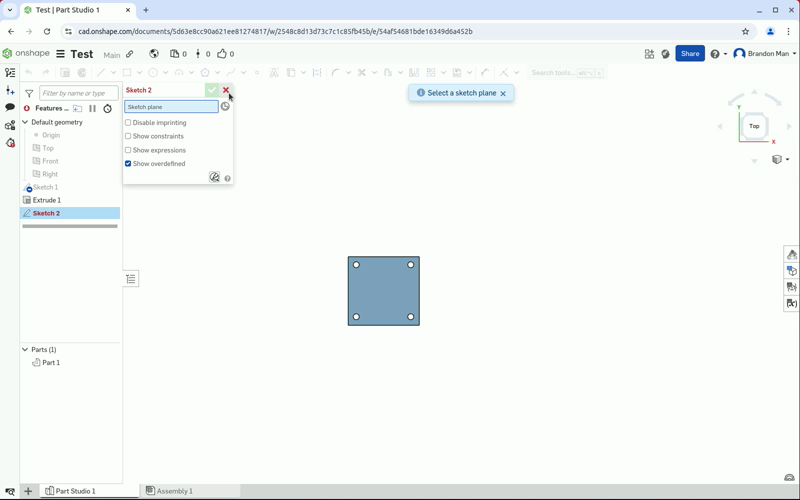
mouse_move(73, 150)
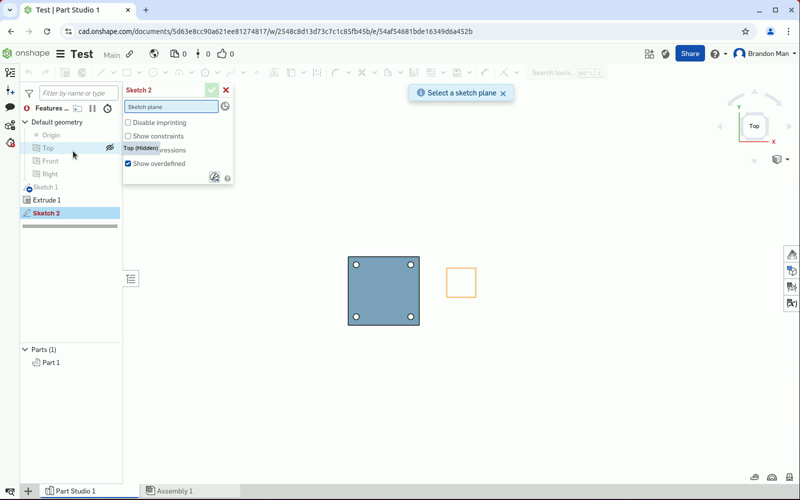
click(73, 150)
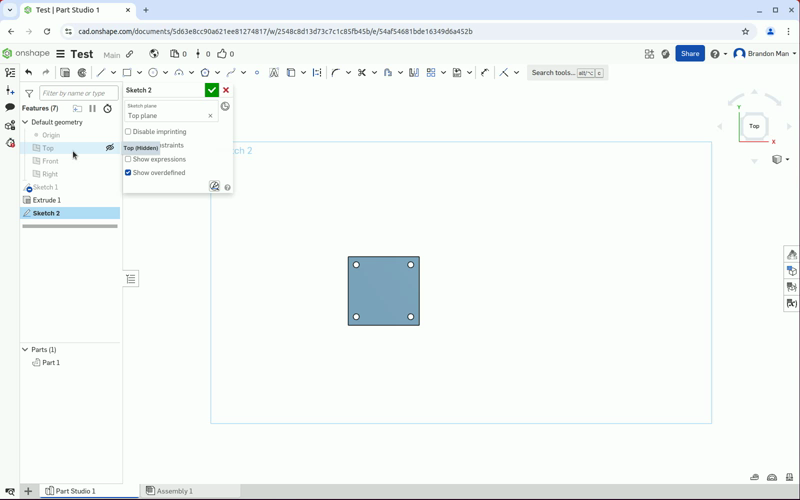
mouse_move(73, 352)
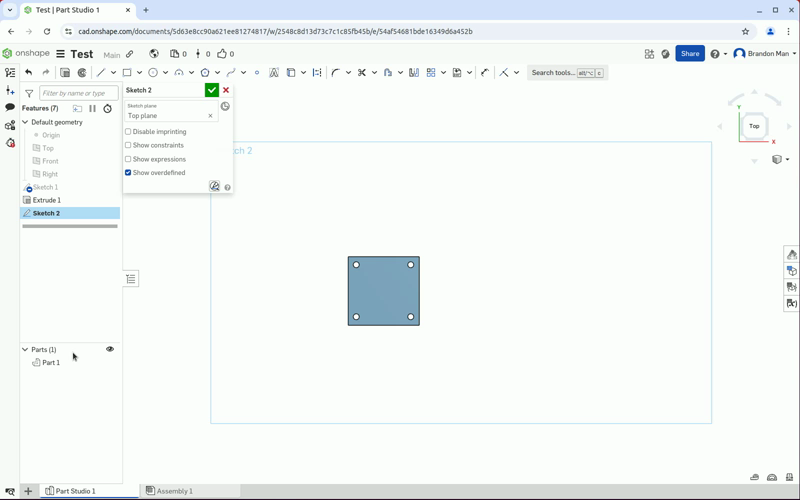
key(y)
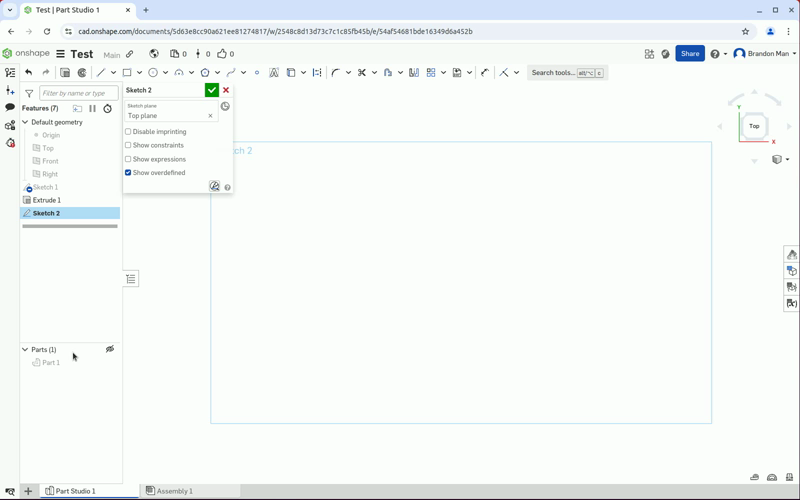
key(l)
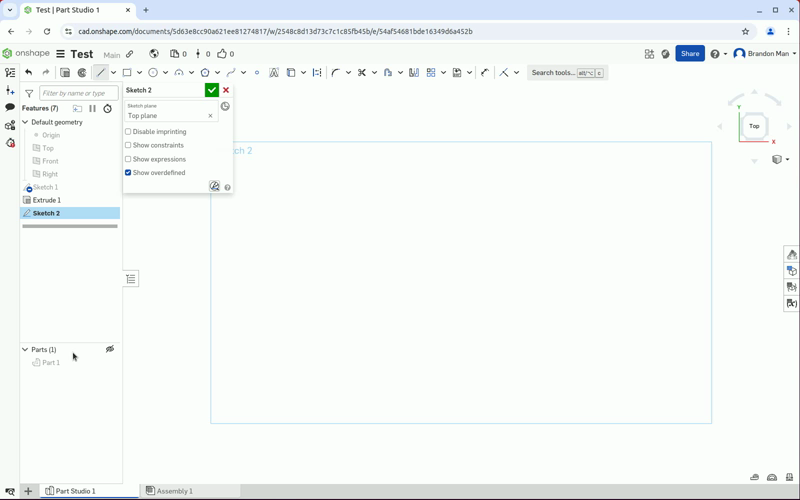
key_down(shift)
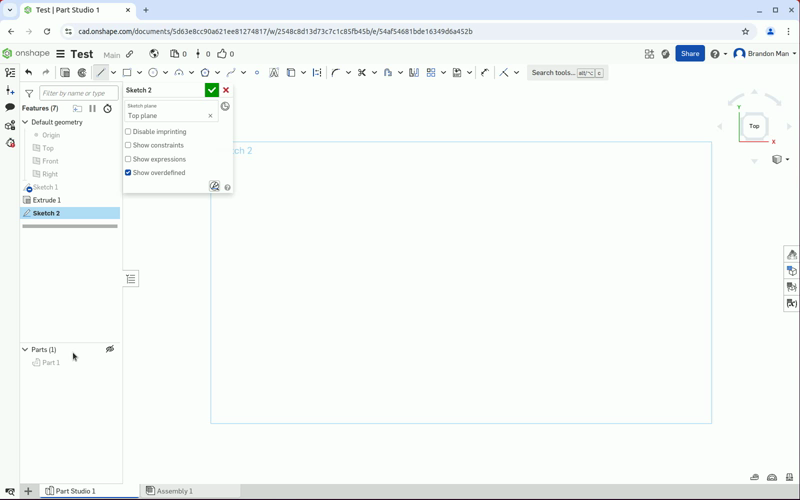
mouse_move(418, 325)
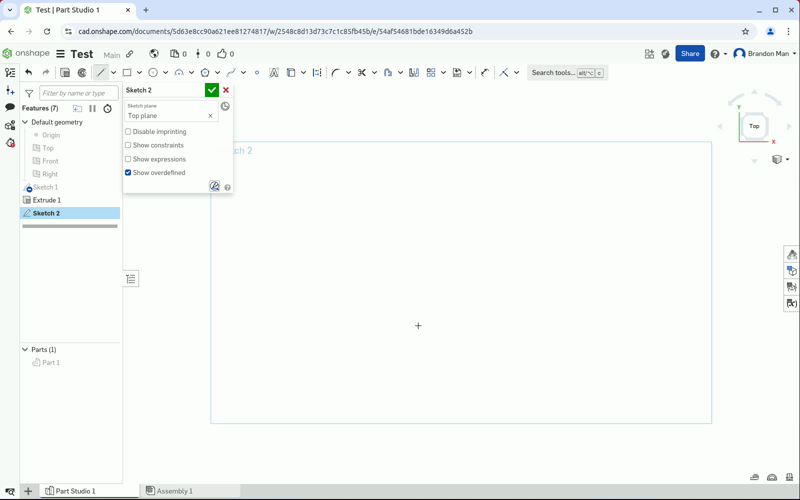
click(418, 325)
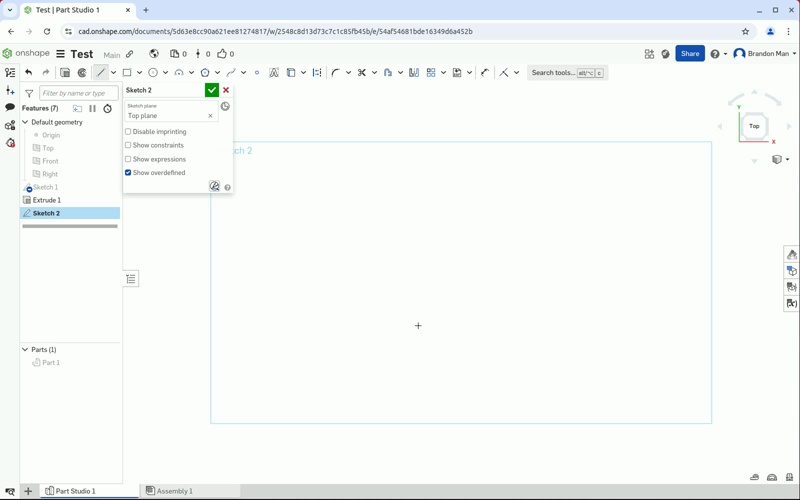
key_up(shift)
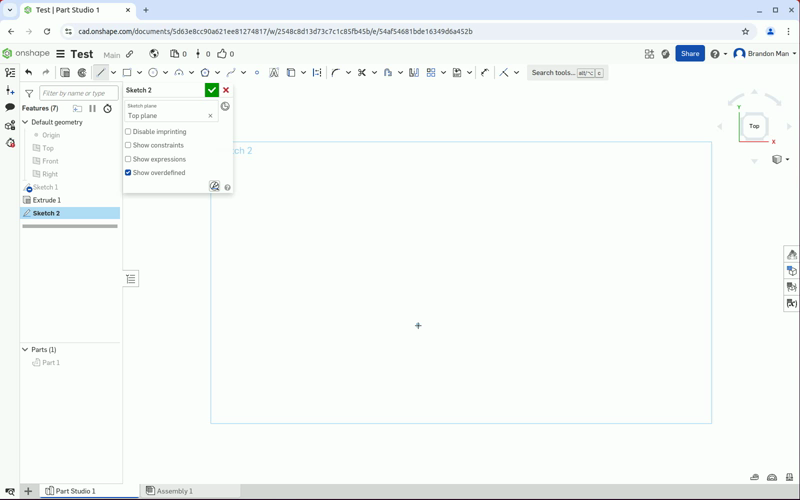
key_down(shift)
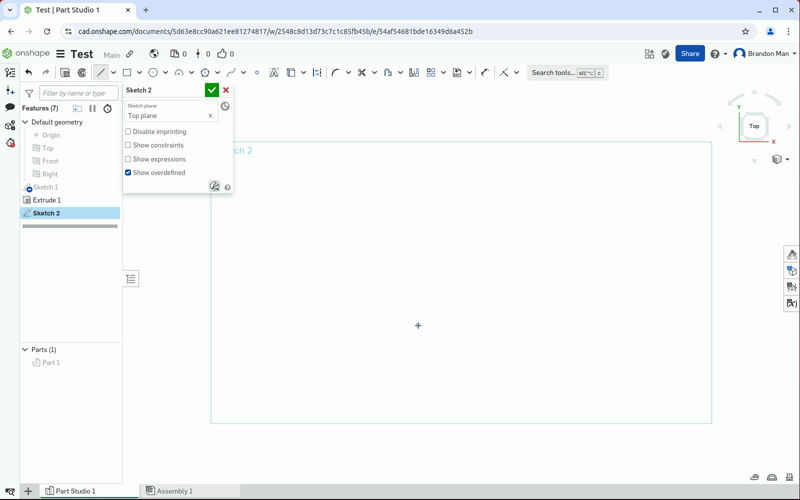
mouse_move(448, 325)
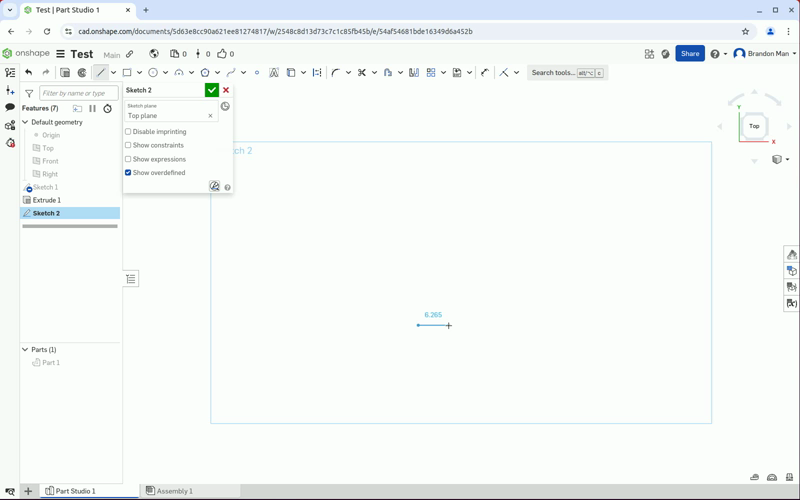
mouse_move(461, 325)
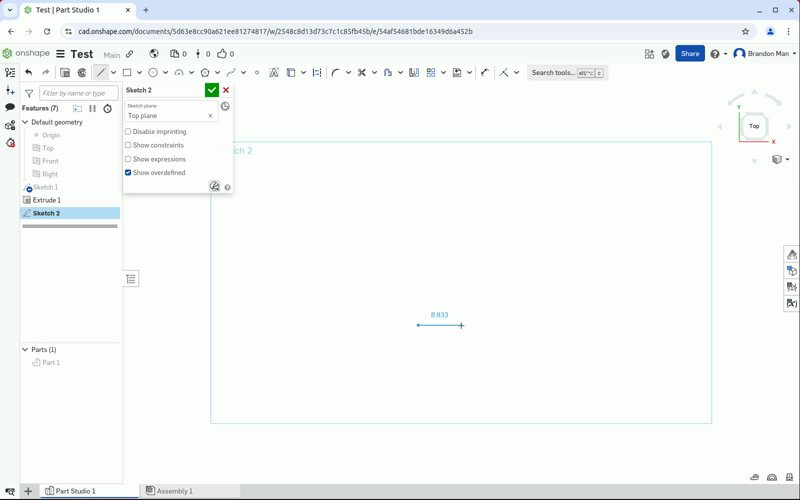
click(461, 325)
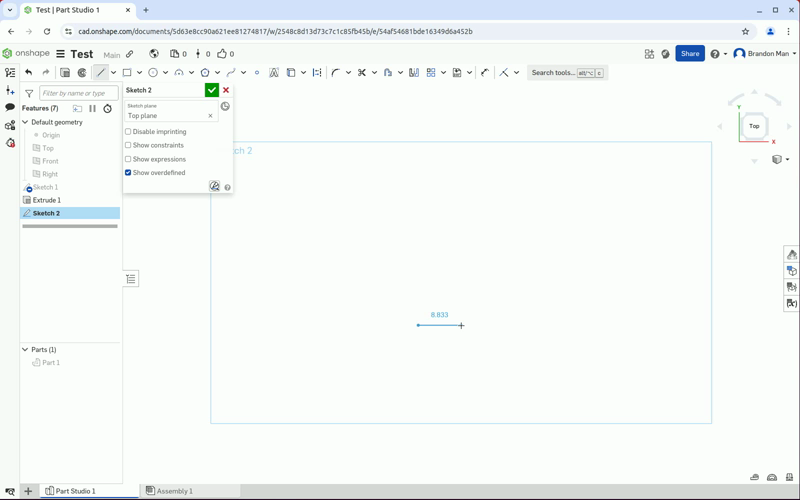
key_up(shift)
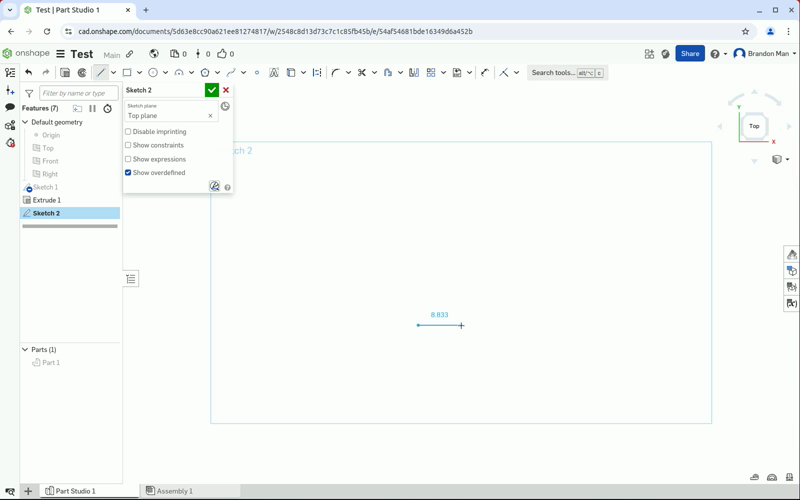
key_down(shift)
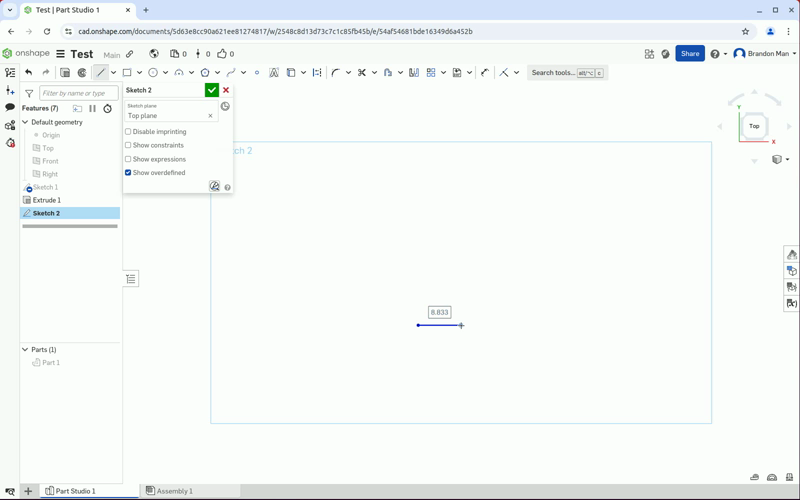
mouse_move(491, 325)
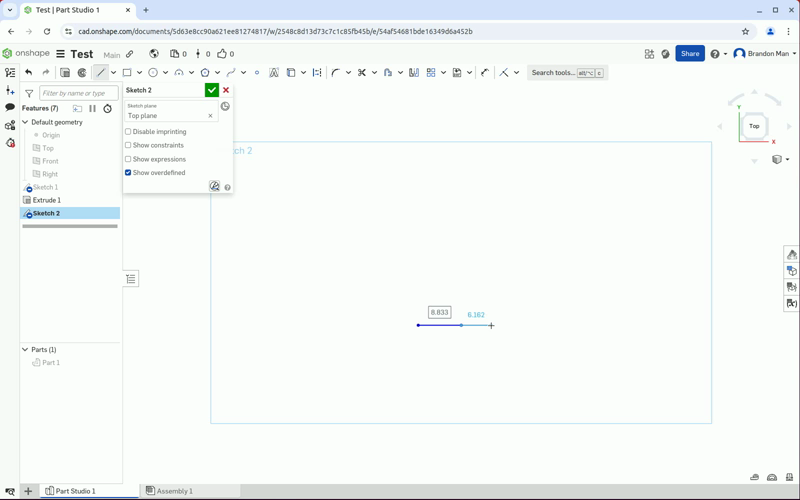
mouse_move(503, 325)
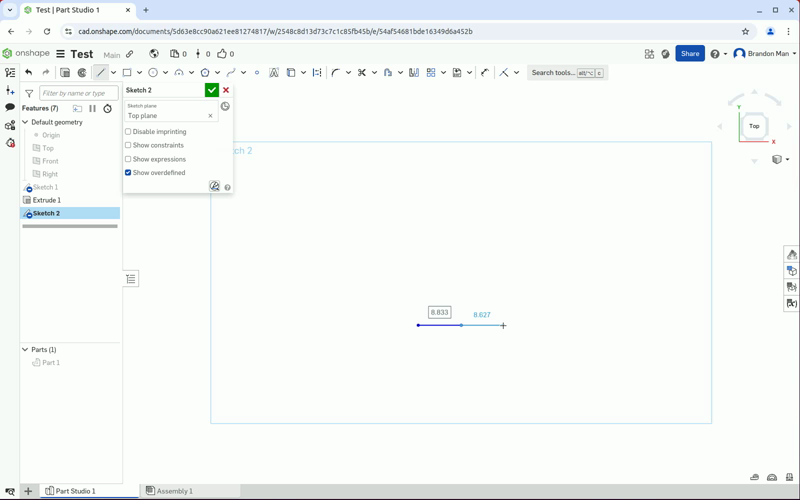
click(503, 325)
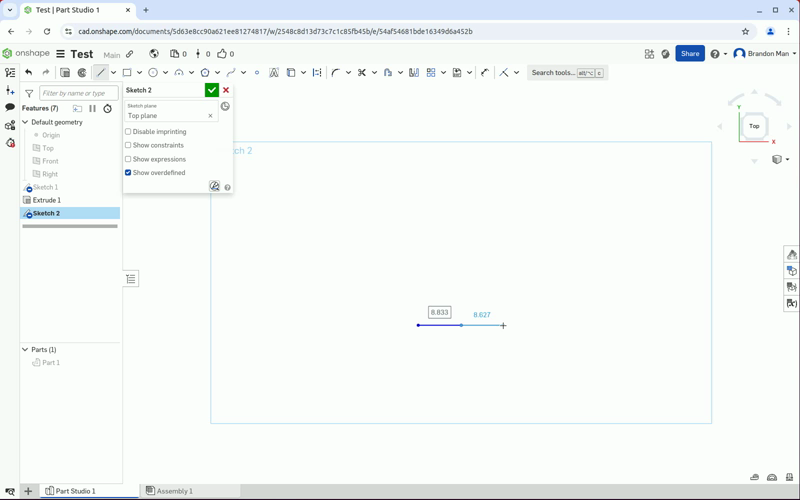
key_up(shift)
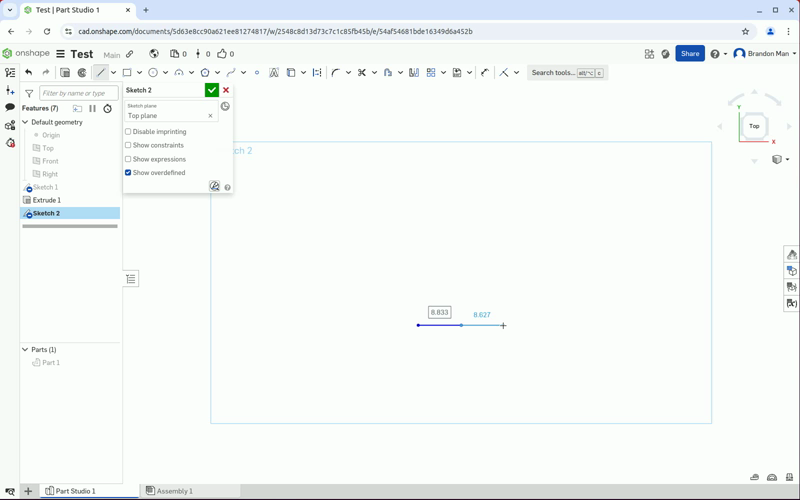
key_down(shift)
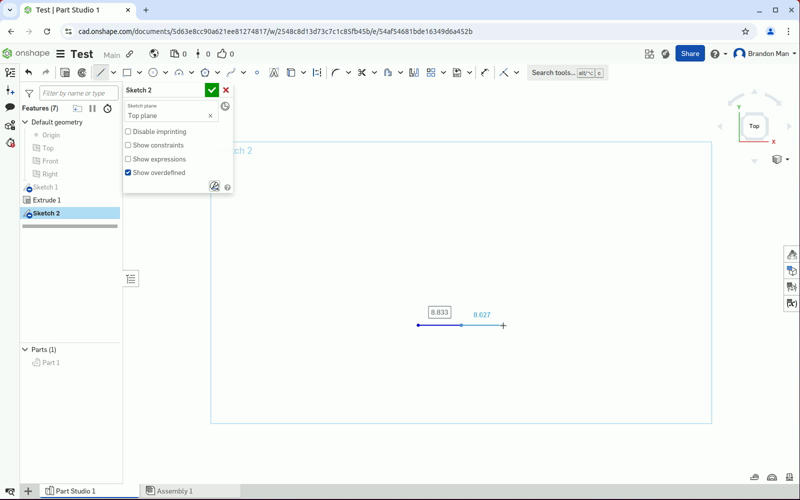
mouse_move(533, 325)
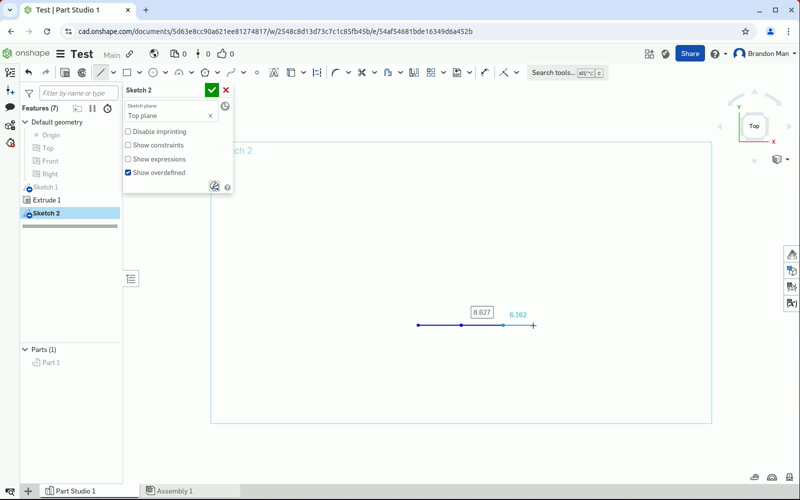
mouse_move(503, 315)
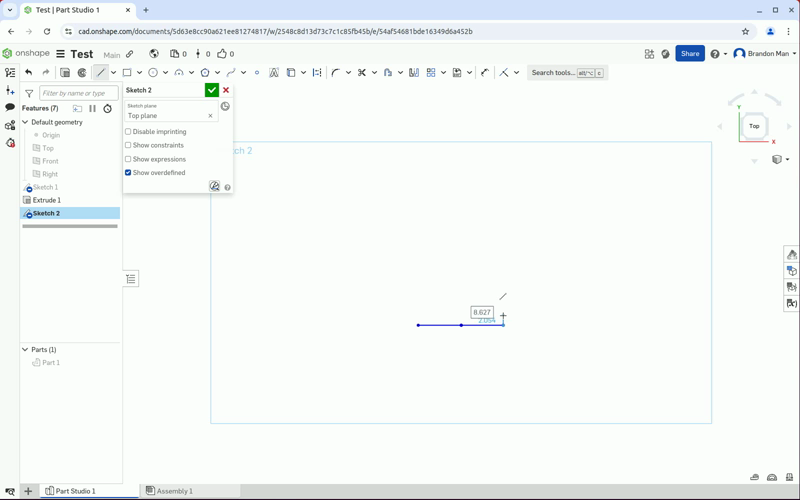
click(503, 315)
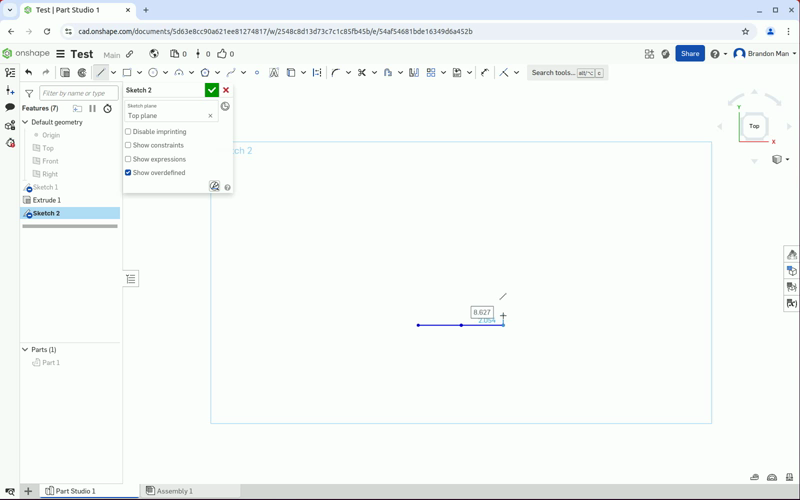
key_up(shift)
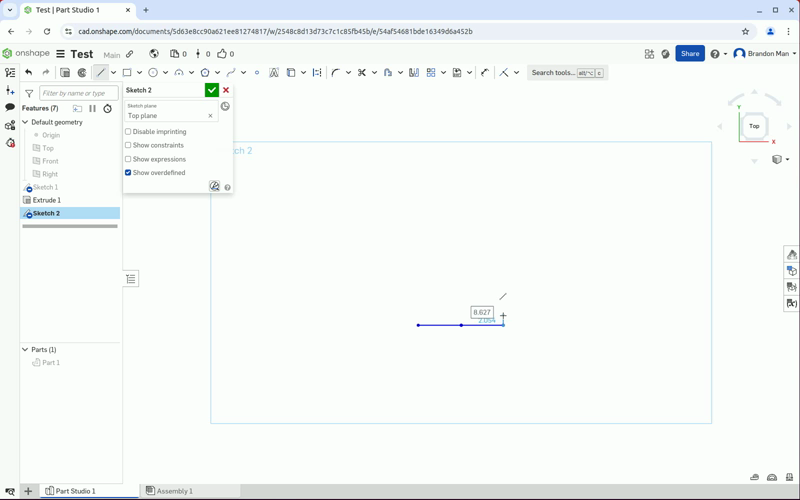
key_down(shift)
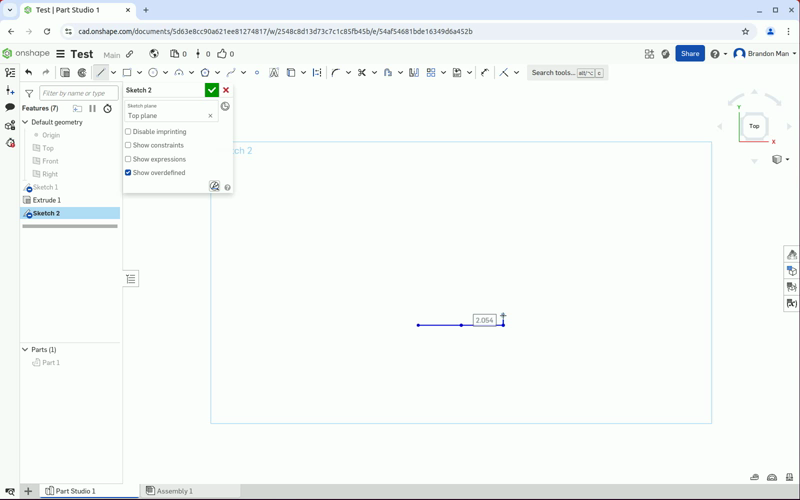
mouse_move(503, 240)
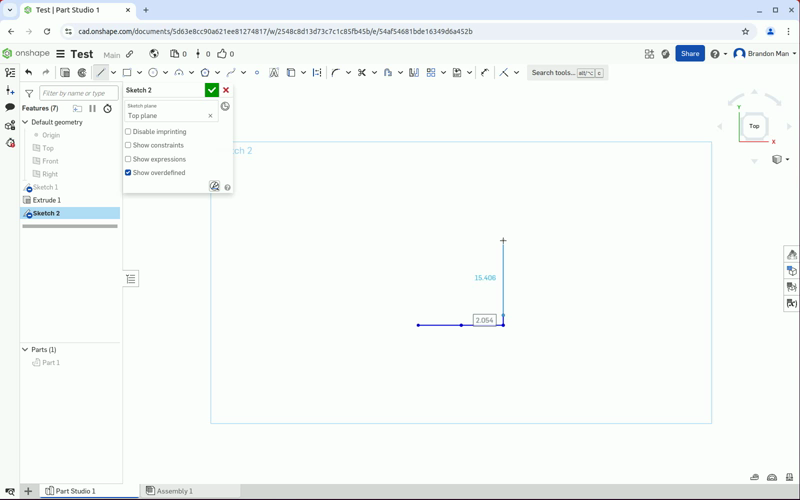
click(503, 240)
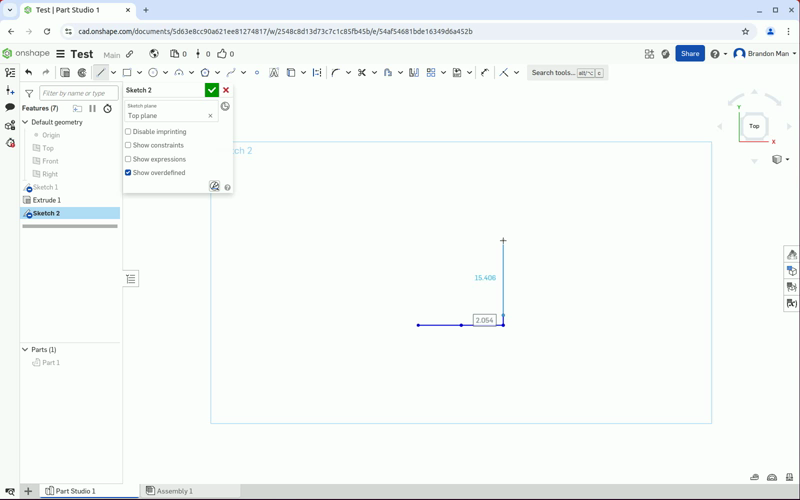
key_up(shift)
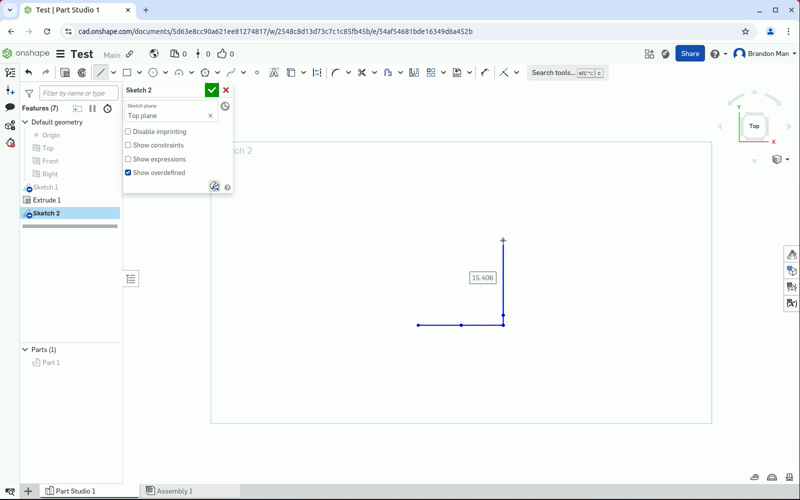
key_down(shift)
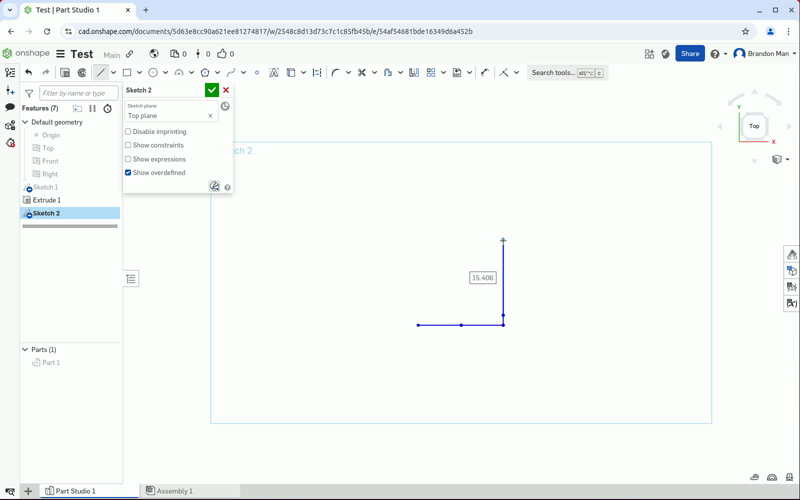
mouse_move(418, 240)
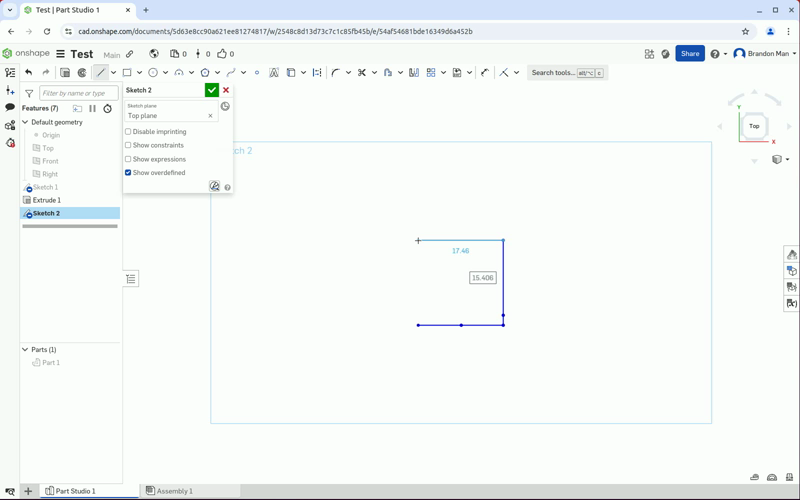
click(418, 240)
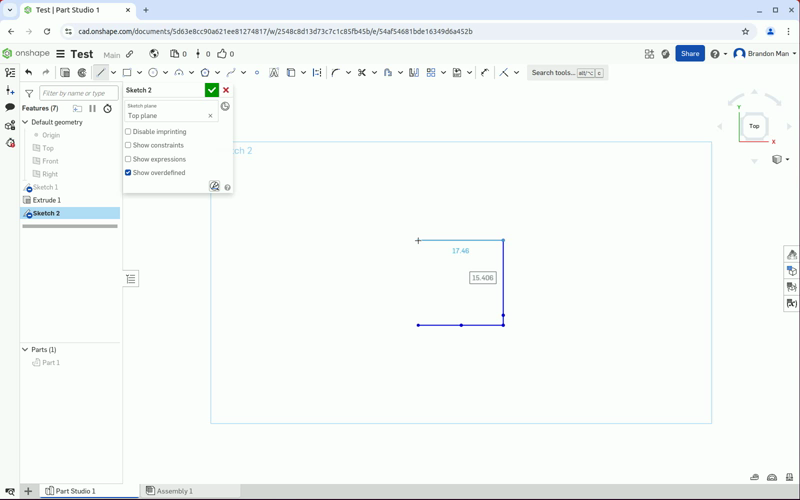
key_up(shift)
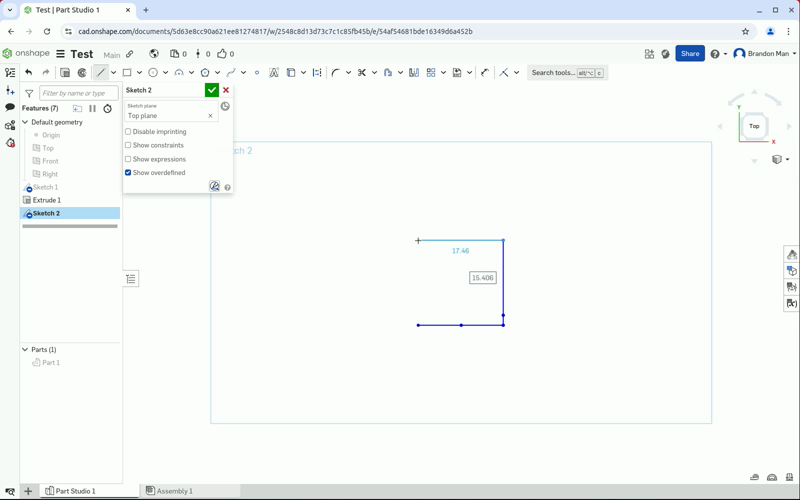
key_down(shift)
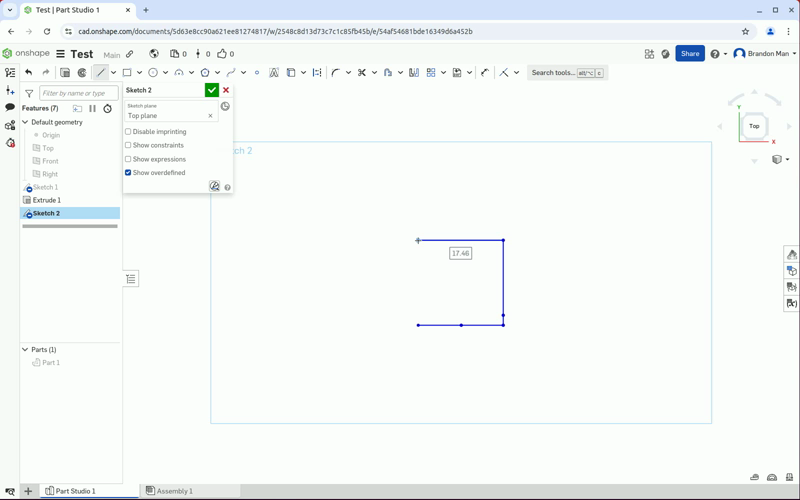
mouse_move(448, 240)
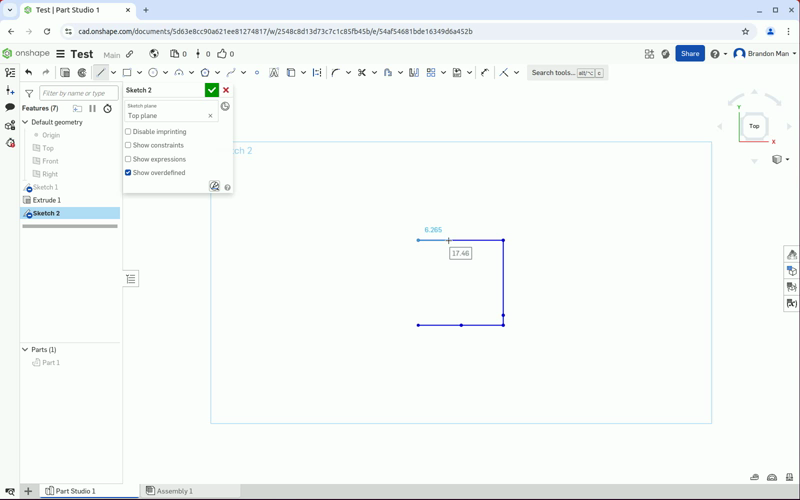
mouse_move(418, 256)
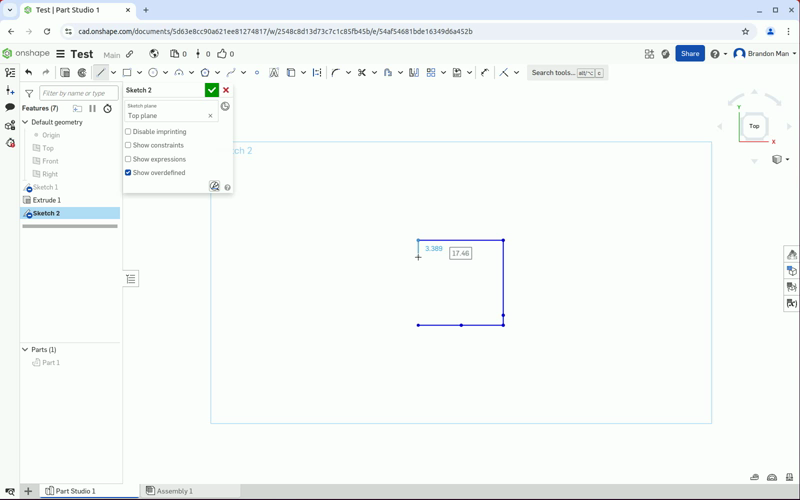
click(418, 256)
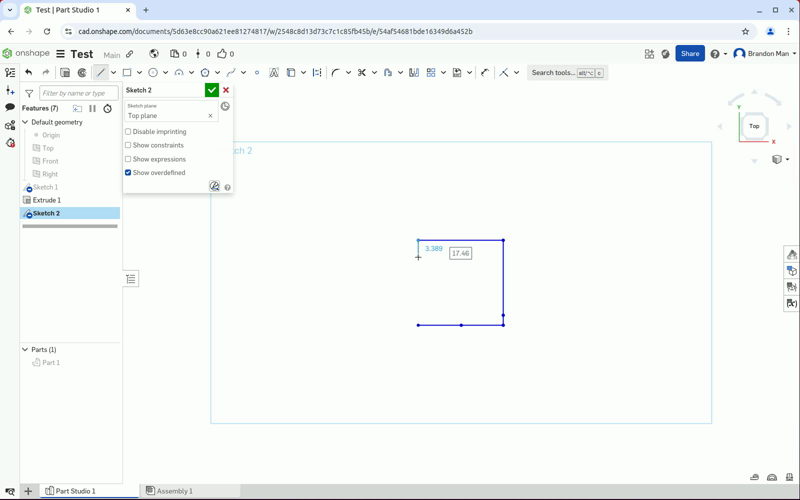
key_up(shift)
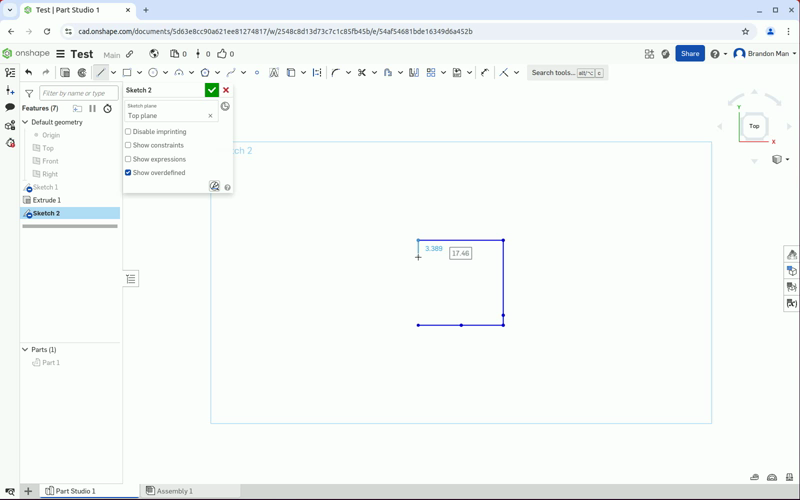
key_down(shift)
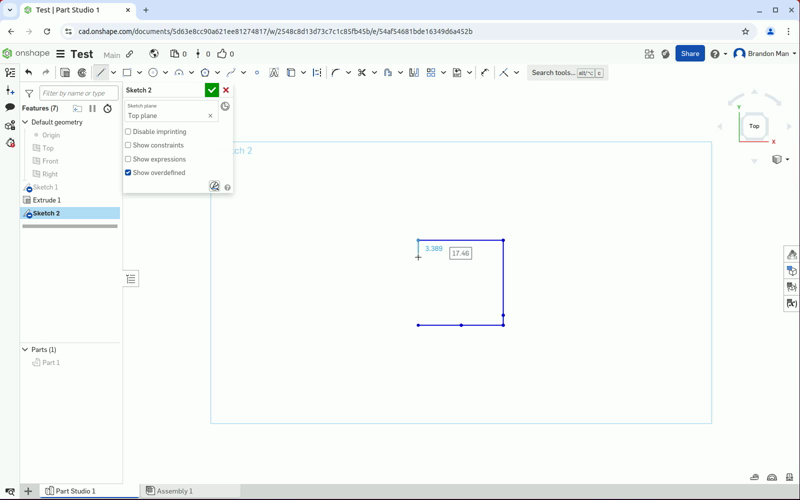
mouse_move(418, 325)
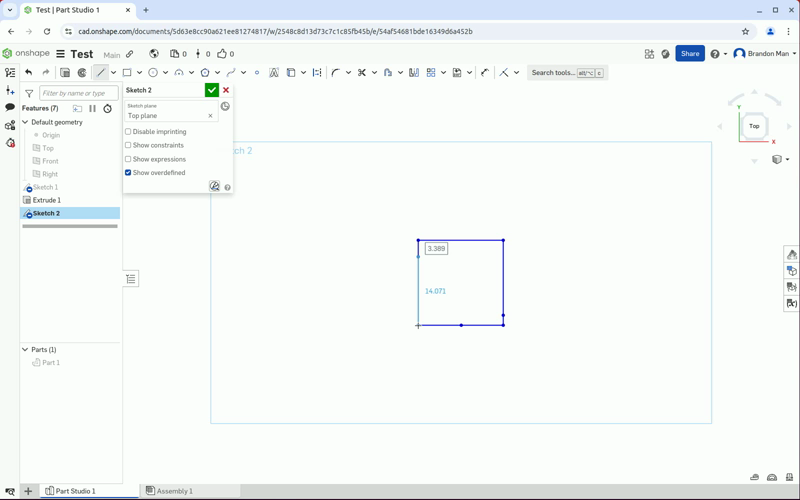
key_up(shift)
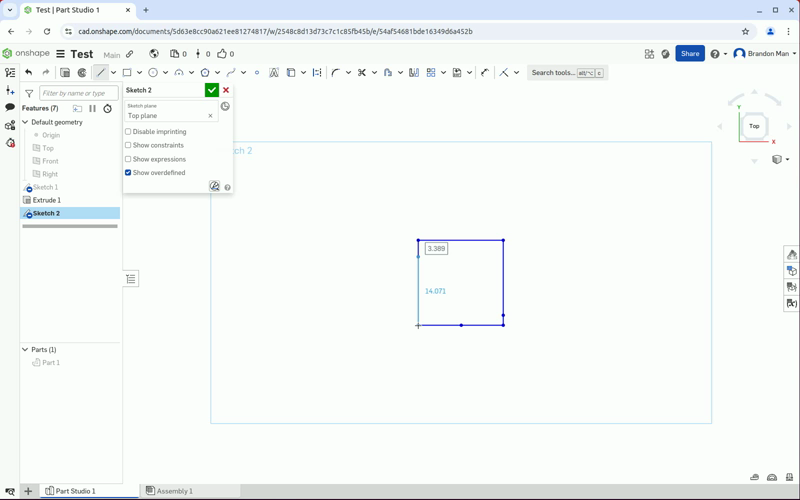
click(418, 325)
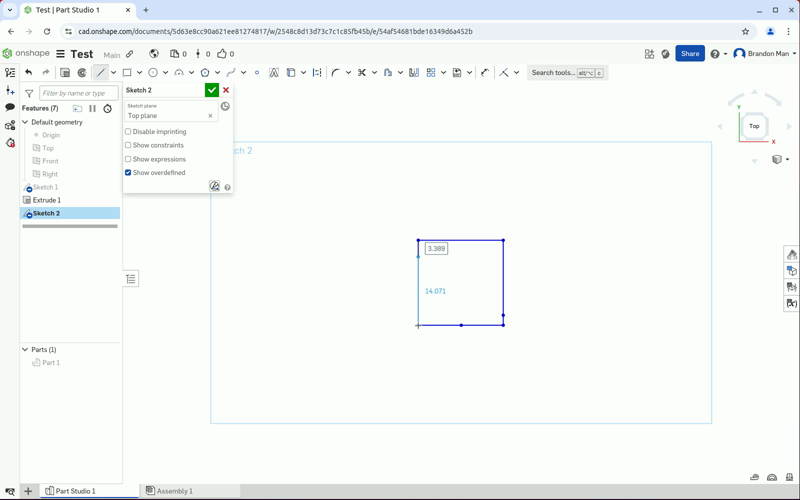
key(esc)
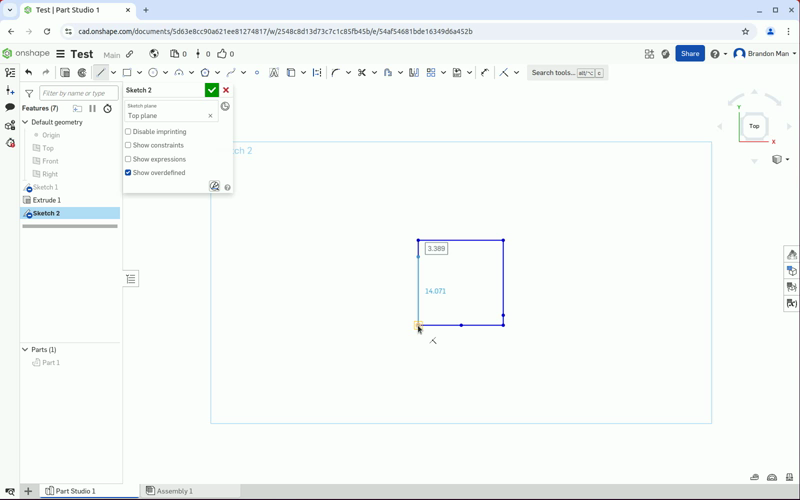
key(c)
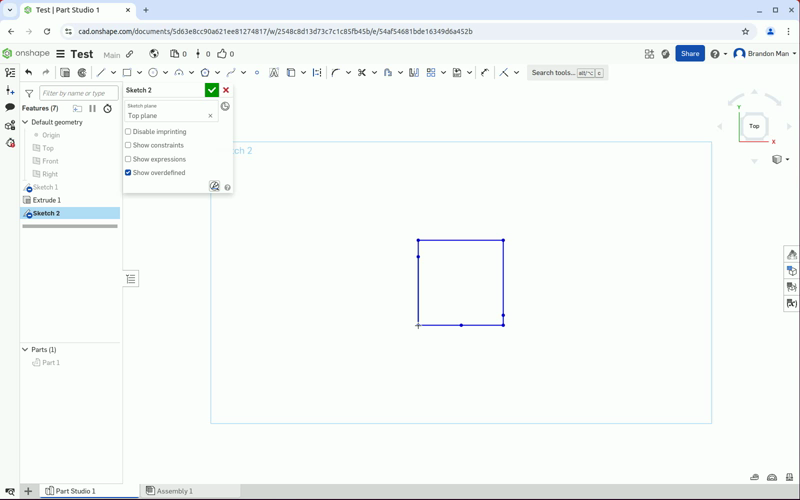
key_down(shift)
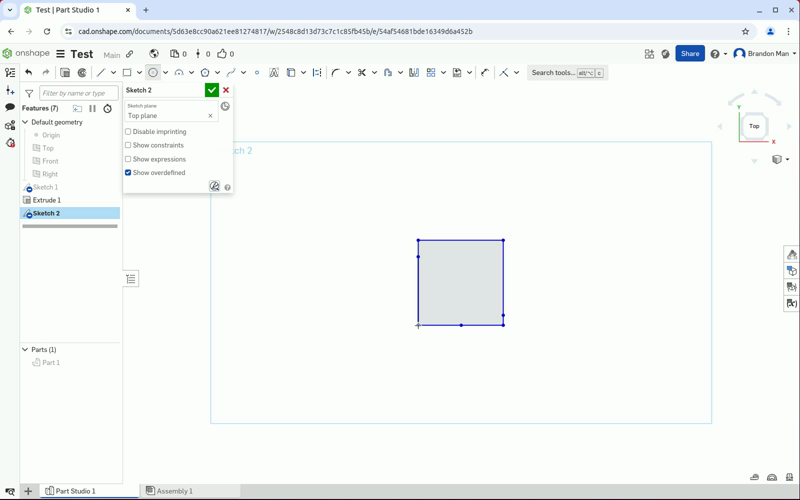
mouse_move(429, 314)
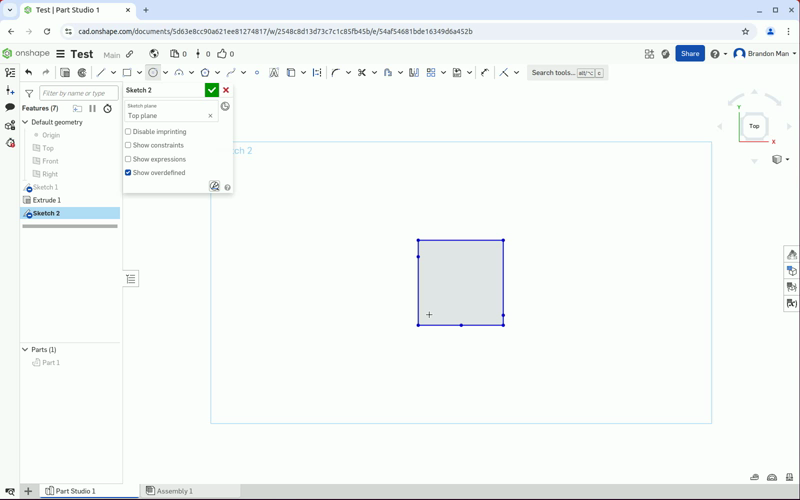
click(429, 314)
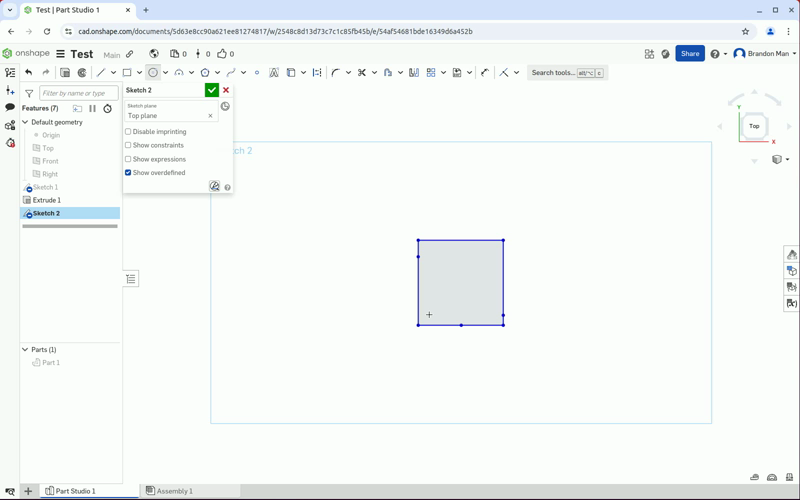
key_up(shift)
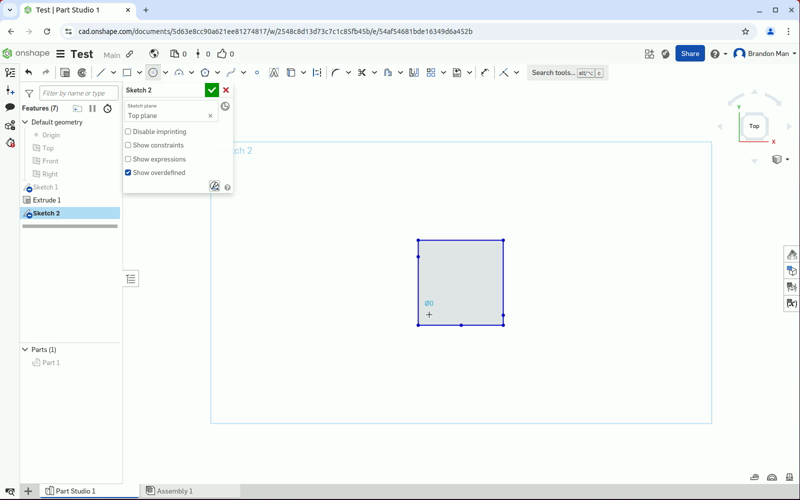
mouse_move(432, 314)
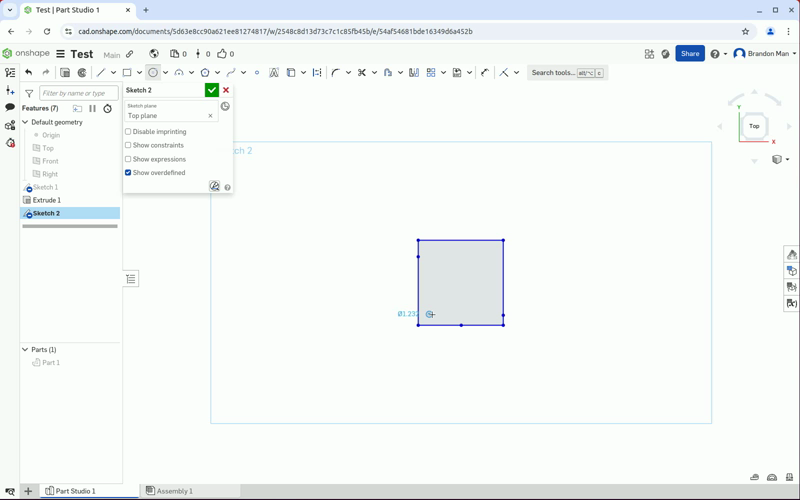
scroll(6)
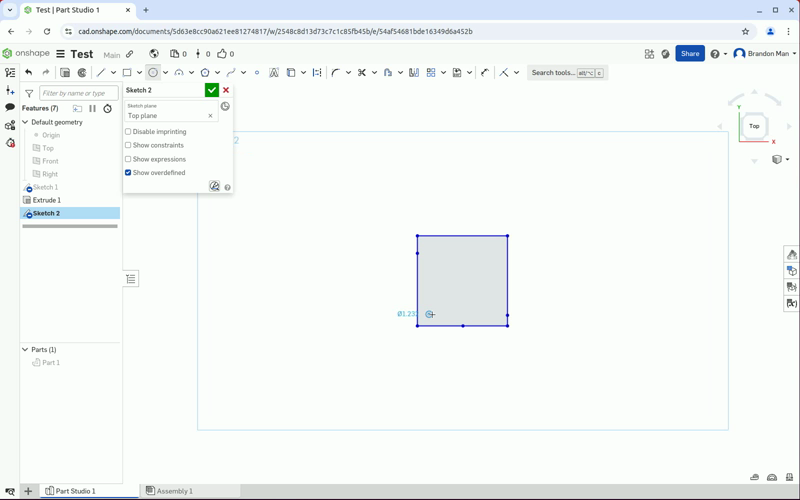
scroll(6)
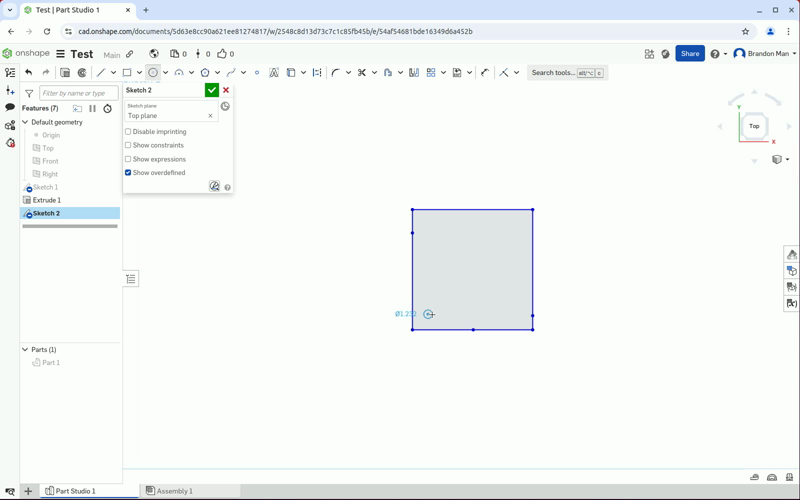
scroll(6)
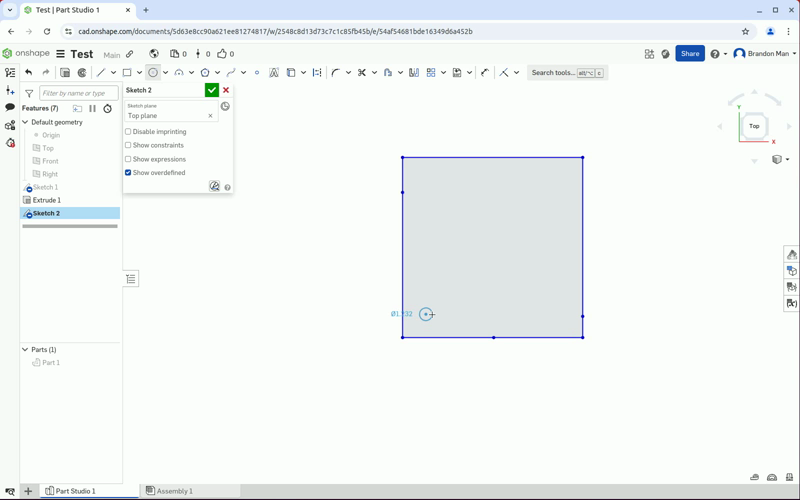
scroll(6)
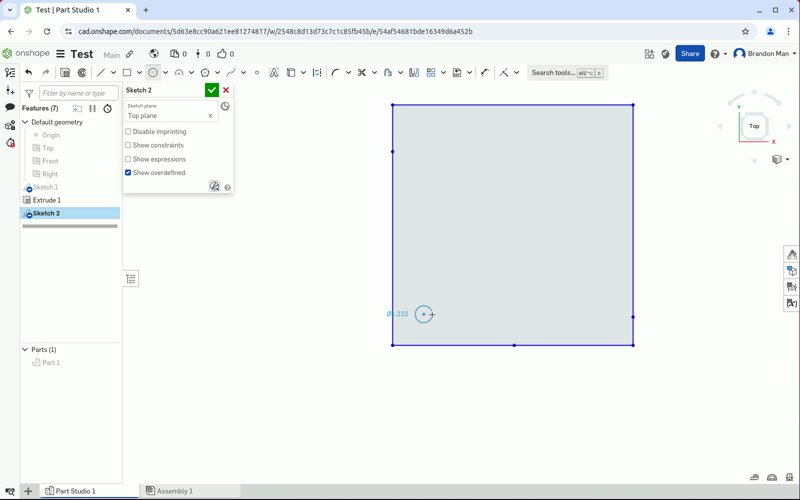
scroll(6)
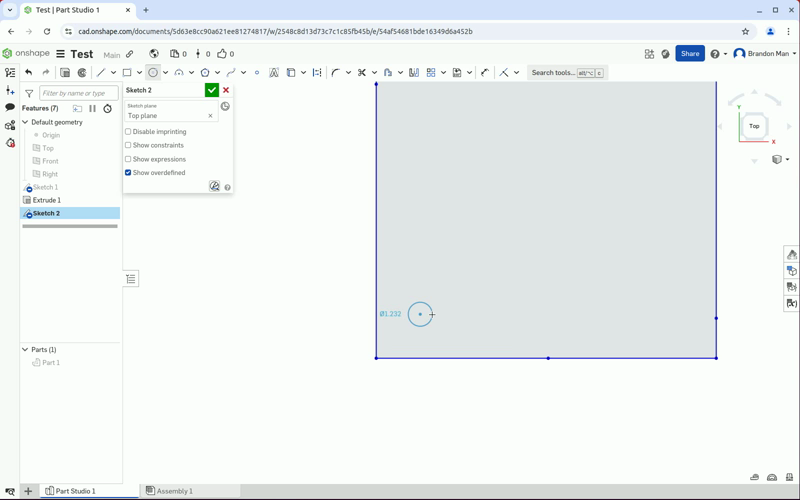
scroll(6)
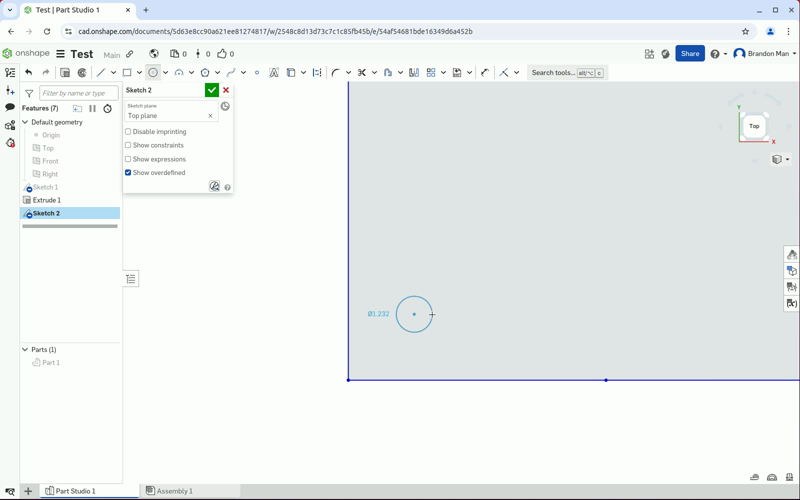
scroll(6)
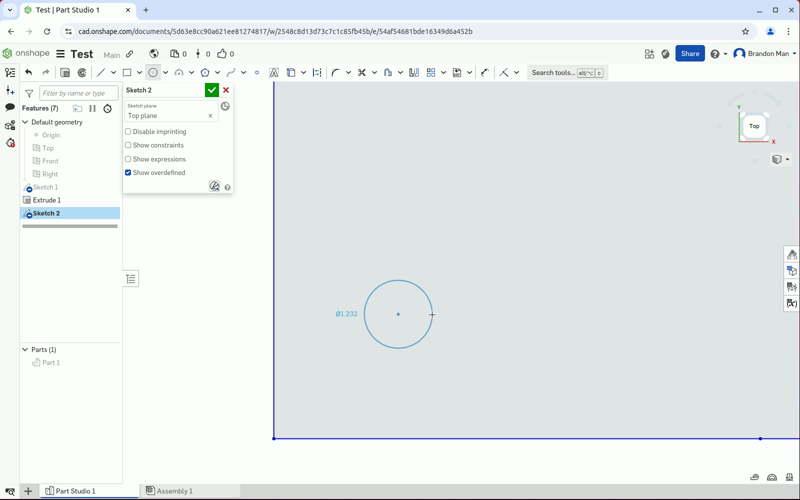
click(432, 314)
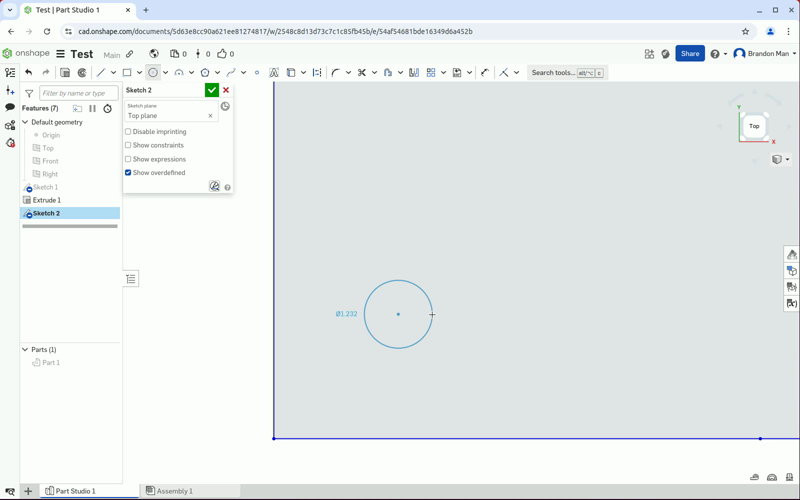
scroll(-6)
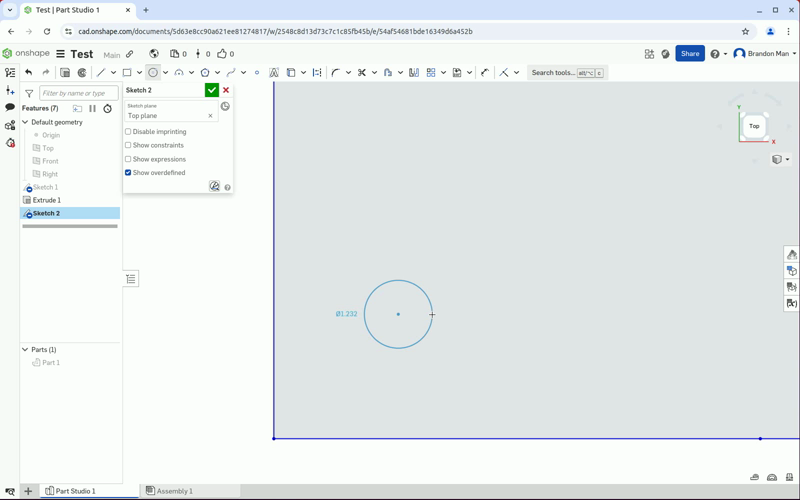
scroll(-6)
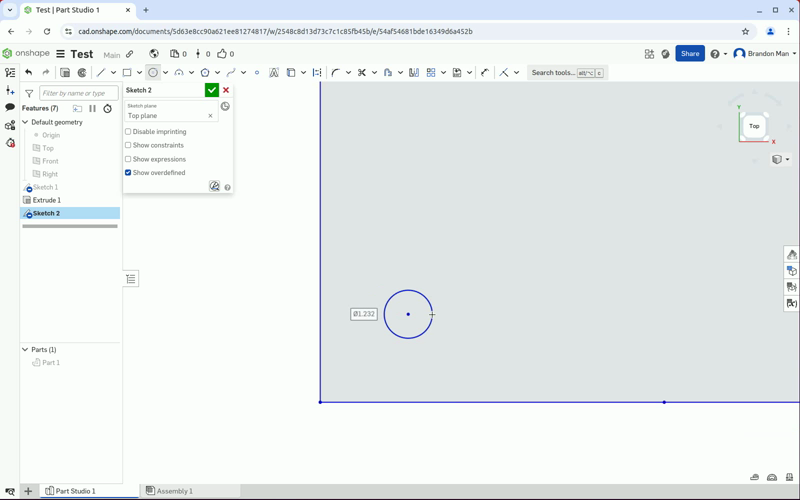
scroll(-6)
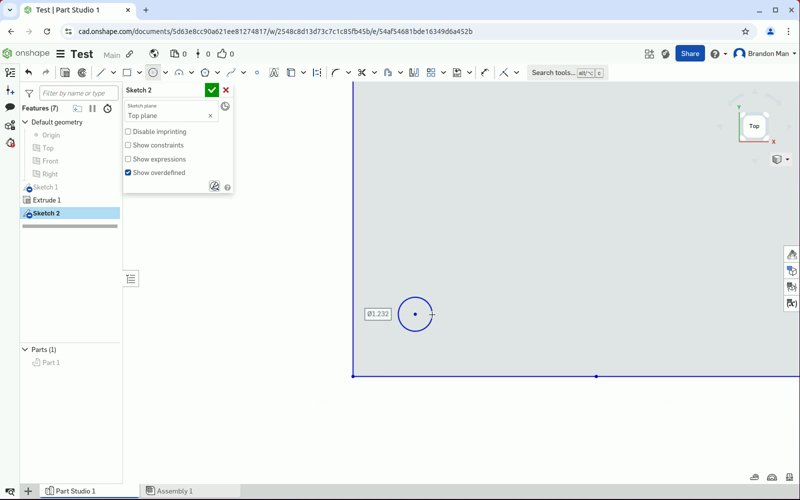
scroll(-6)
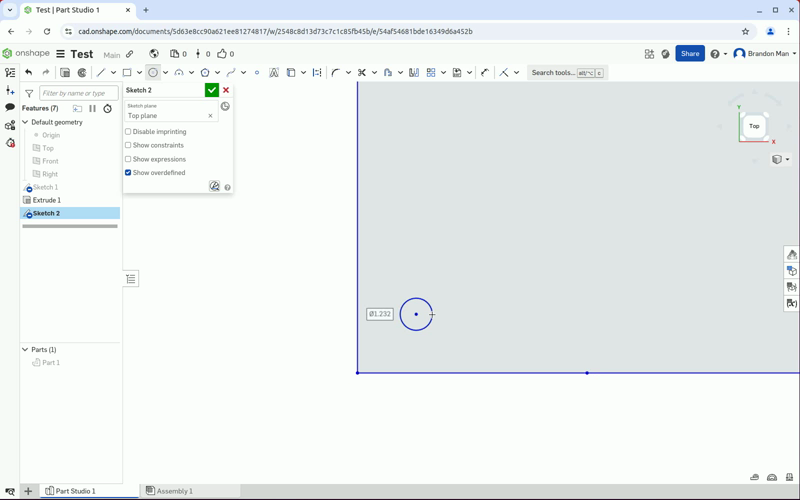
scroll(-6)
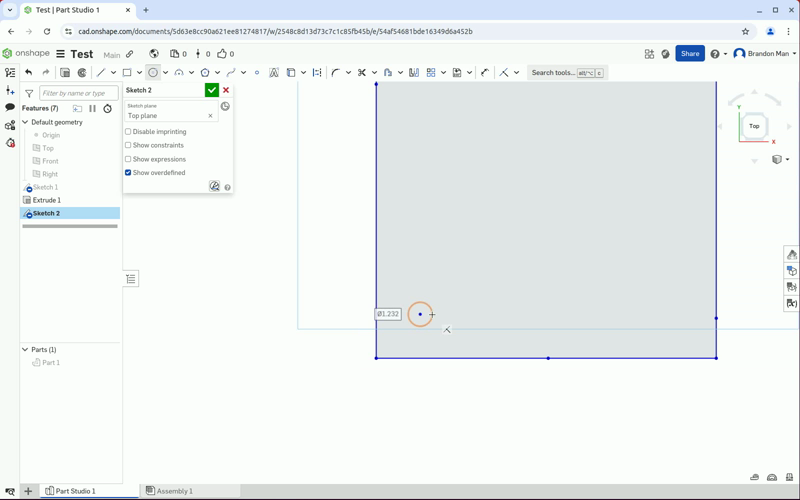
scroll(-6)
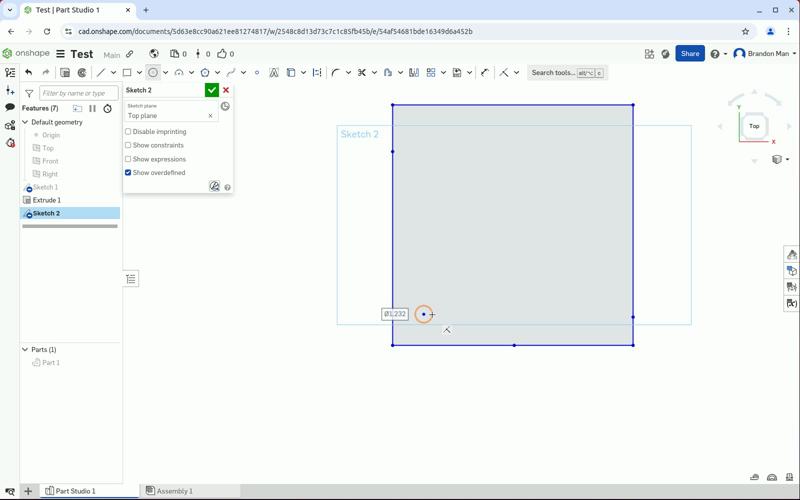
scroll(-6)
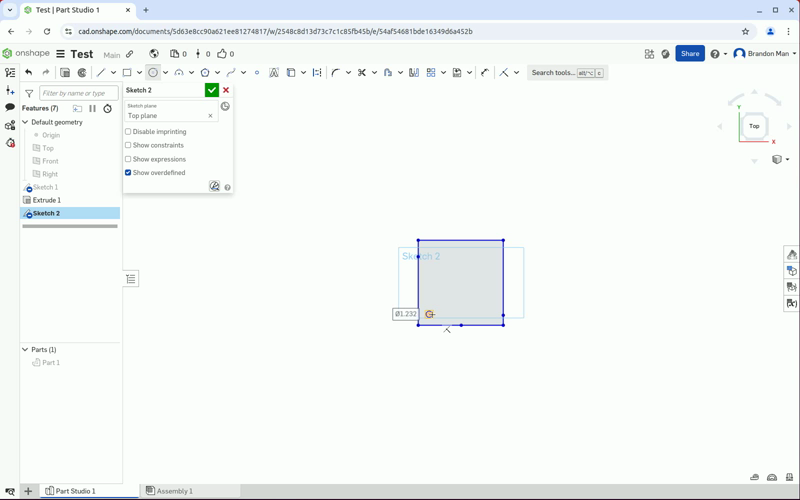
key(esc)
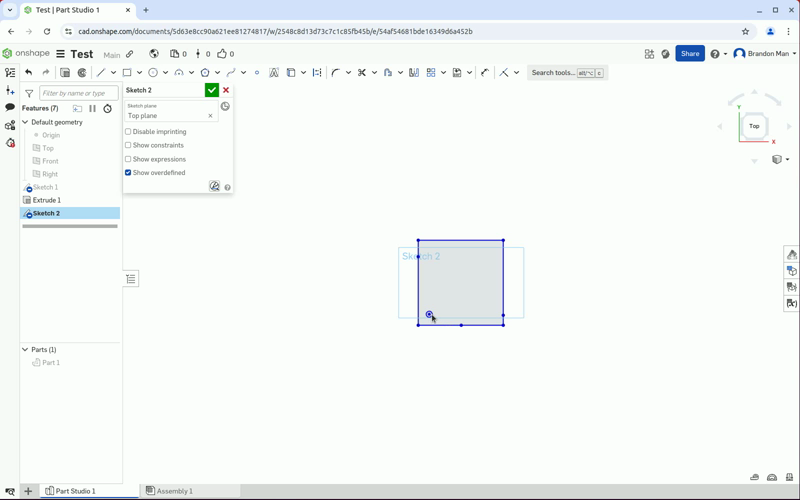
key(c)
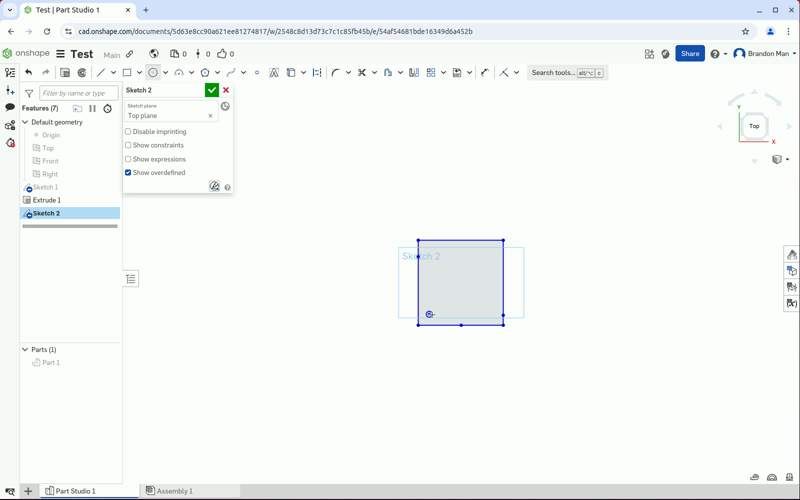
key_down(shift)
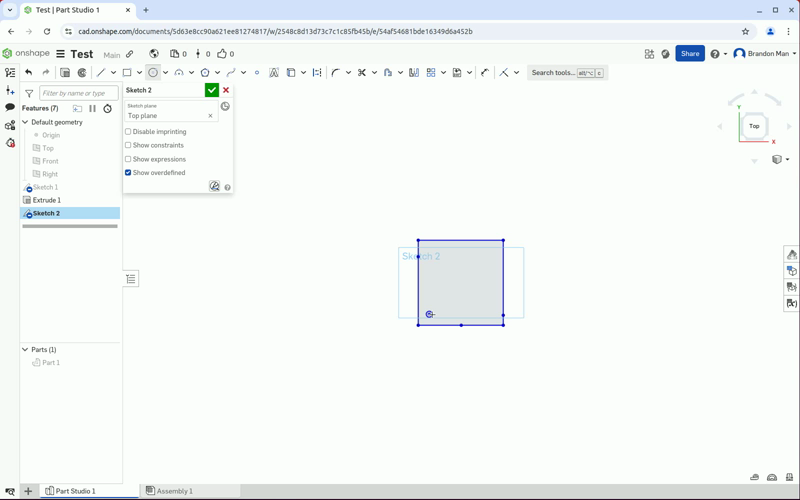
mouse_move(429, 251)
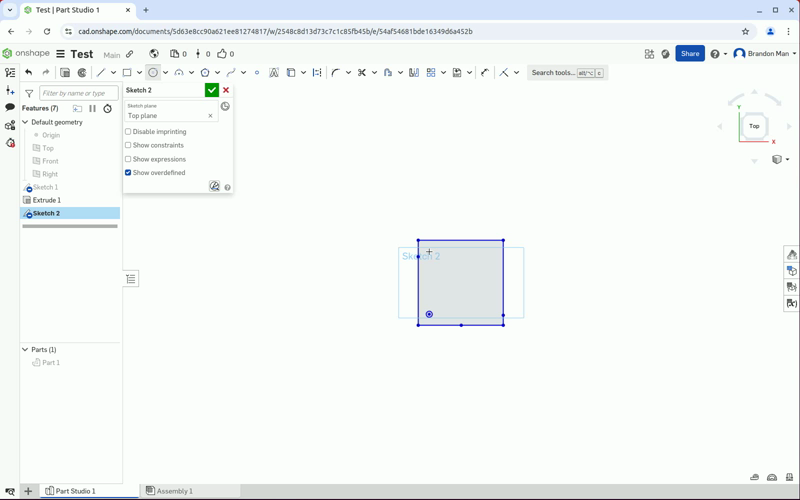
click(429, 251)
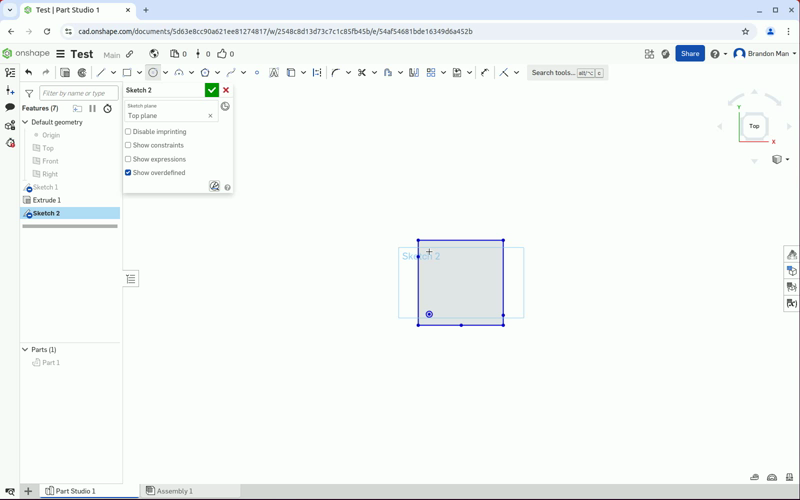
key_up(shift)
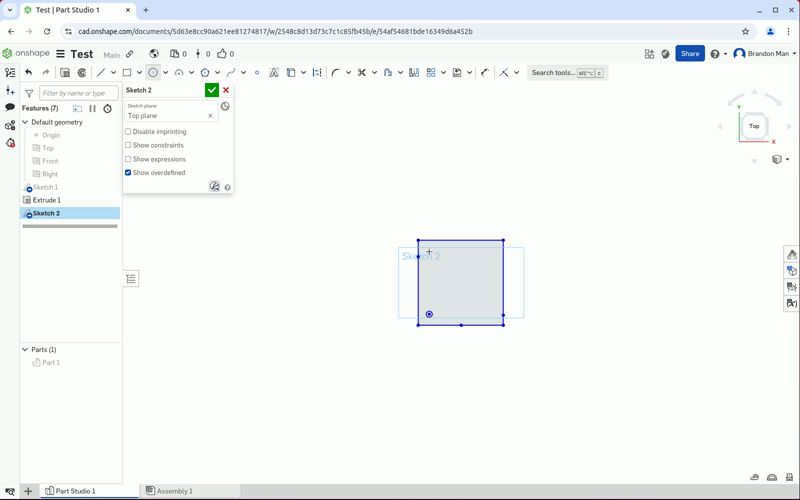
mouse_move(432, 251)
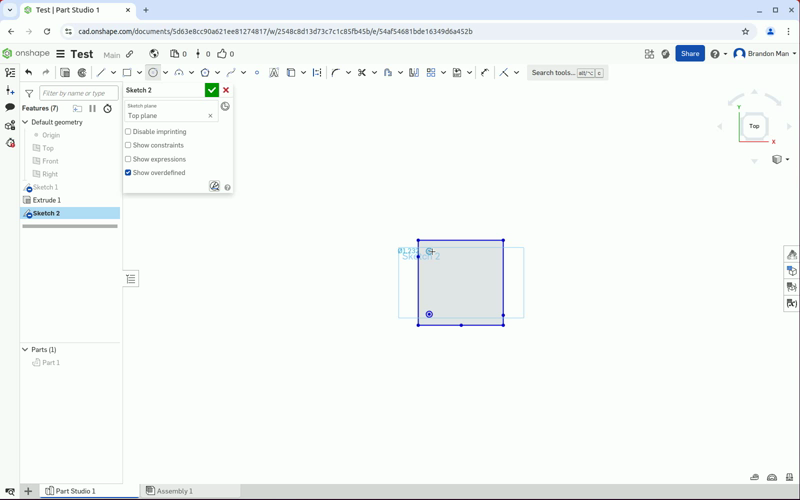
scroll(6)
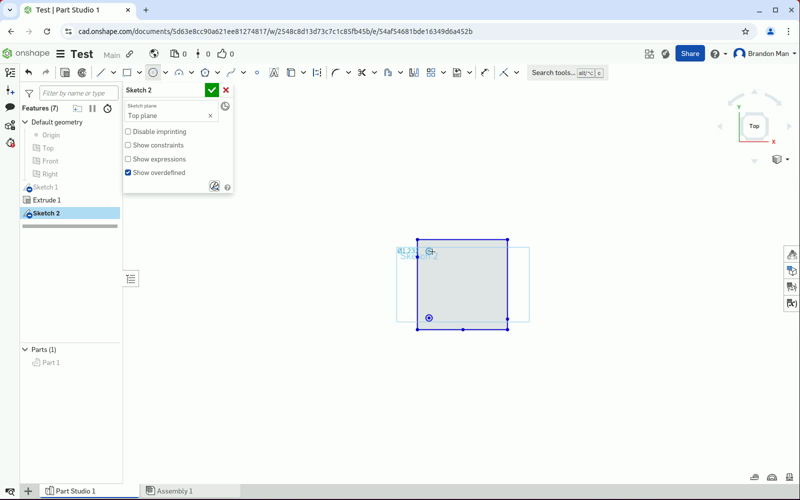
scroll(6)
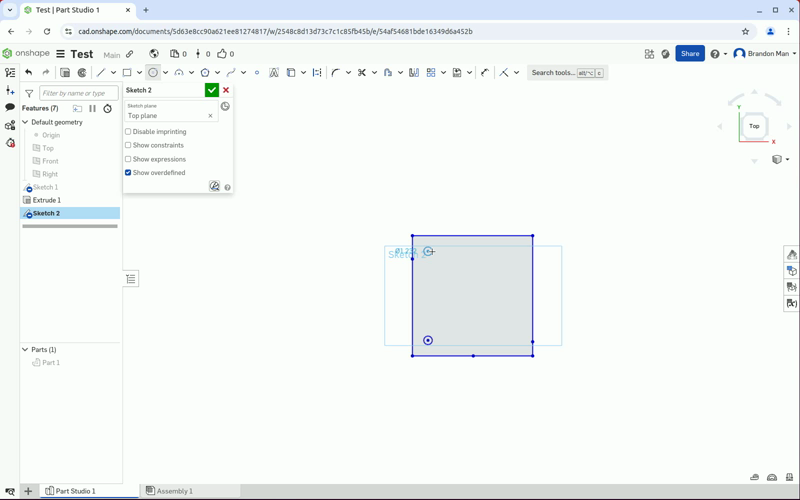
scroll(6)
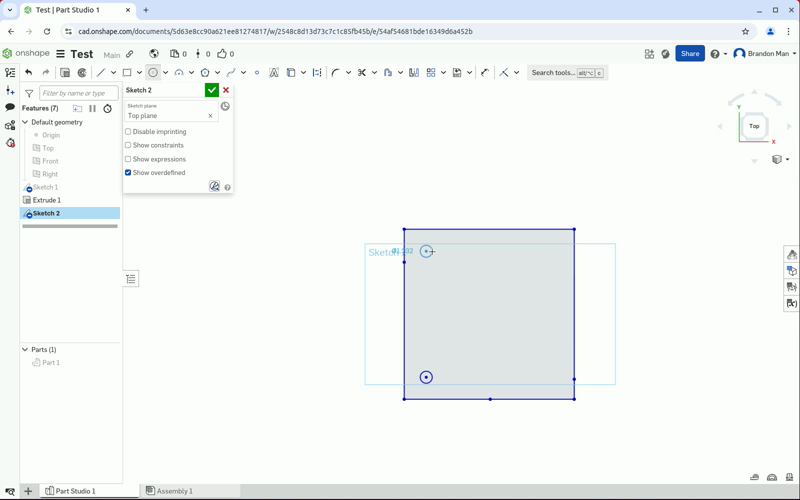
scroll(6)
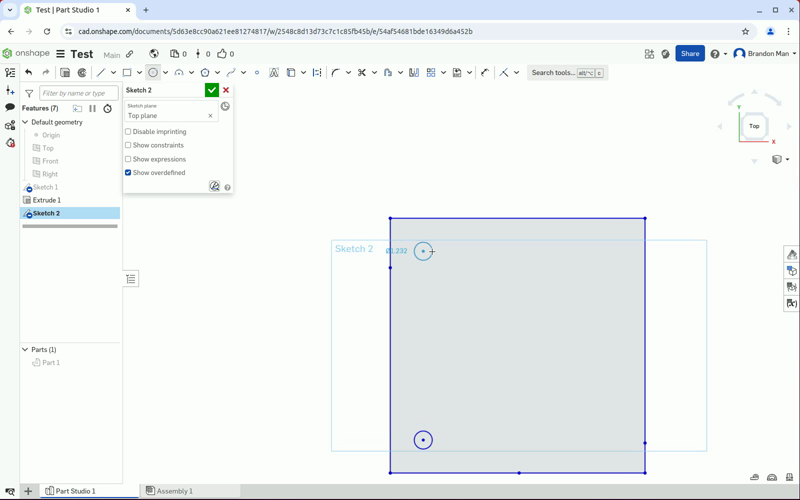
scroll(6)
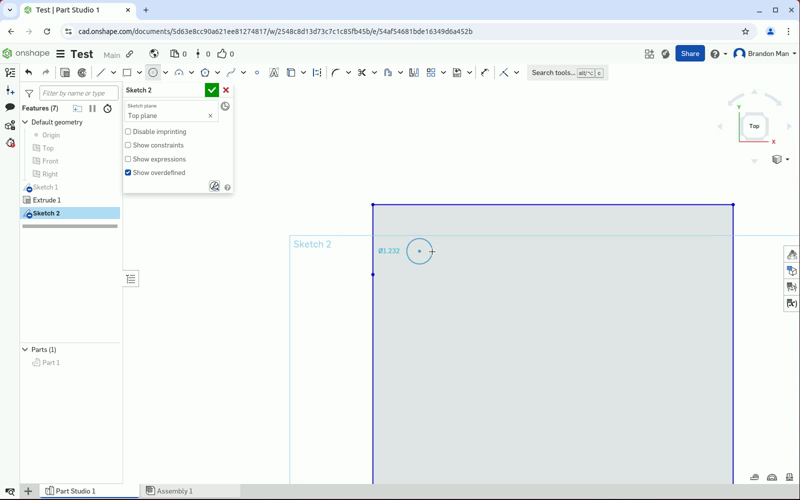
scroll(6)
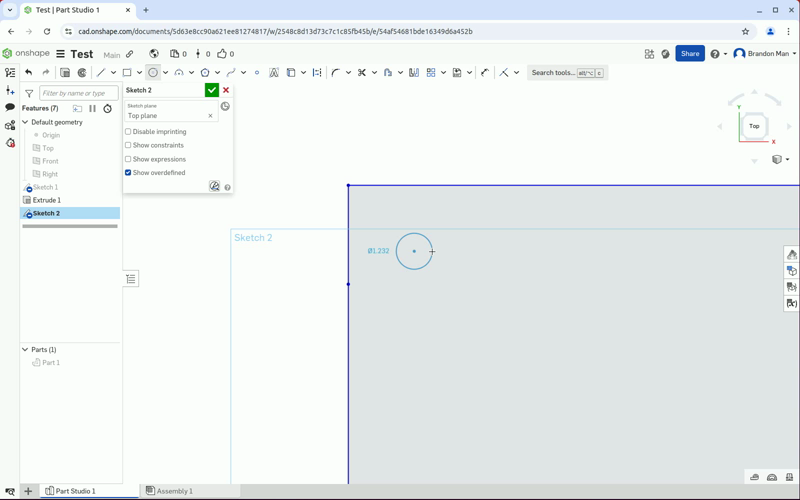
scroll(6)
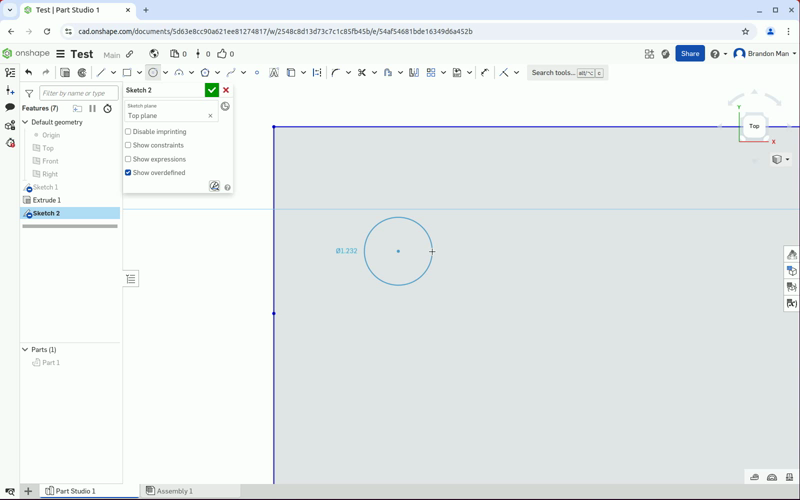
click(432, 251)
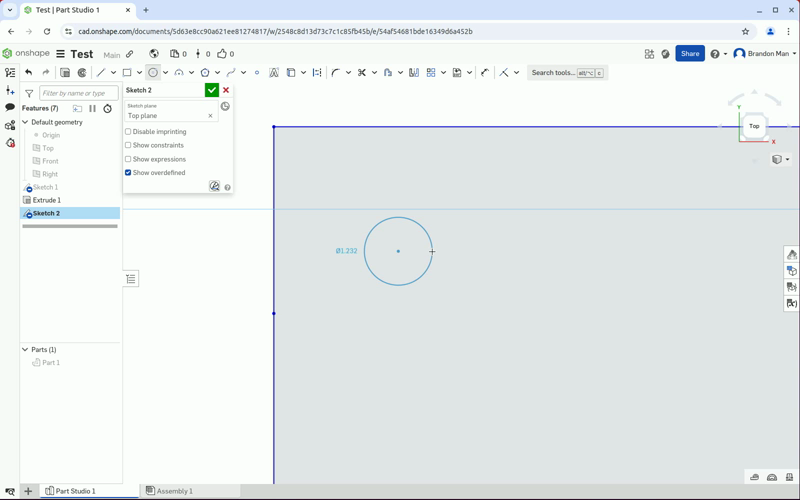
scroll(-6)
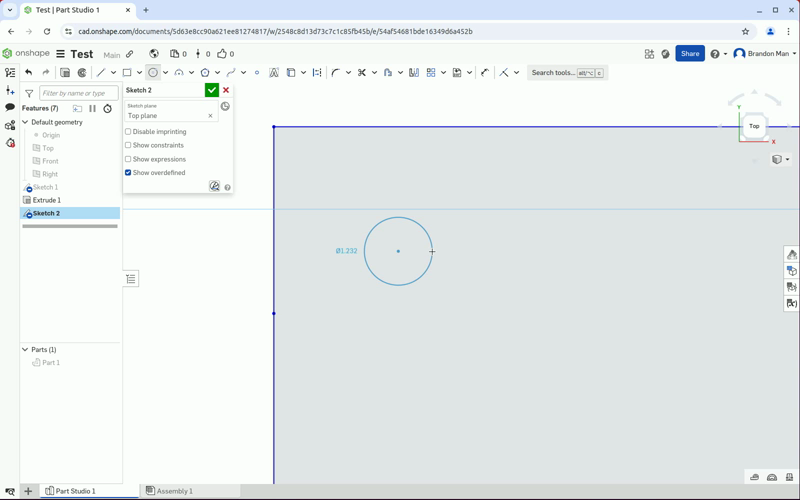
scroll(-6)
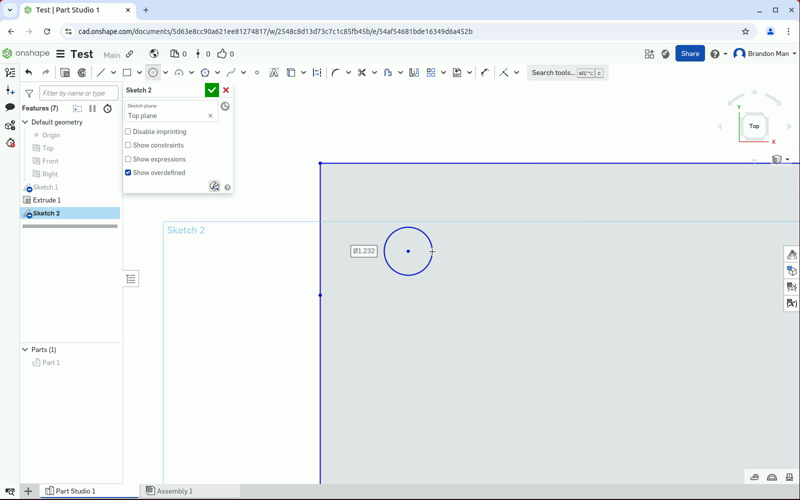
scroll(-6)
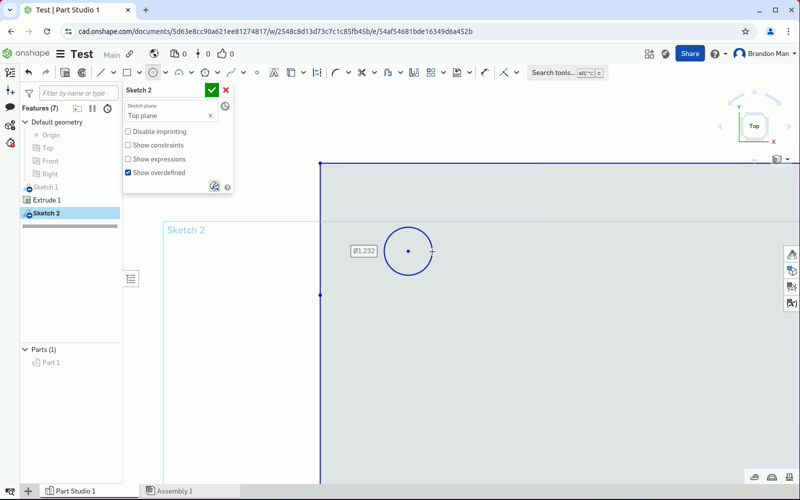
scroll(-6)
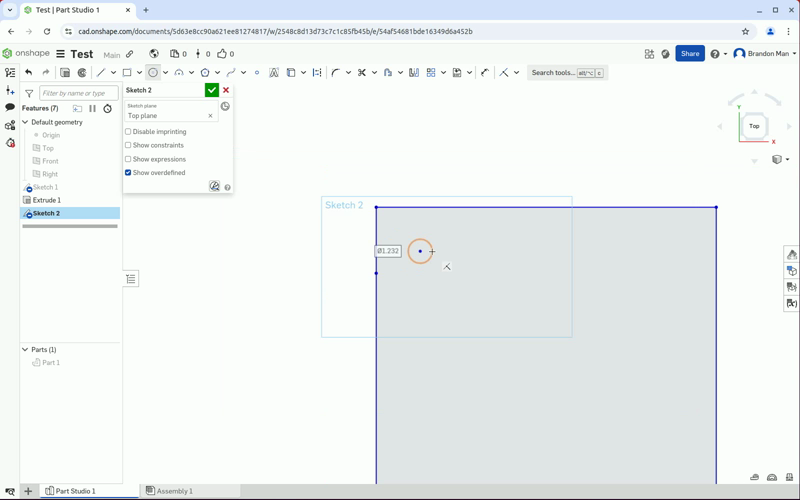
scroll(-6)
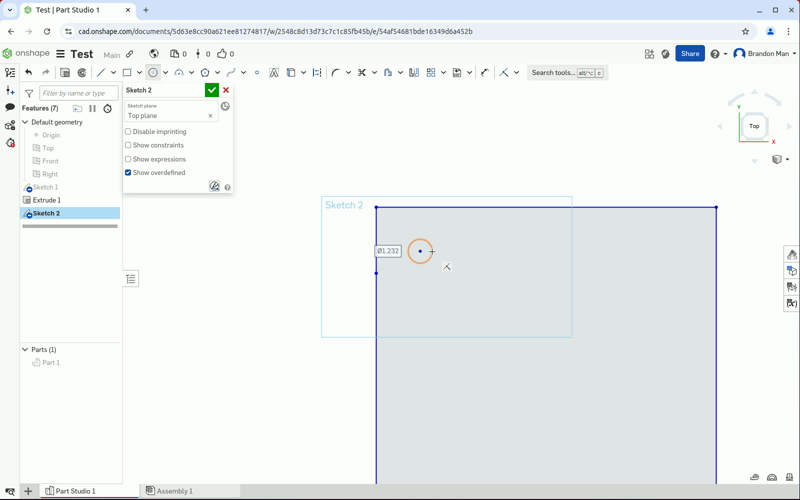
scroll(-6)
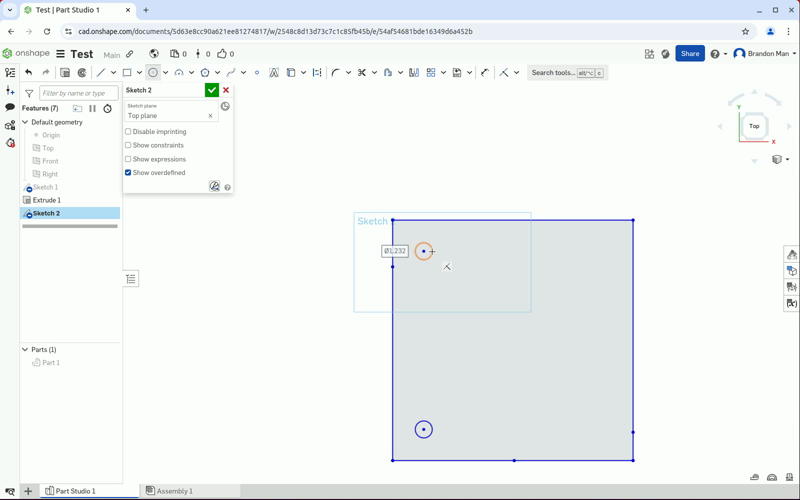
scroll(-6)
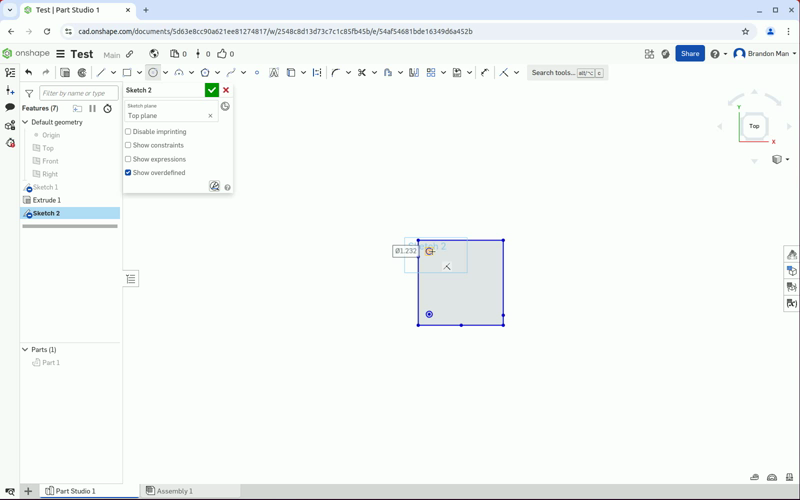
key(esc)
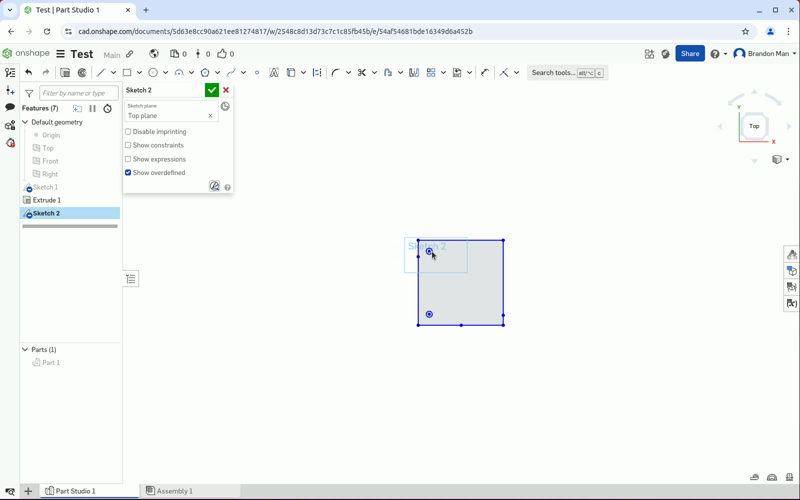
key(c)
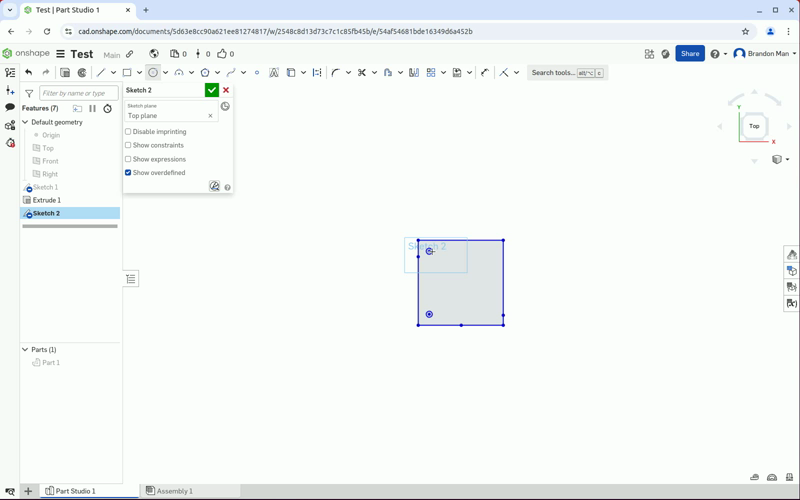
key_down(shift)
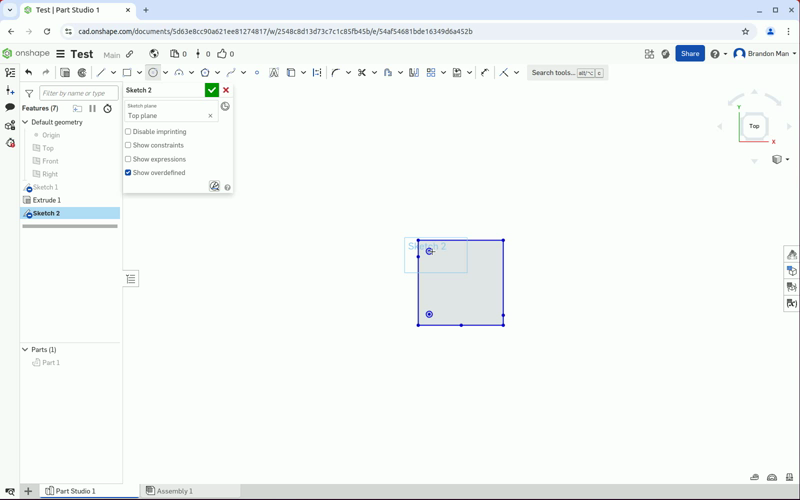
mouse_move(461, 282)
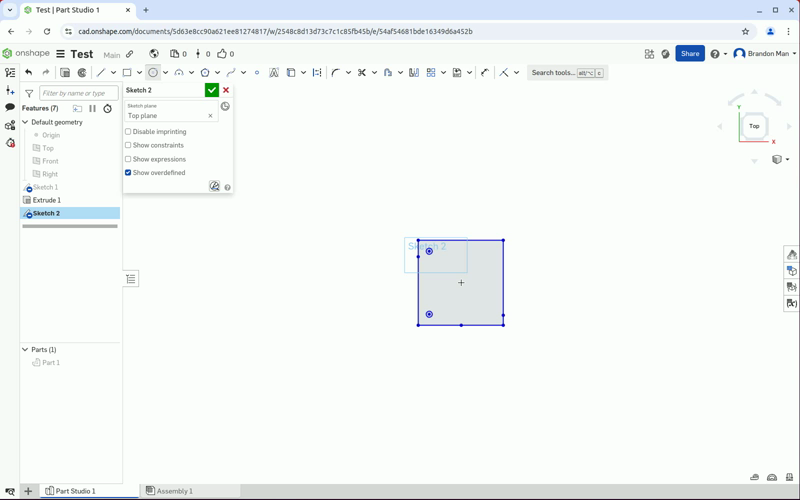
click(461, 282)
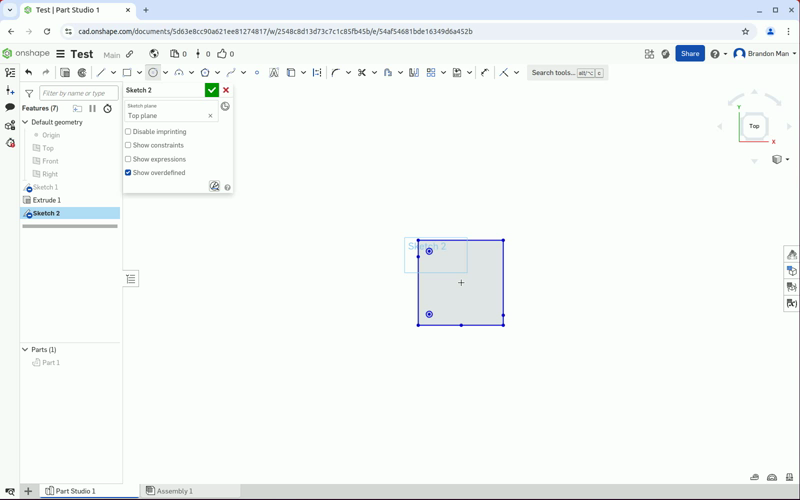
key_up(shift)
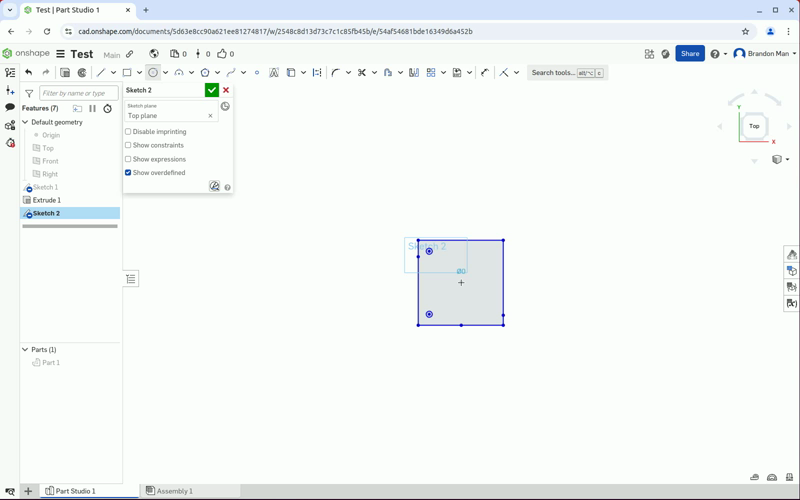
mouse_move(487, 282)
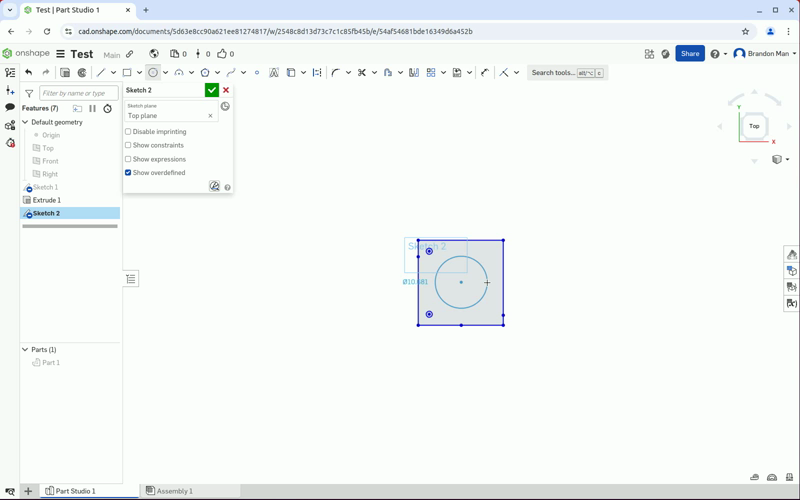
click(487, 282)
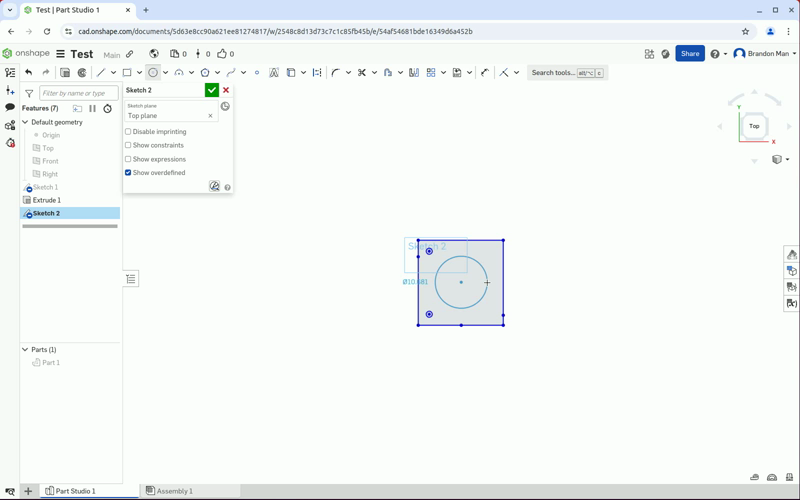
key(esc)
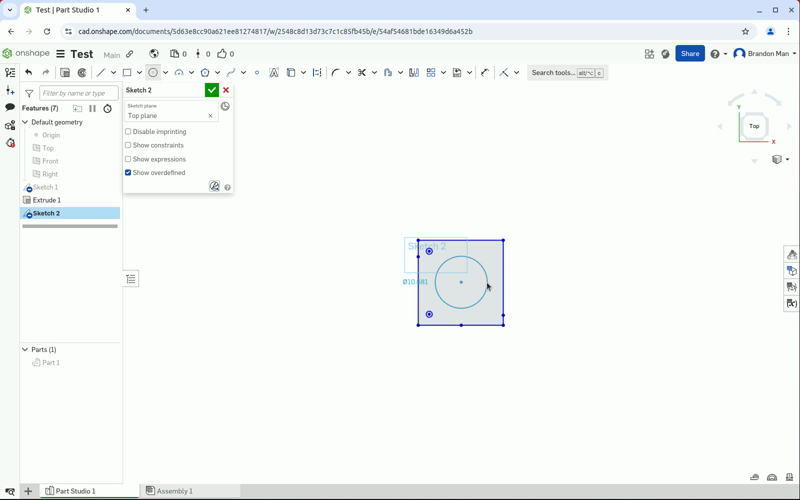
key(c)
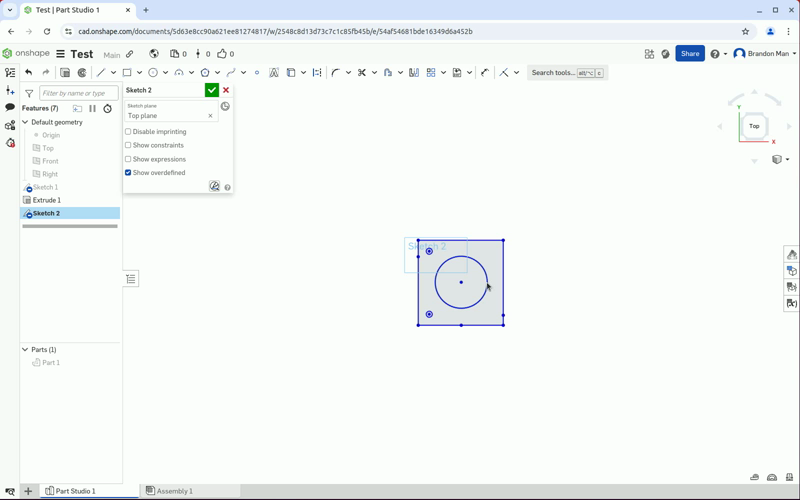
key_down(shift)
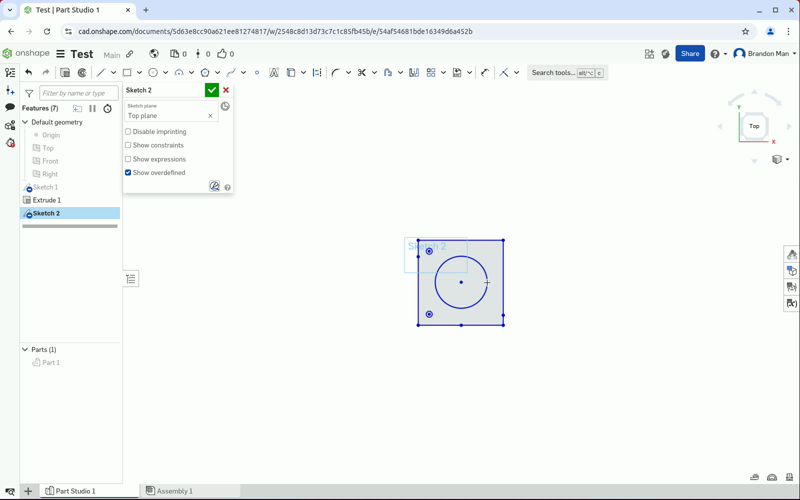
mouse_move(492, 314)
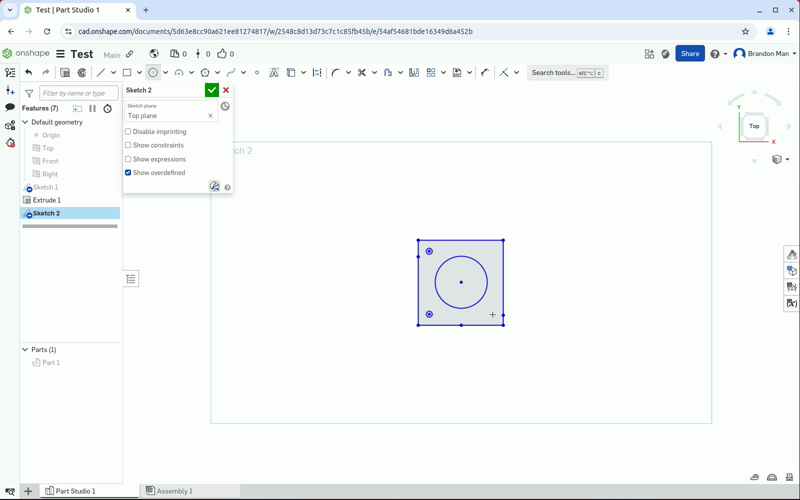
click(492, 314)
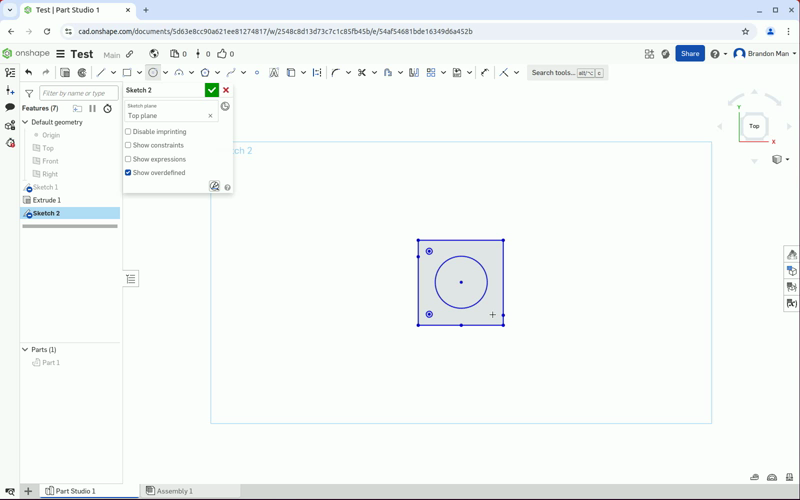
key_up(shift)
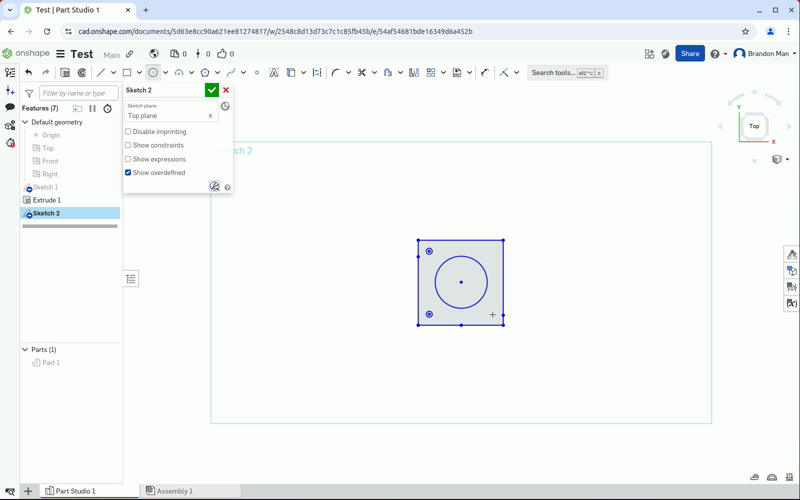
mouse_move(495, 314)
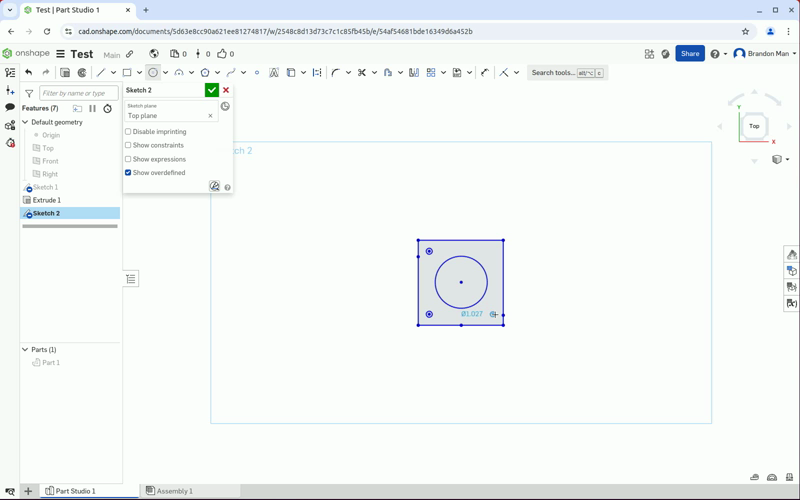
scroll(6)
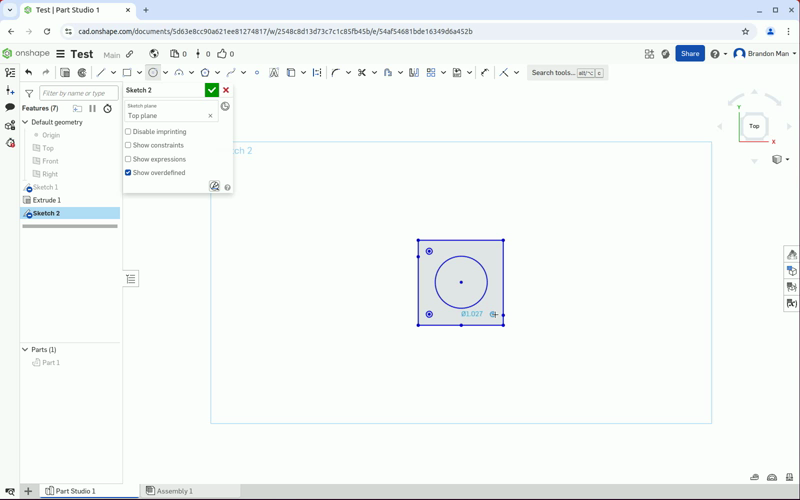
scroll(6)
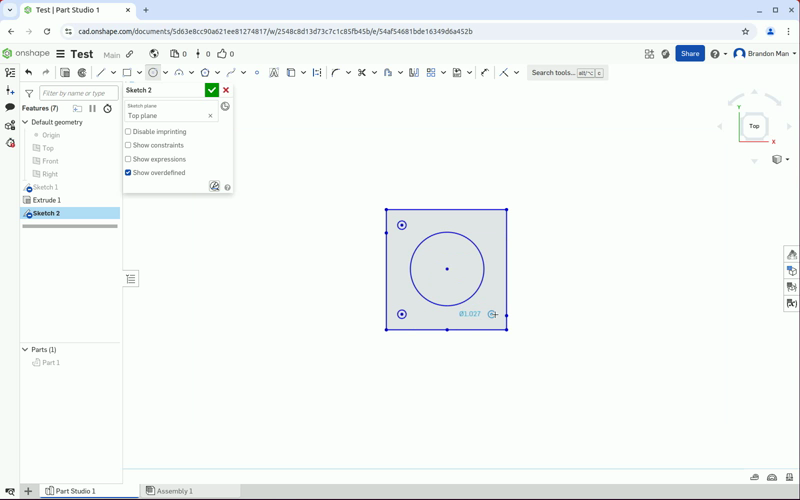
scroll(6)
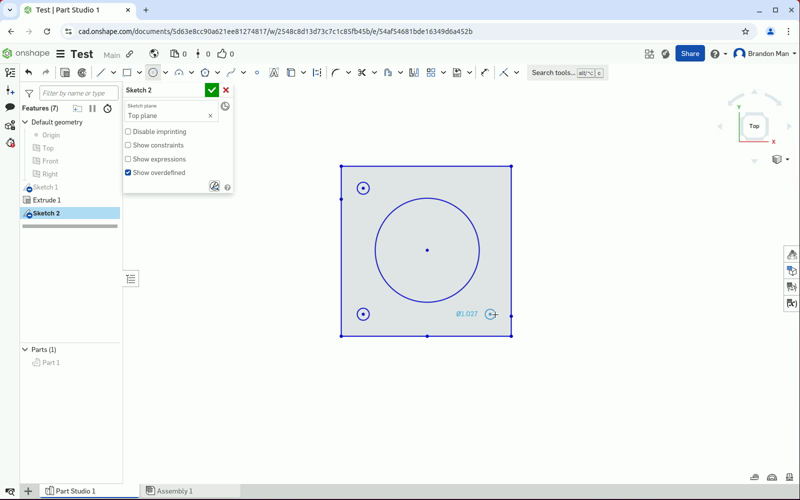
scroll(6)
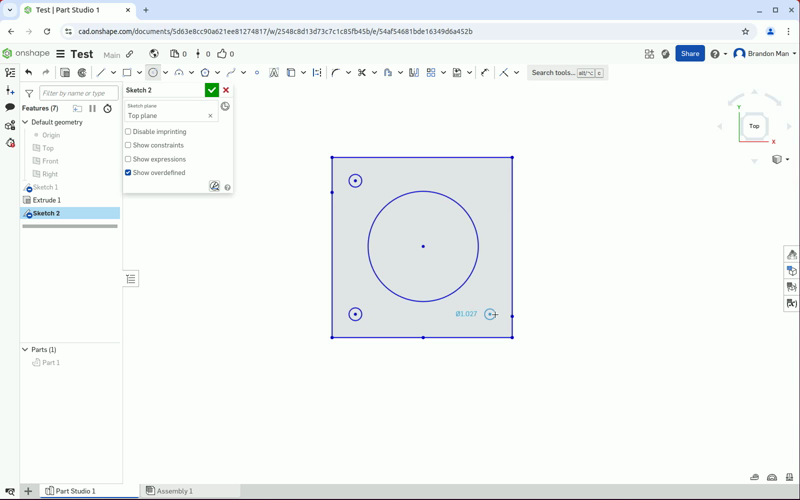
scroll(6)
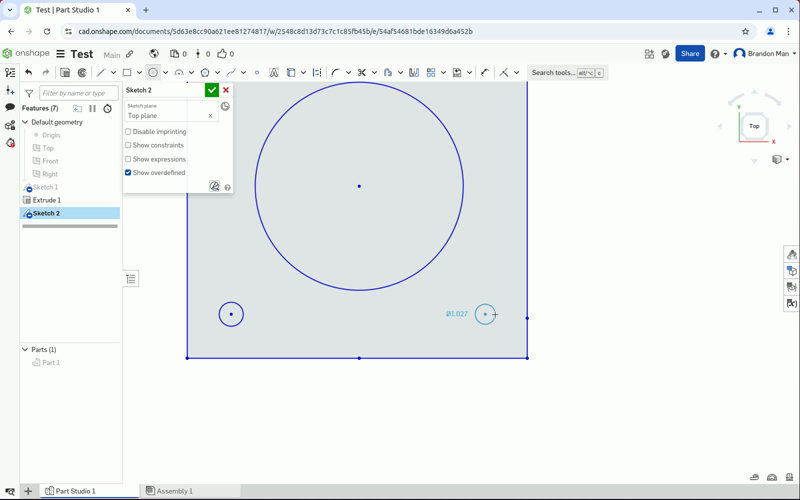
scroll(6)
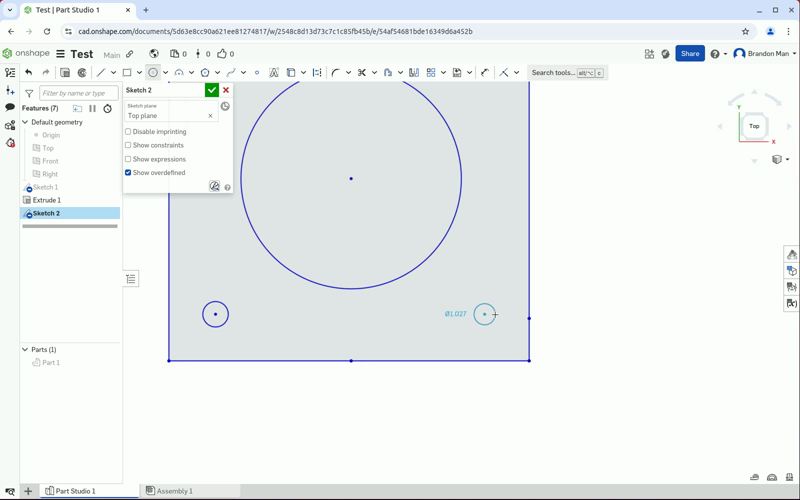
scroll(6)
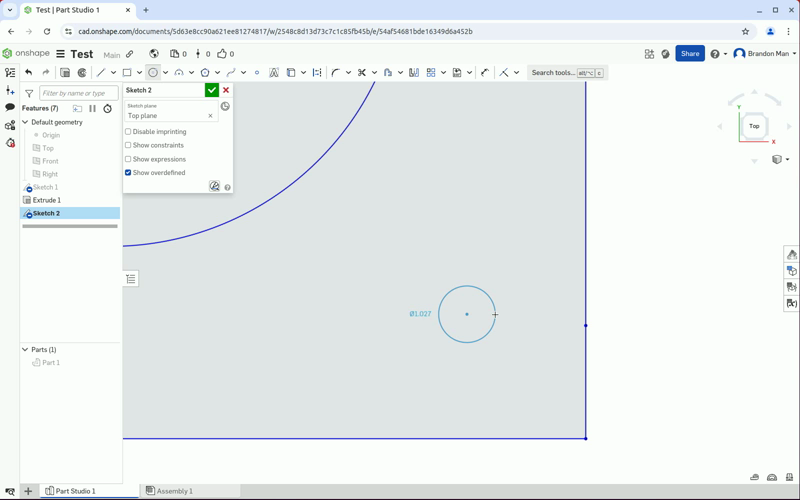
click(495, 314)
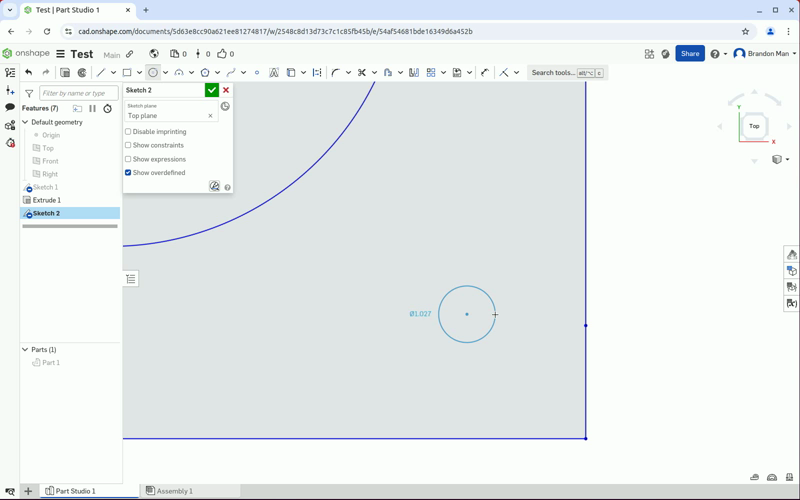
scroll(-6)
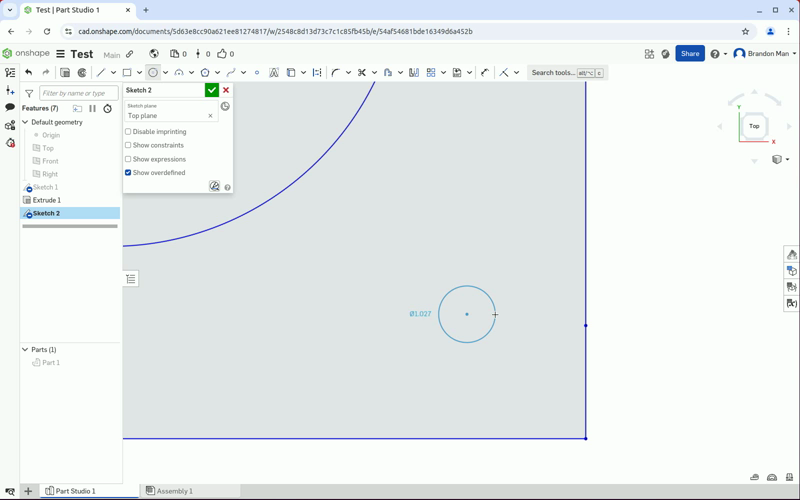
scroll(-6)
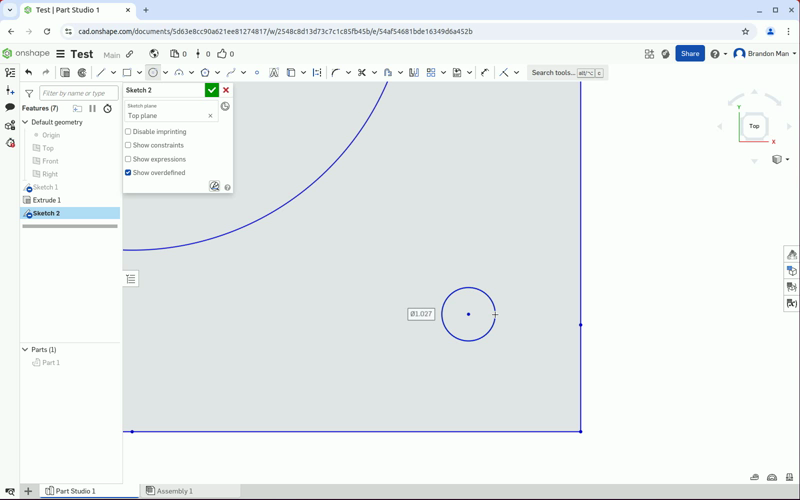
scroll(-6)
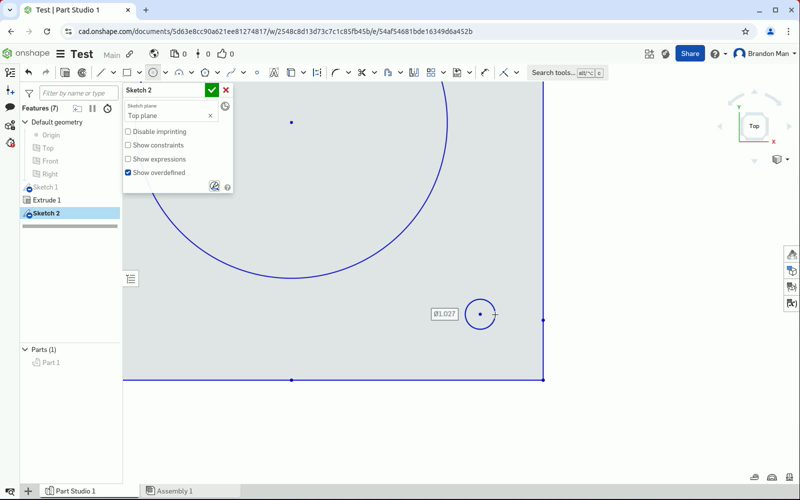
scroll(-6)
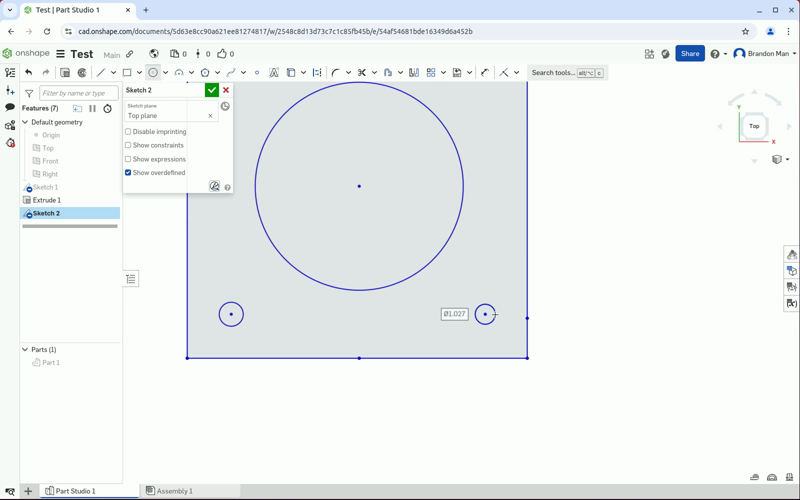
scroll(-6)
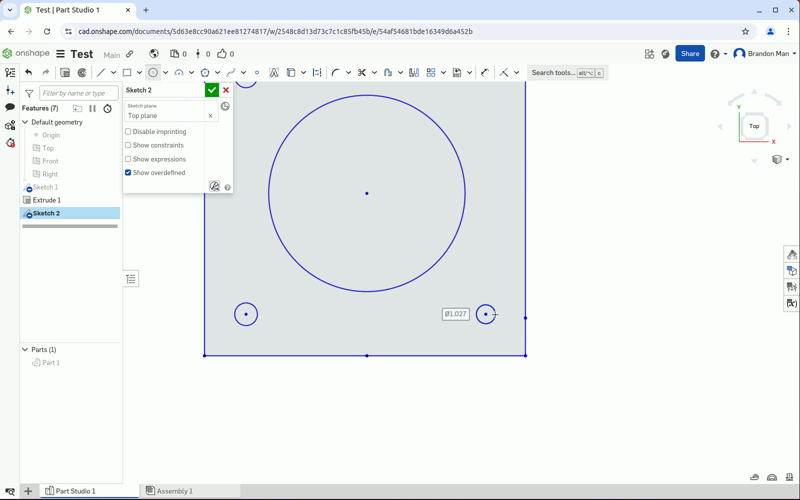
scroll(-6)
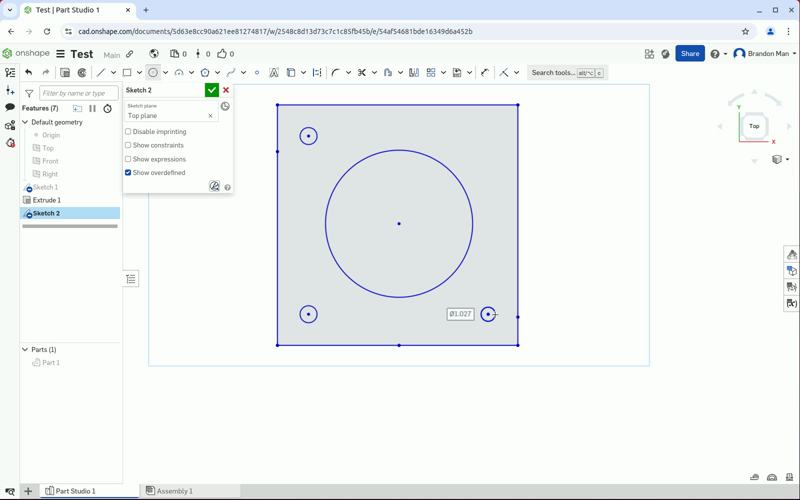
scroll(-6)
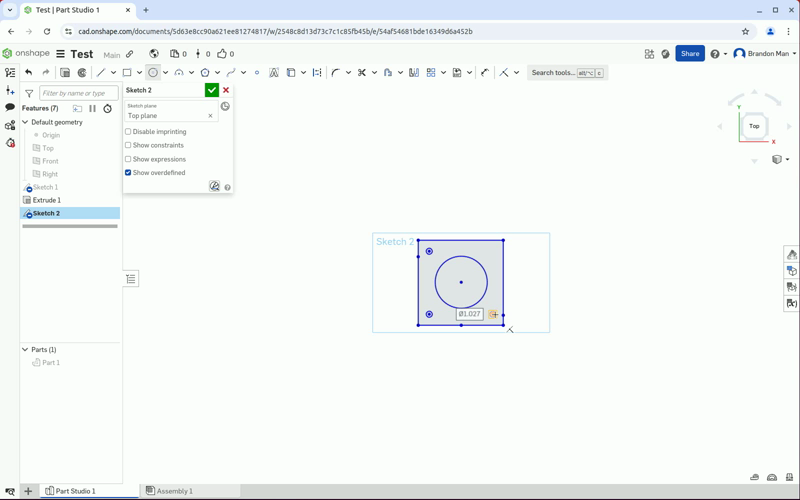
key(esc)
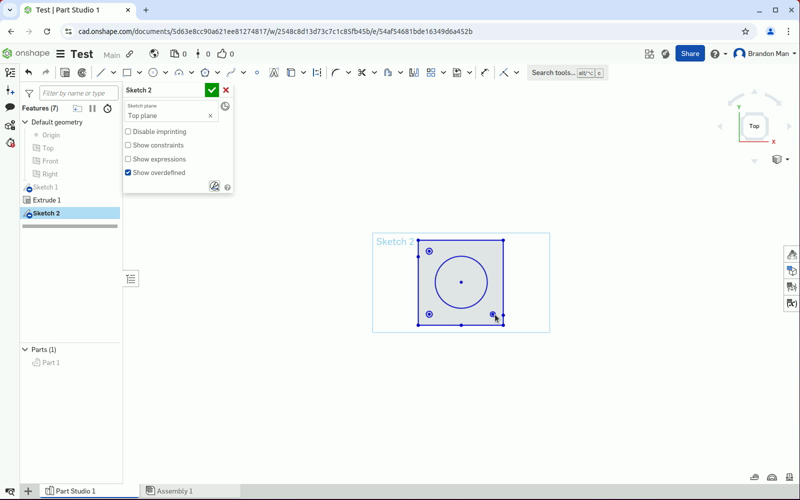
key(c)
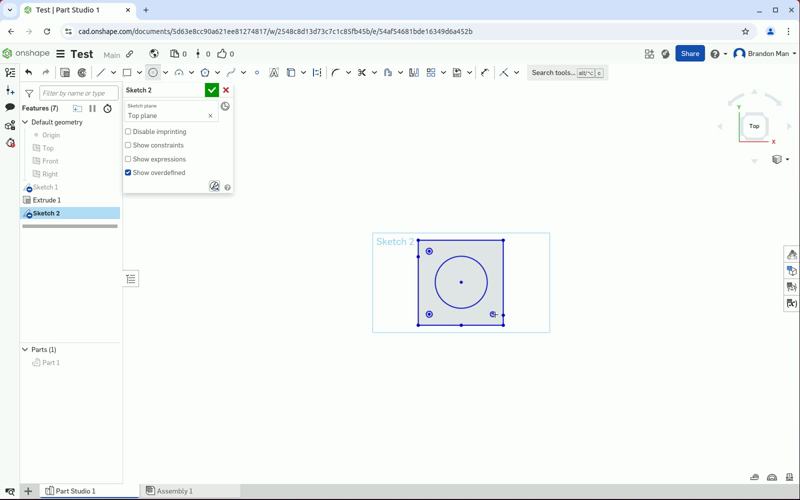
key_down(shift)
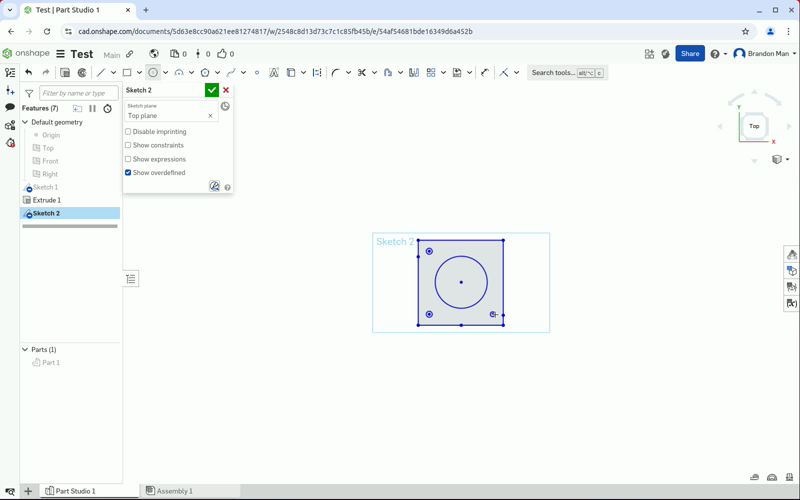
mouse_move(492, 251)
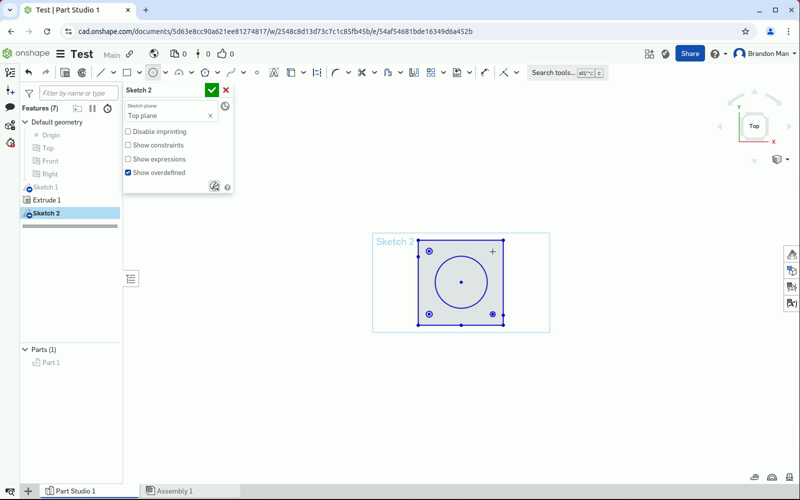
click(492, 251)
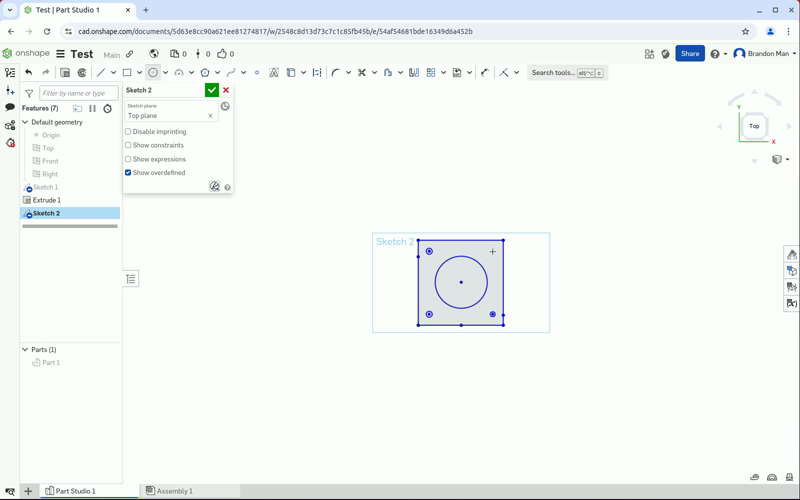
key_up(shift)
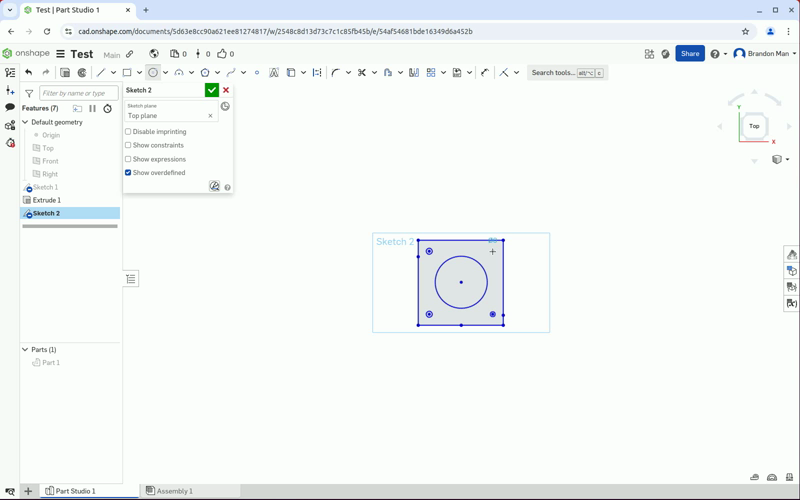
mouse_move(495, 251)
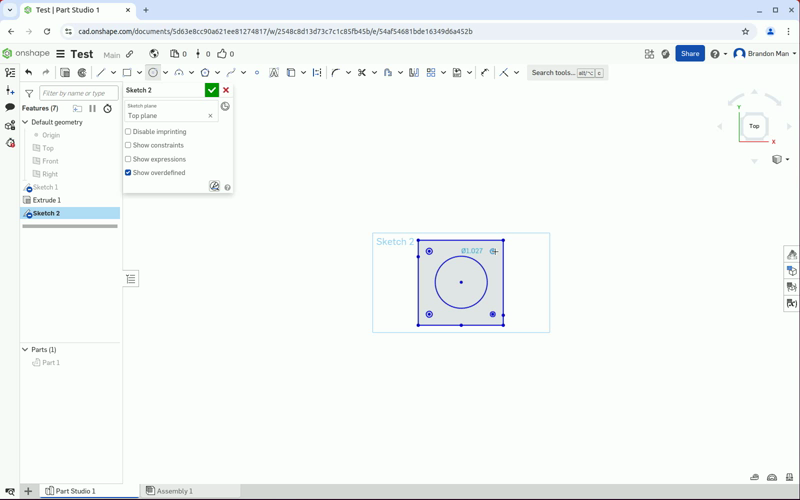
scroll(6)
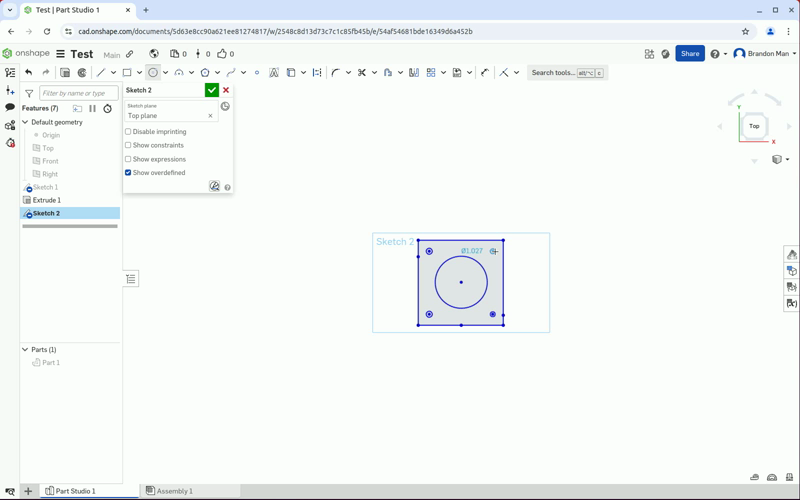
scroll(6)
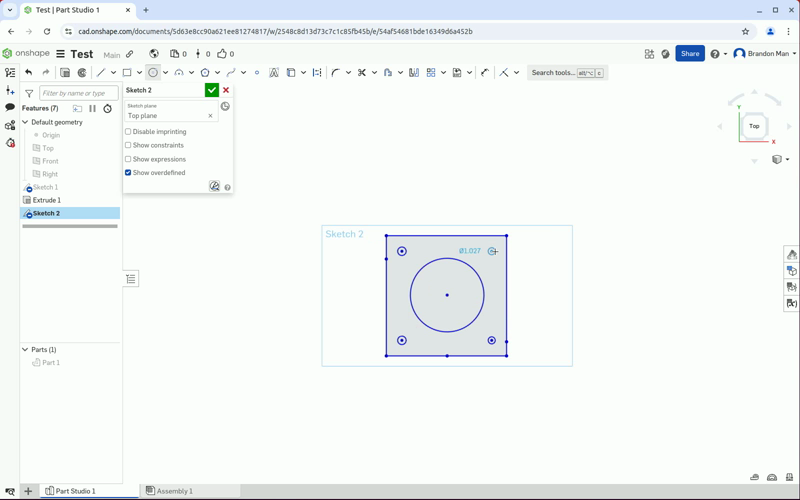
scroll(6)
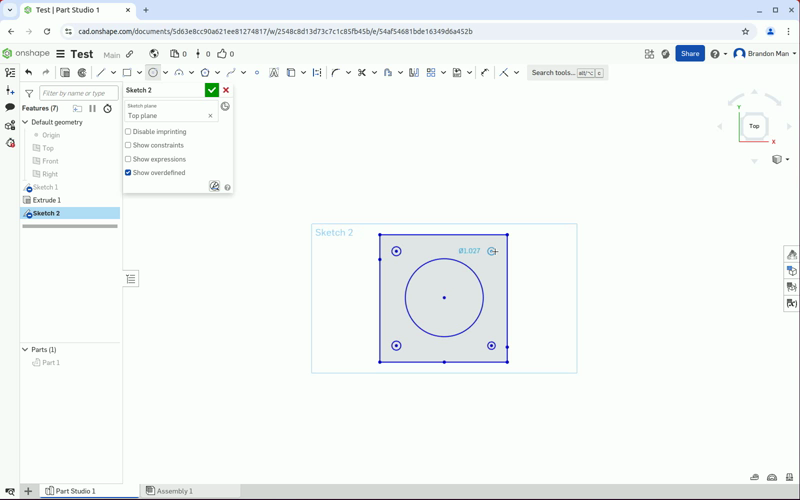
scroll(6)
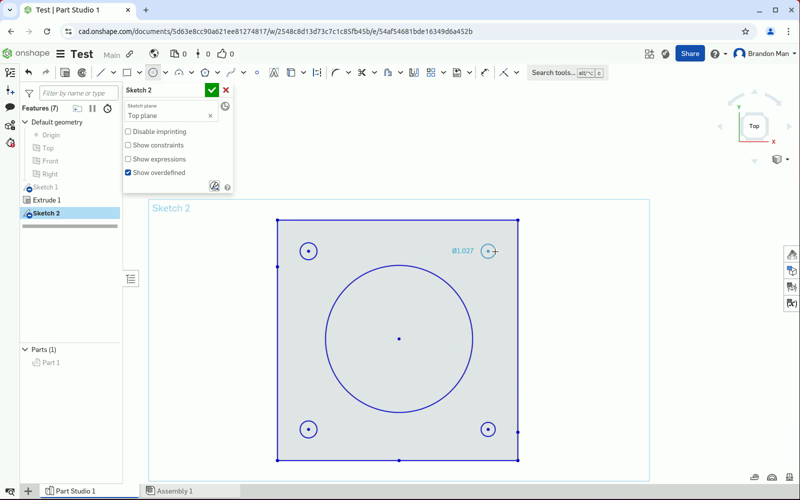
scroll(6)
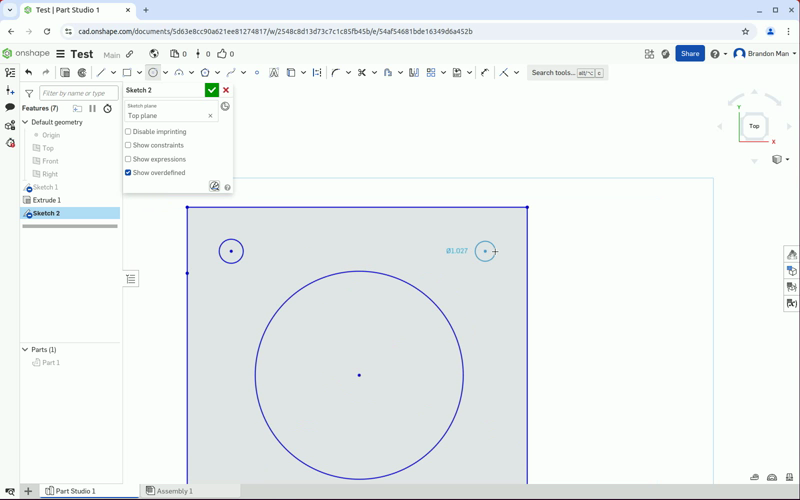
scroll(6)
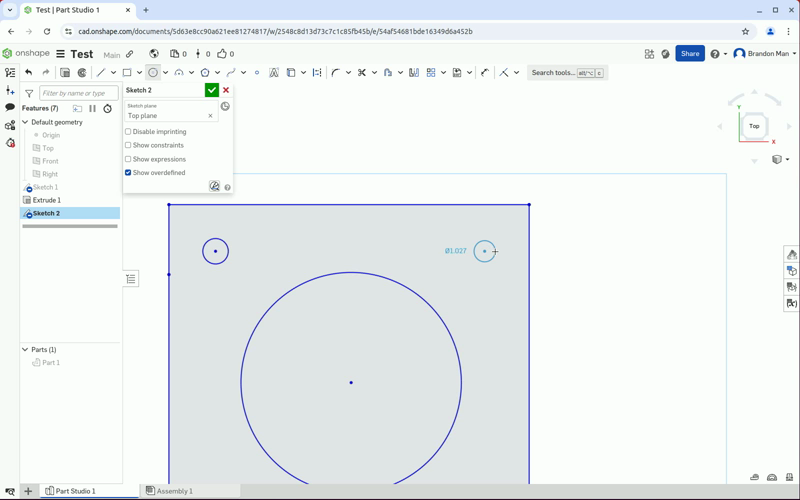
scroll(6)
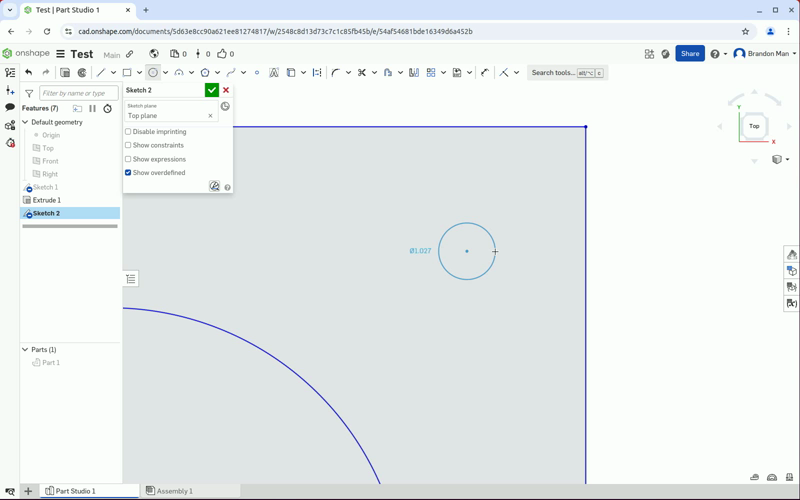
click(495, 251)
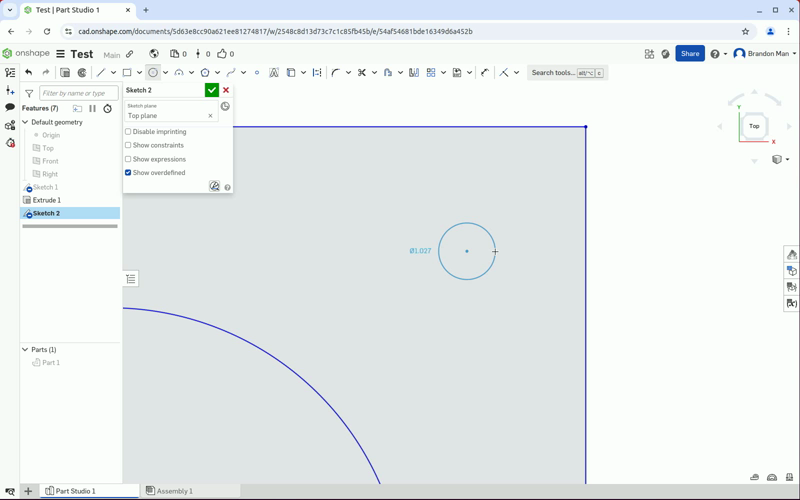
scroll(-6)
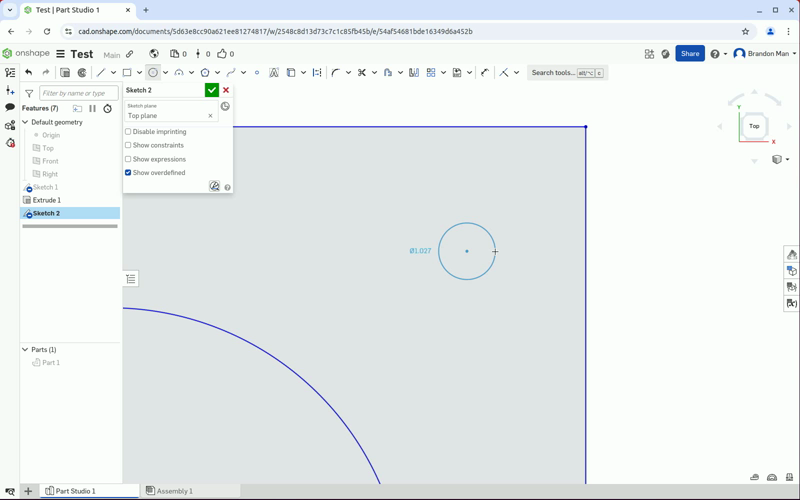
scroll(-6)
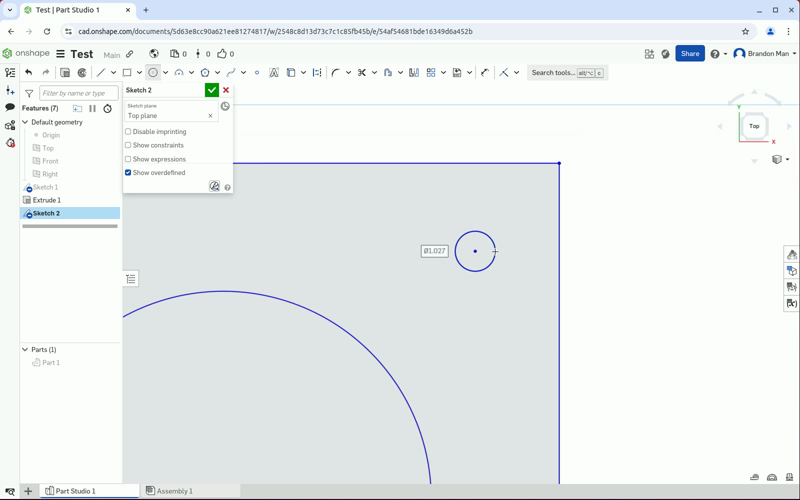
scroll(-6)
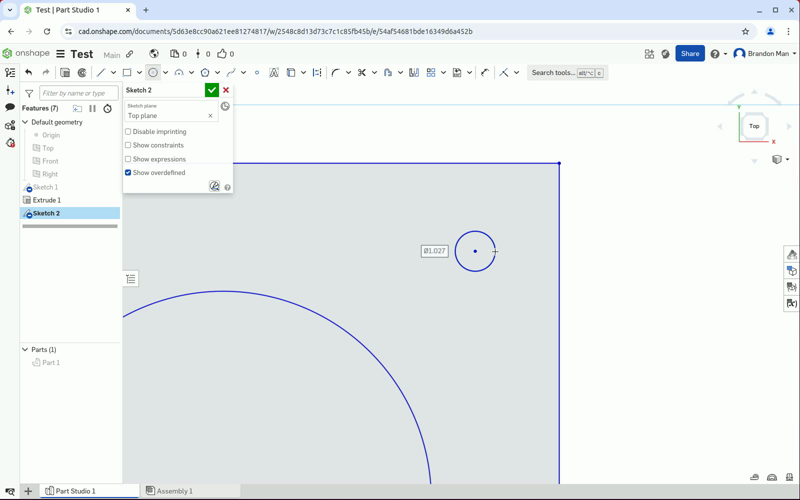
scroll(-6)
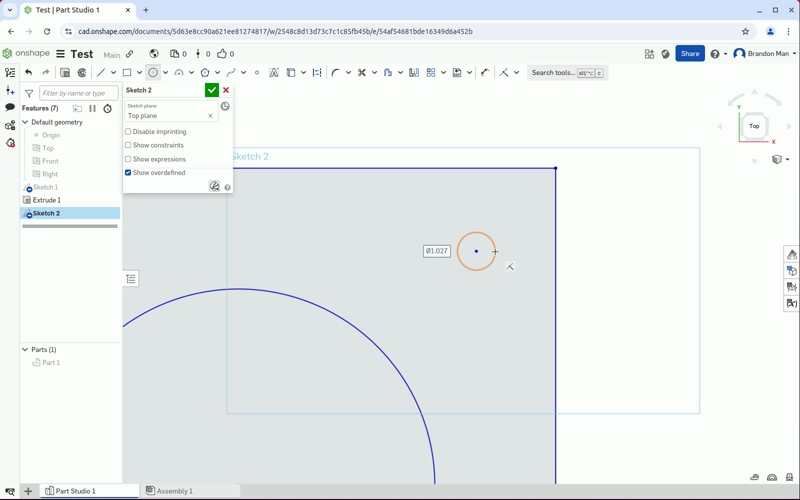
scroll(-6)
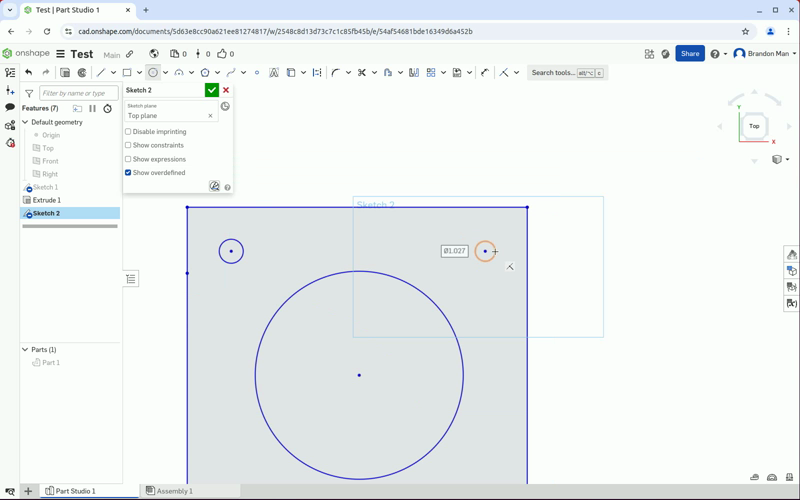
scroll(-6)
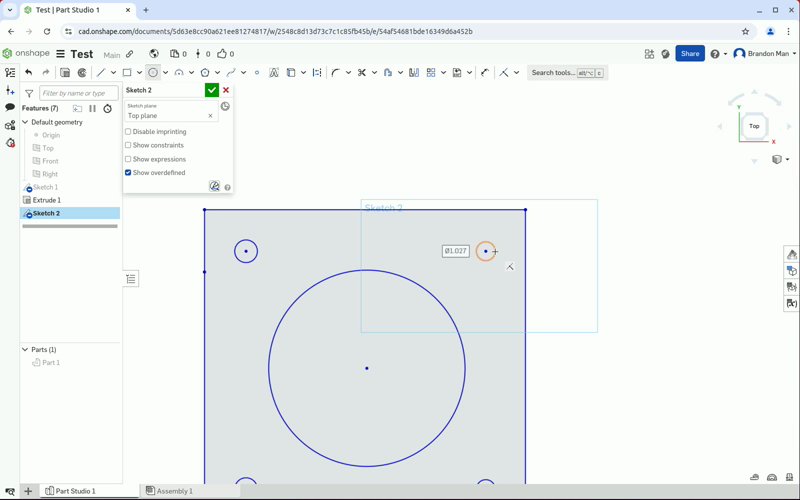
scroll(-6)
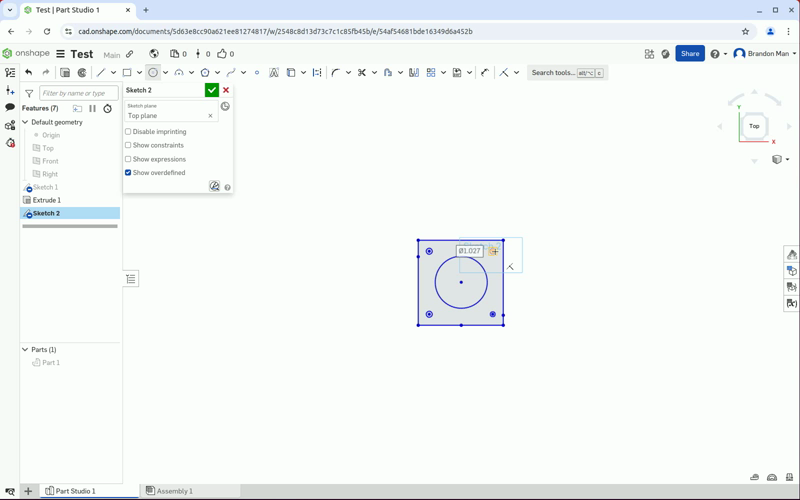
key(esc)
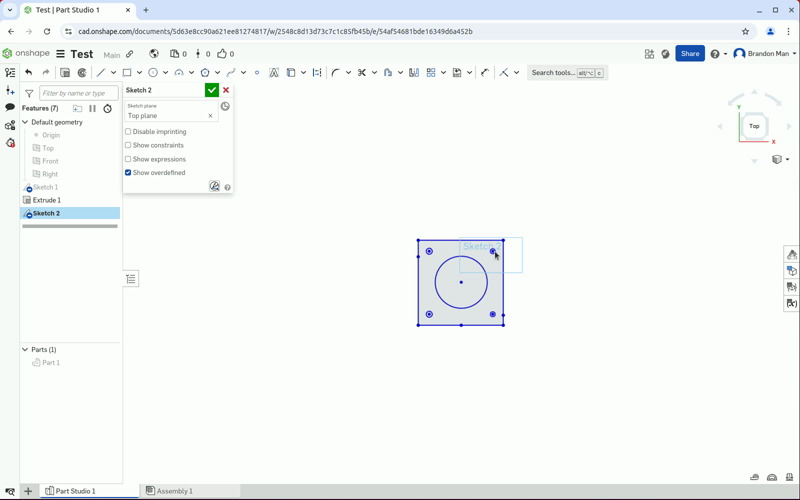
mouse_move(487, 306)
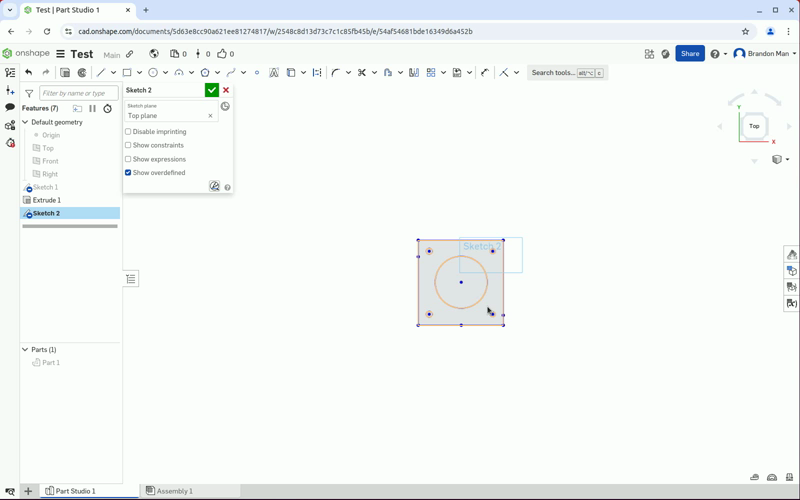
click(487, 306)
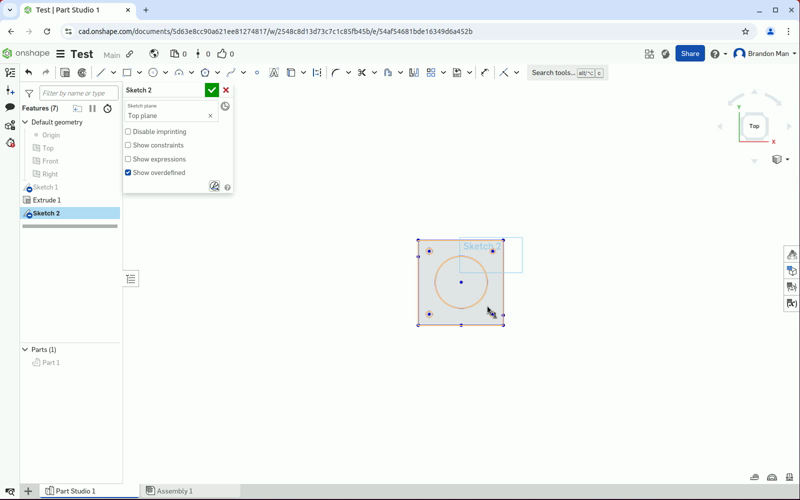
mouse_move(73, 352)
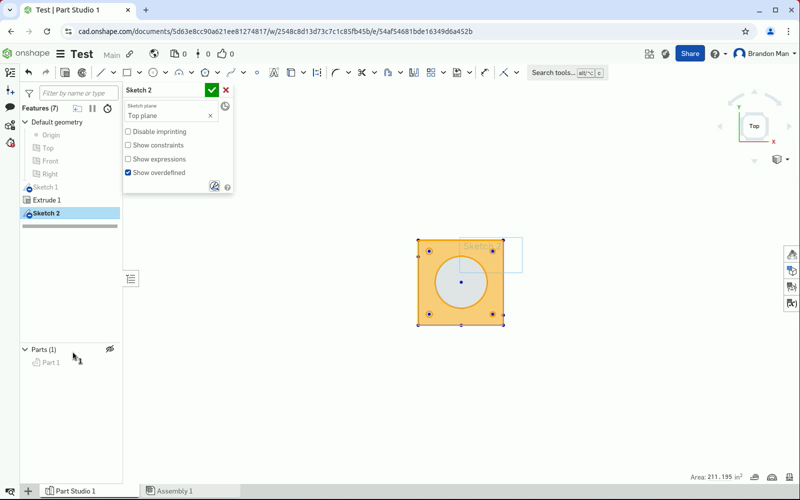
key(shift+y)
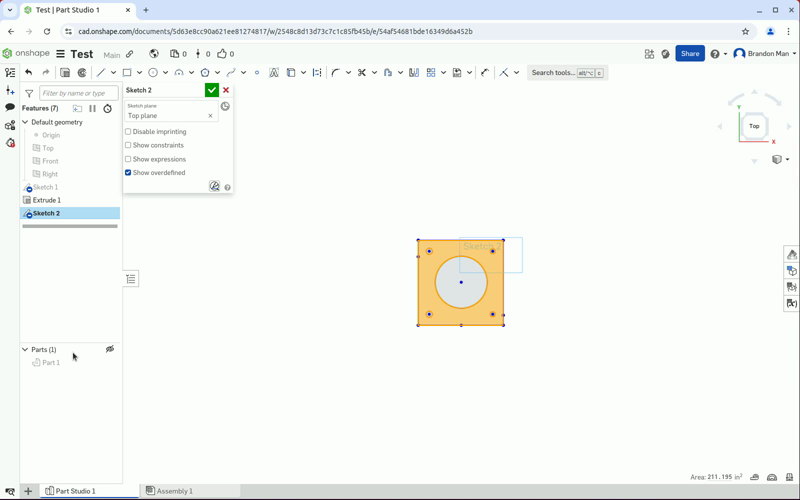
key(shift+e)
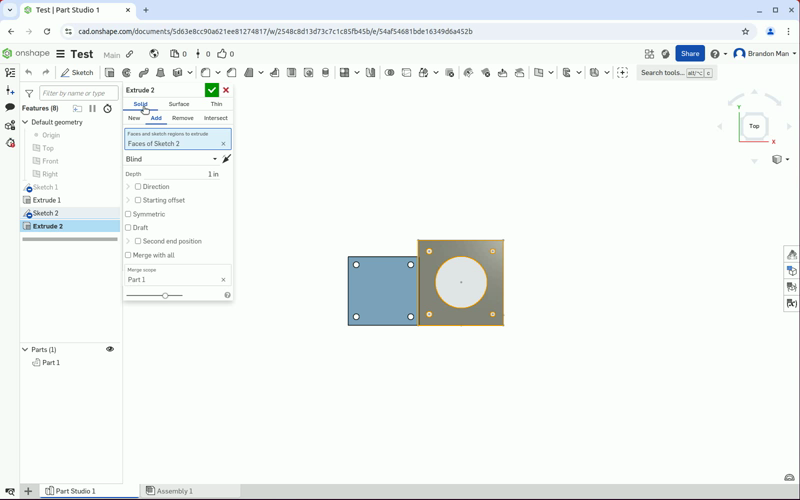
mouse_move(143, 106)
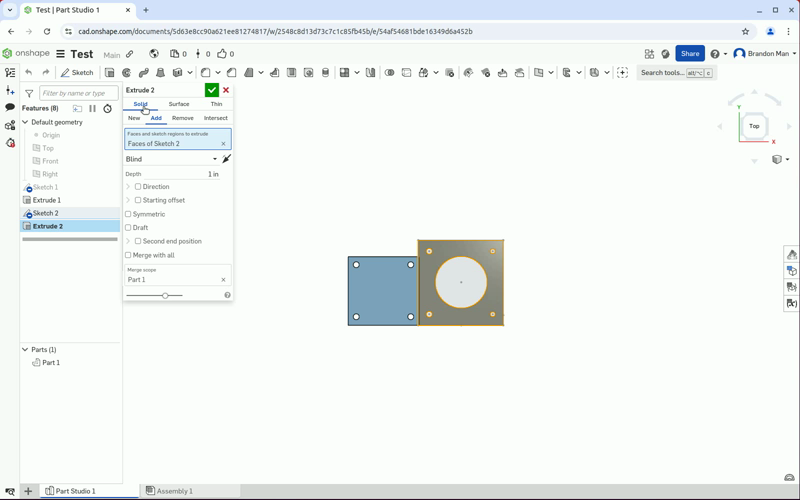
click(143, 106)
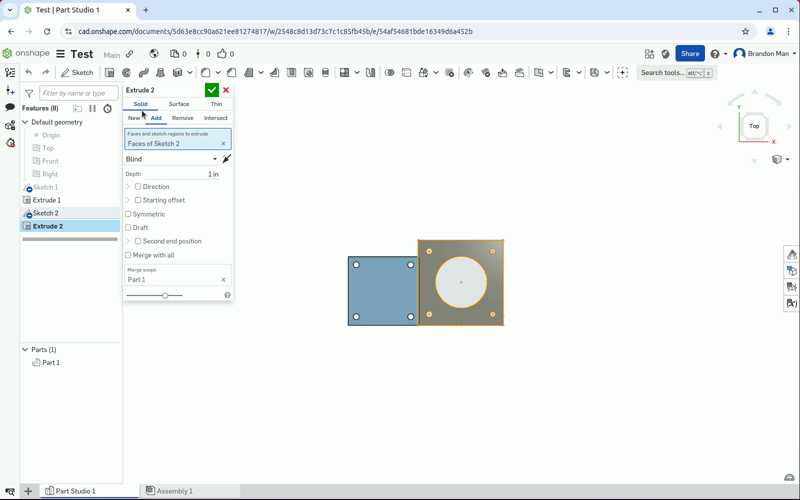
mouse_move(137, 120)
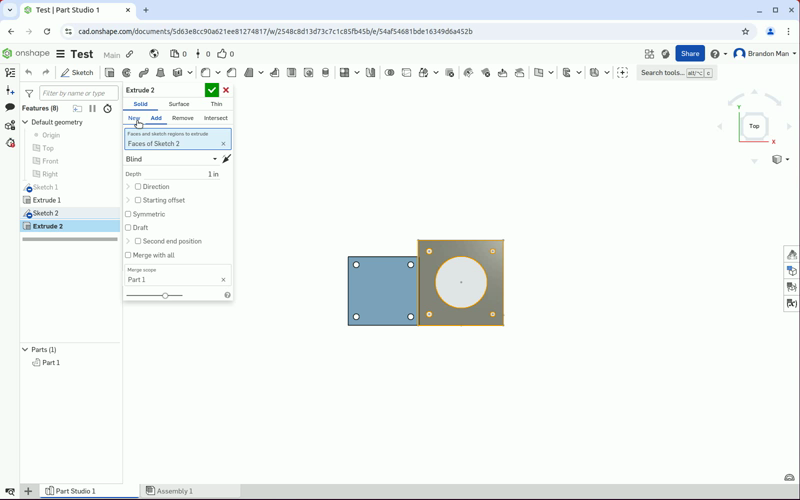
click(137, 120)
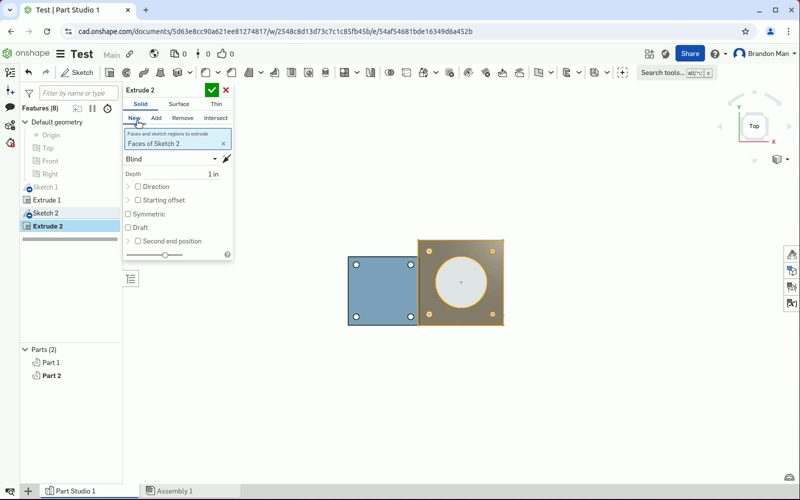
key(tab, 4)
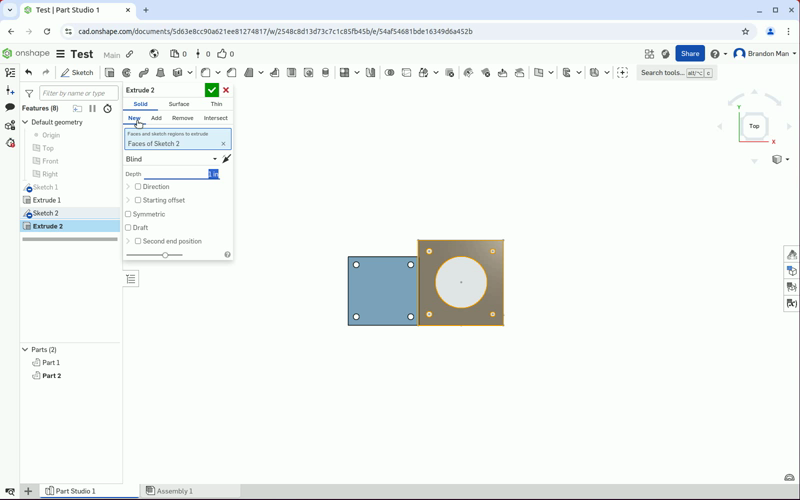
text(3.37)
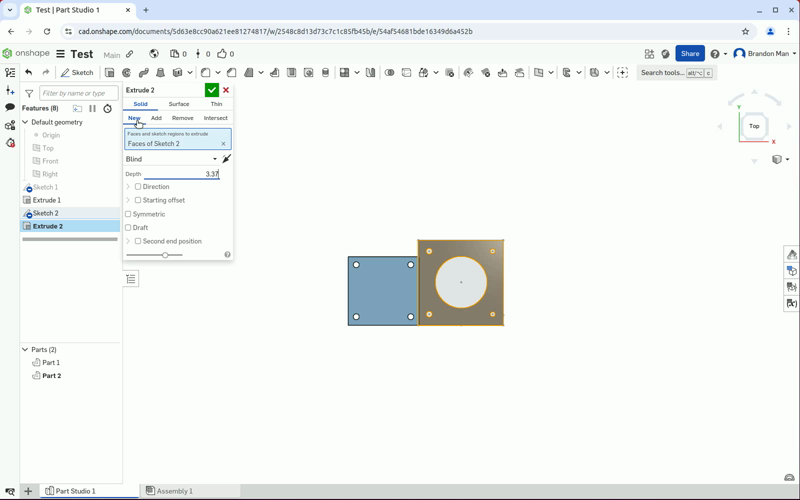
key(enter)
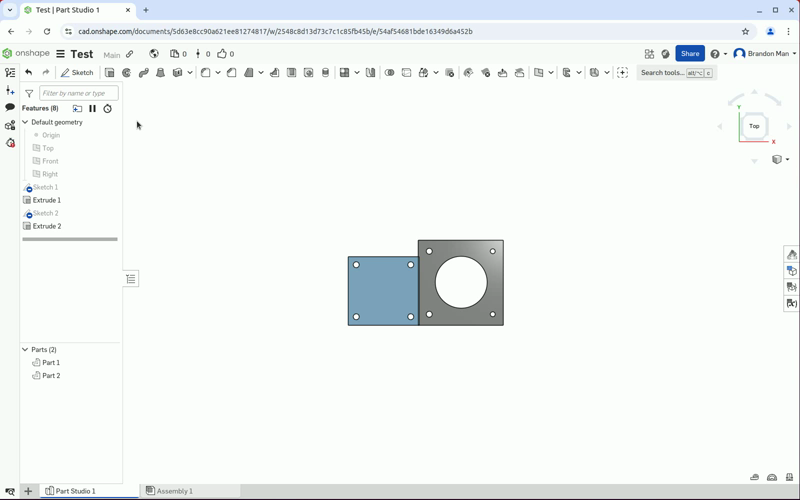
key(shift+h)
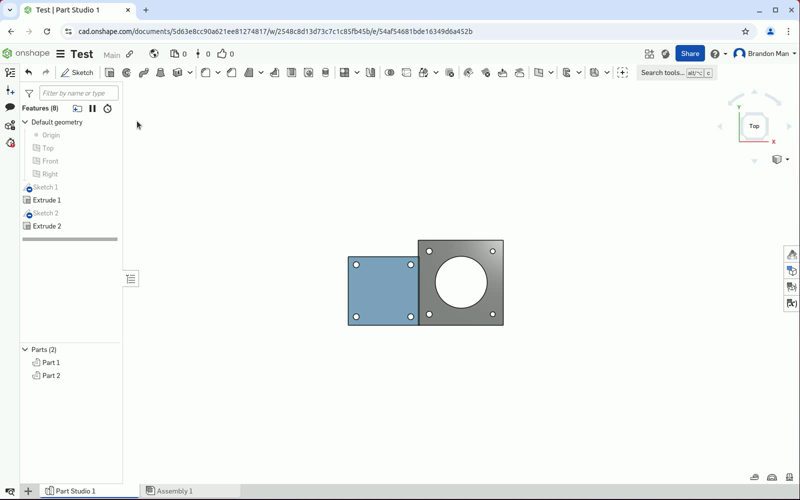
key(shift+h)
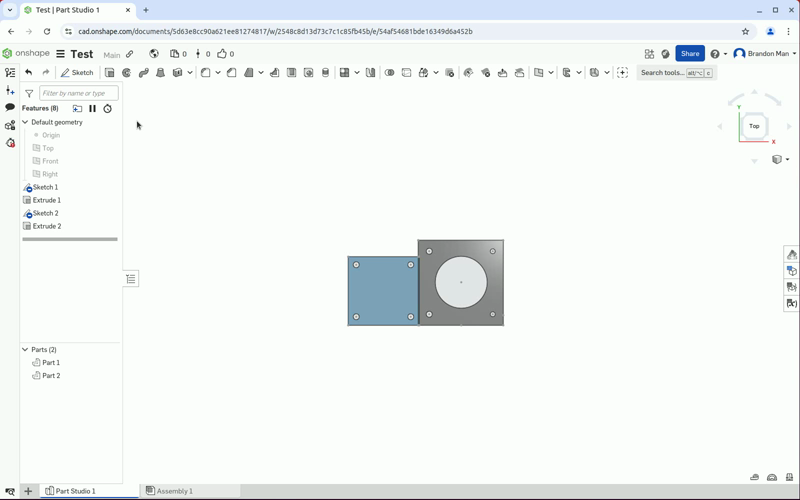
key(shift+7)
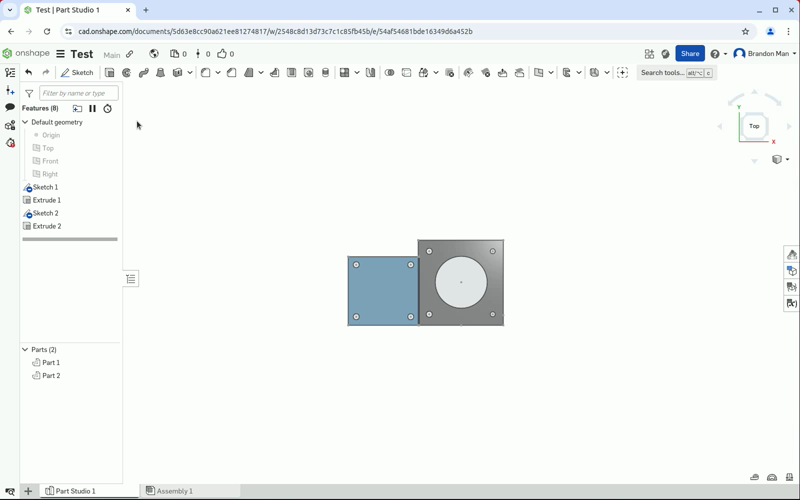
key(up, 3)
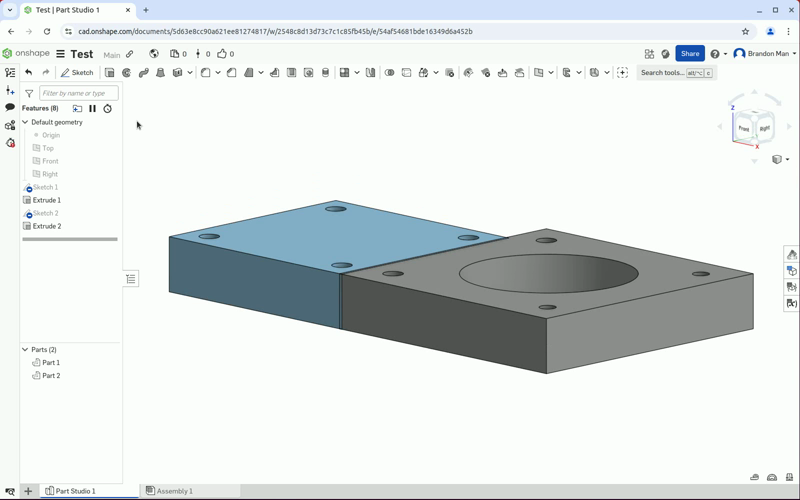
key(left, 3)
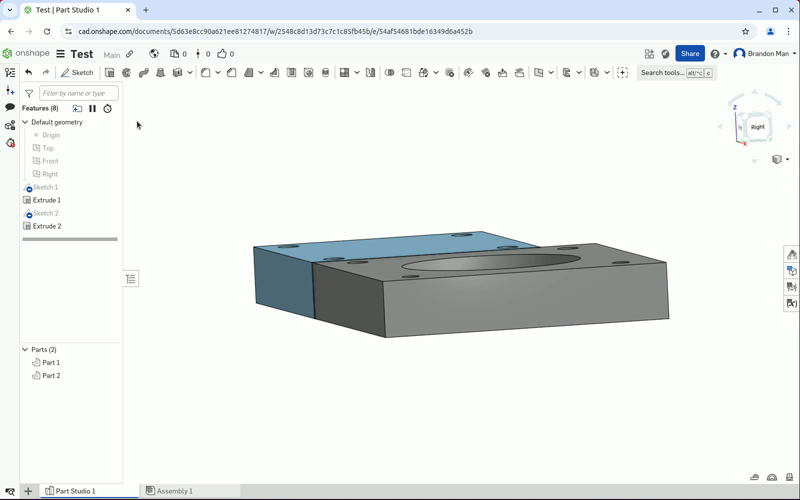
key(right, 3)
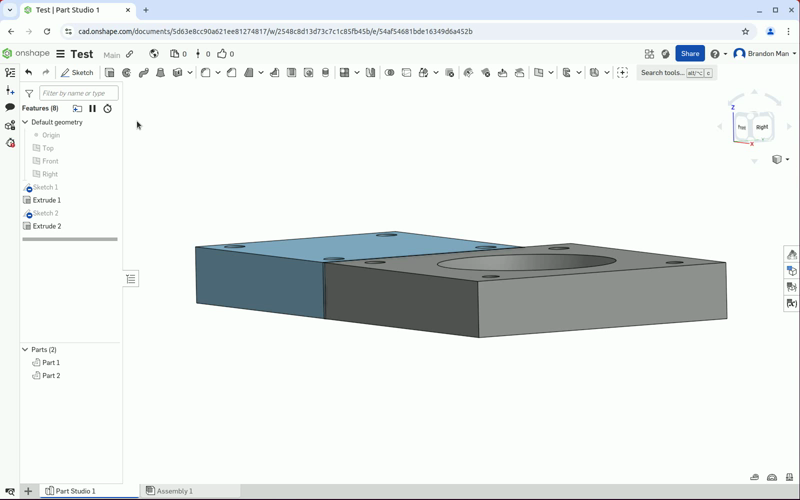
key(down, 3)
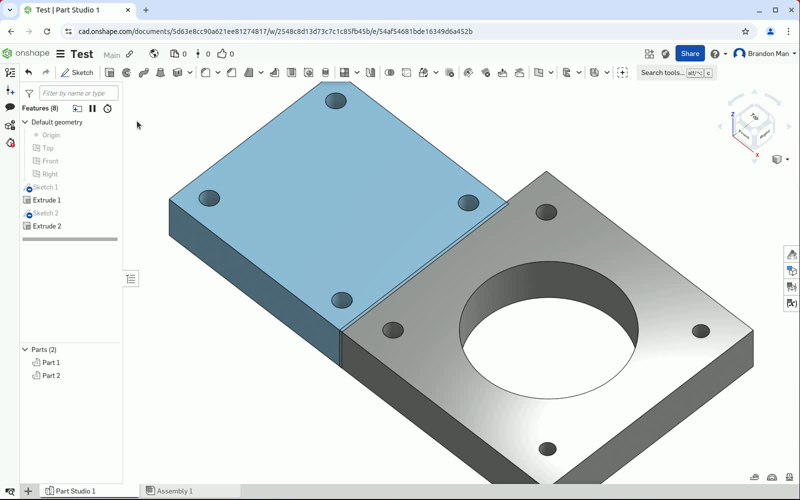
mouse_move(73, 189)
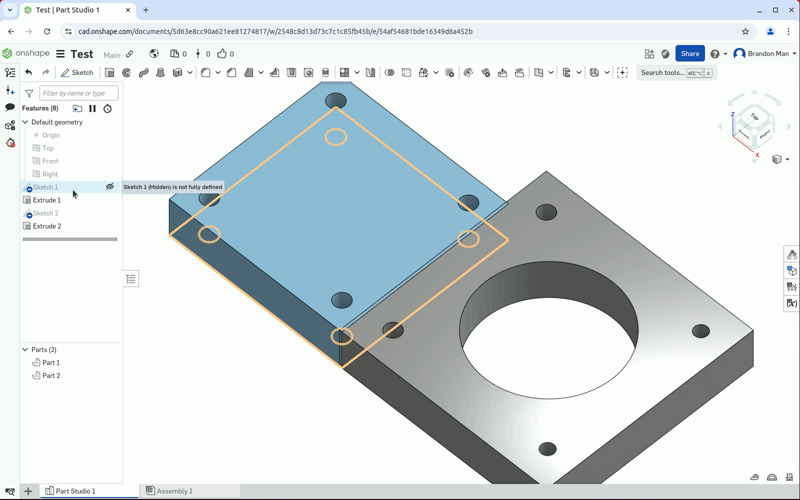
click(73, 189)